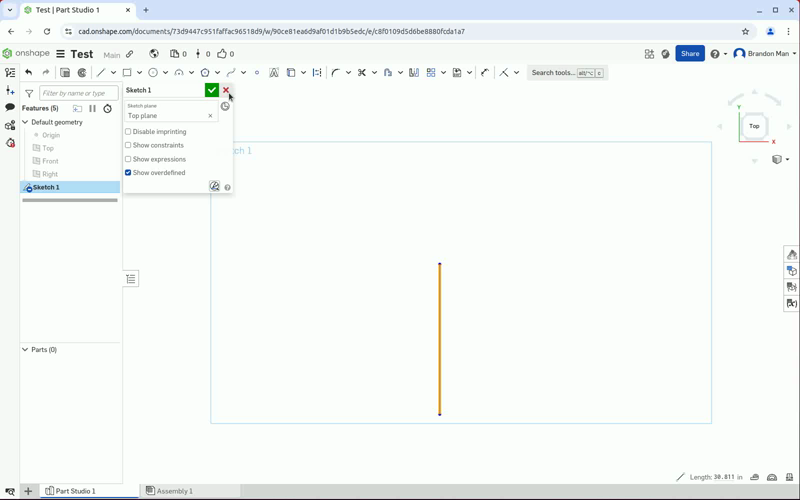
key(shift+h)
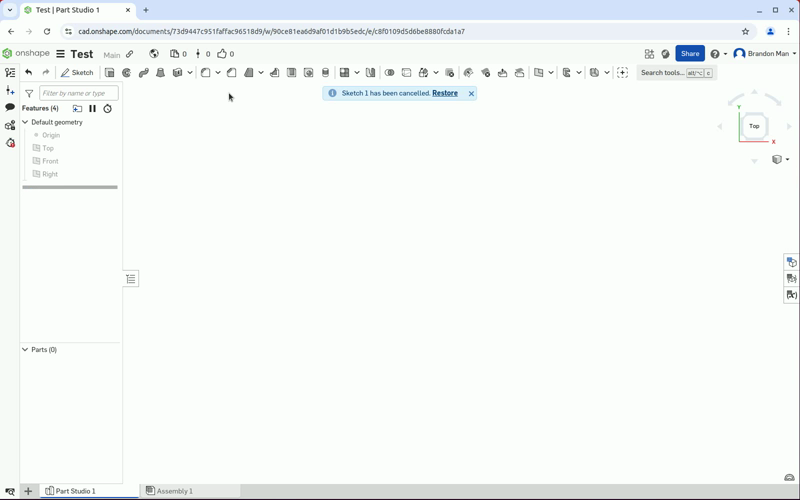
mouse_move(73, 352)
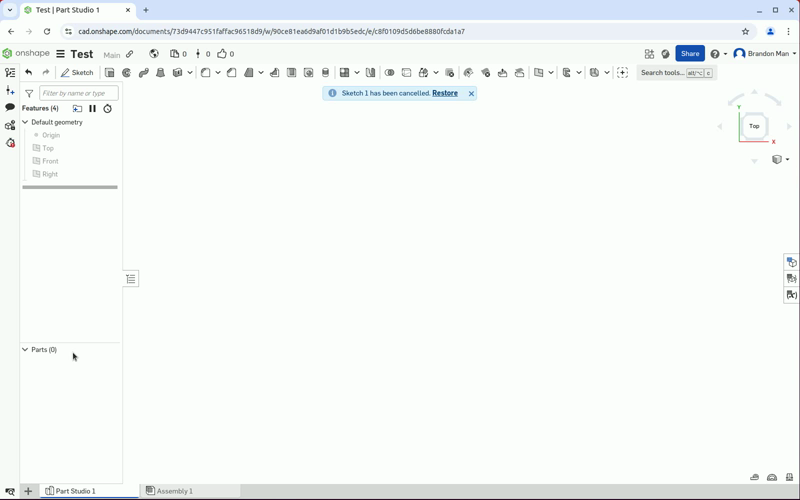
key(y)
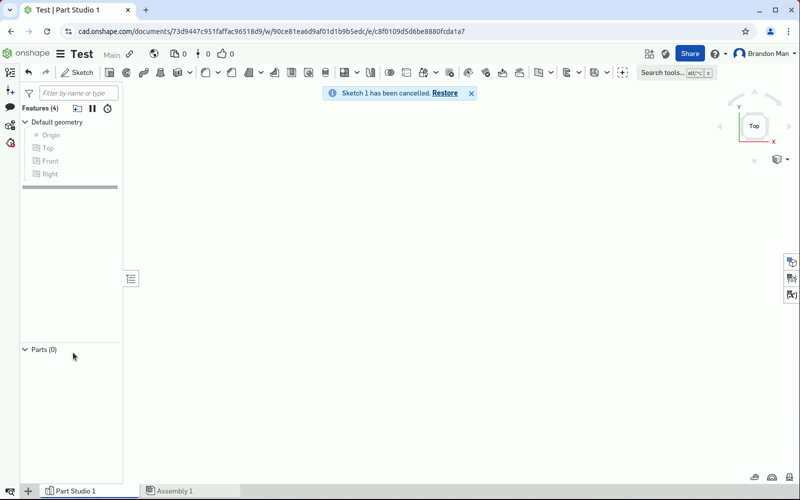
key(shift+p)
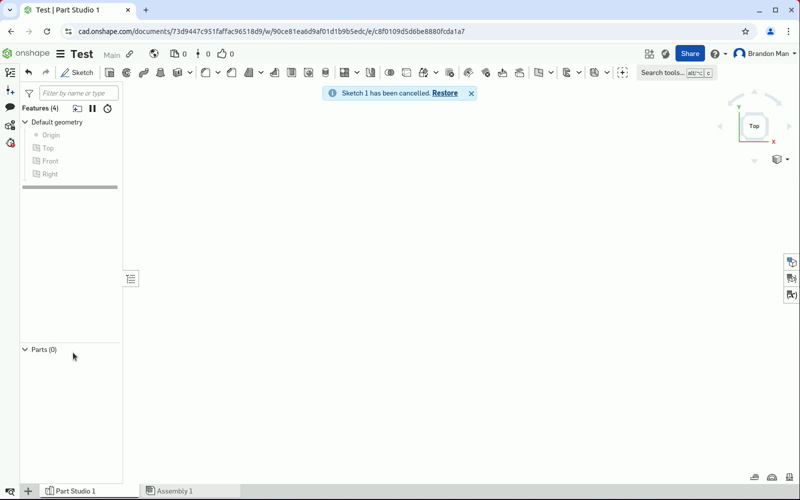
key(space)
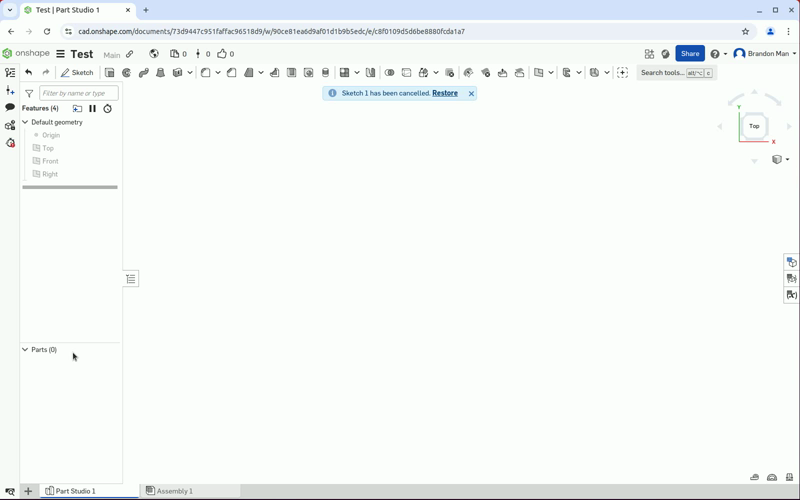
key_down(shift)
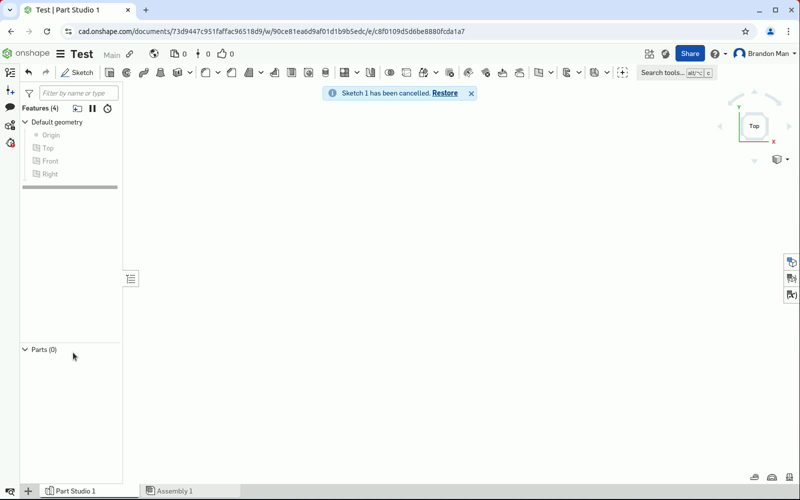
key(up)
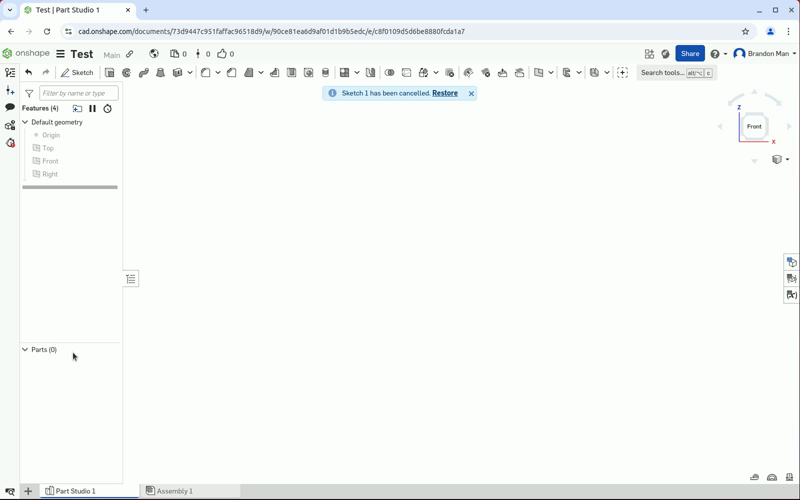
key_up(shift)
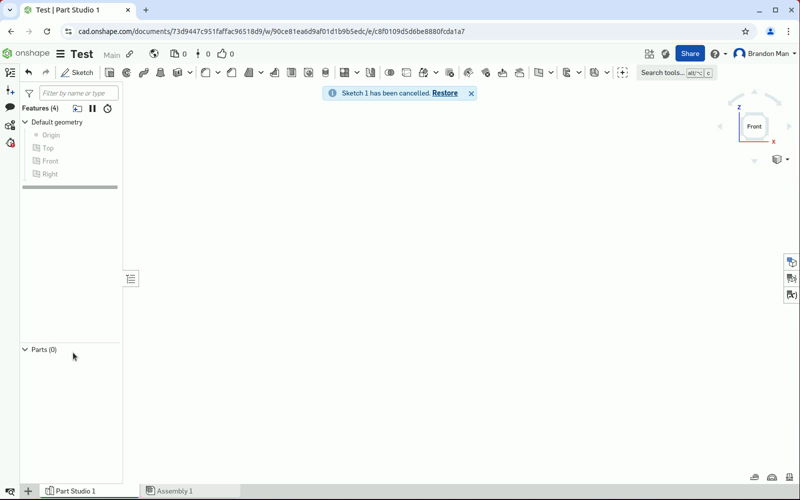
mouse_move(73, 352)
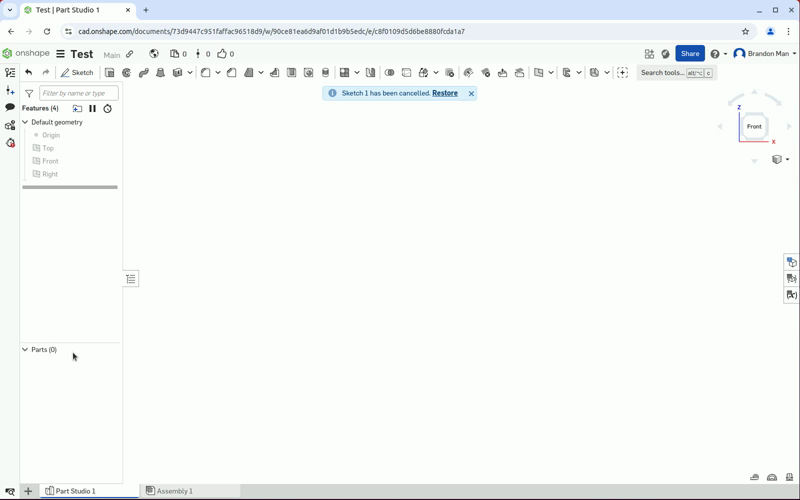
key(shift+y)
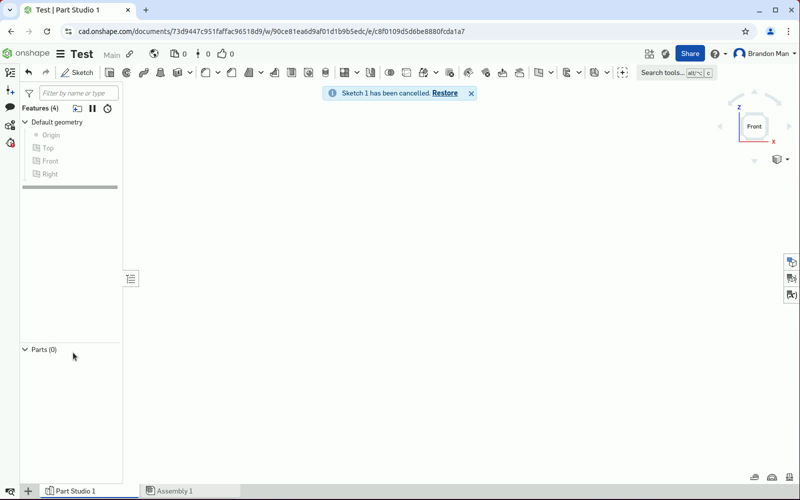
key(shift+s)
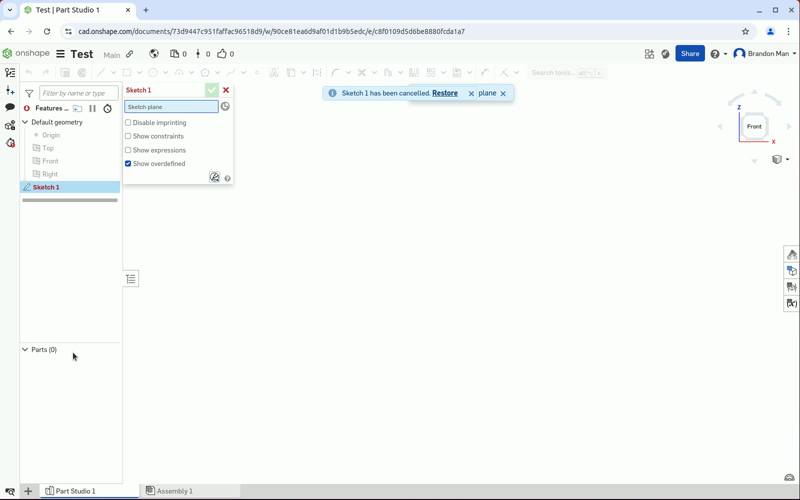
mouse_move(73, 163)
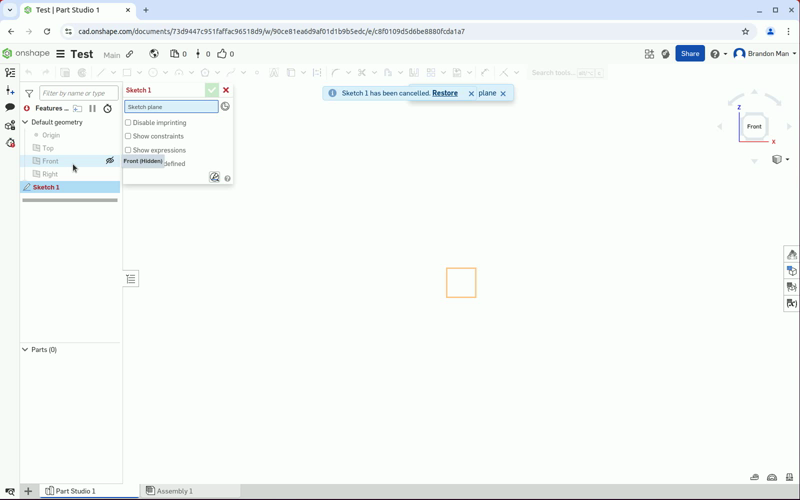
click(73, 163)
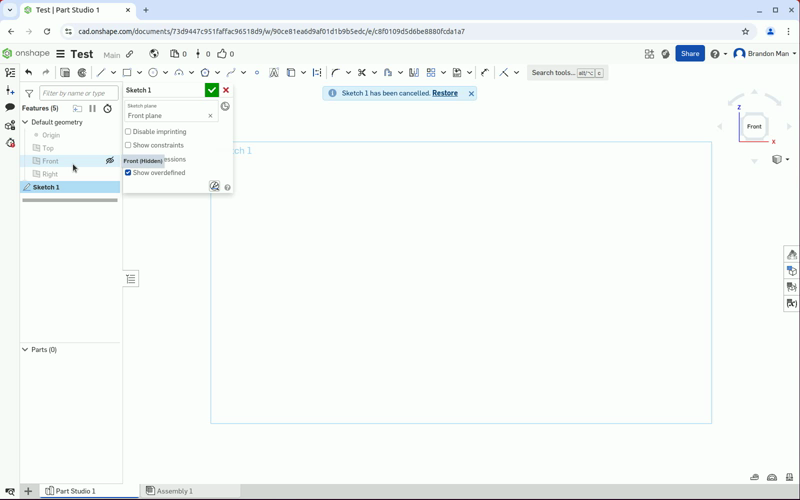
mouse_move(73, 352)
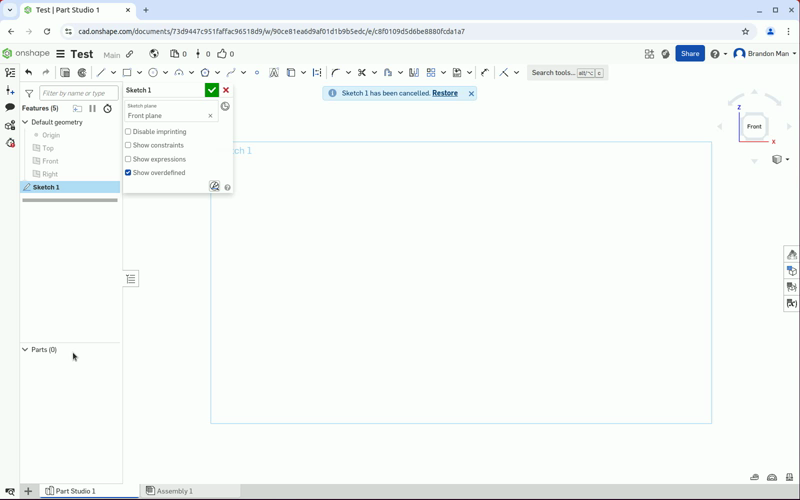
key(y)
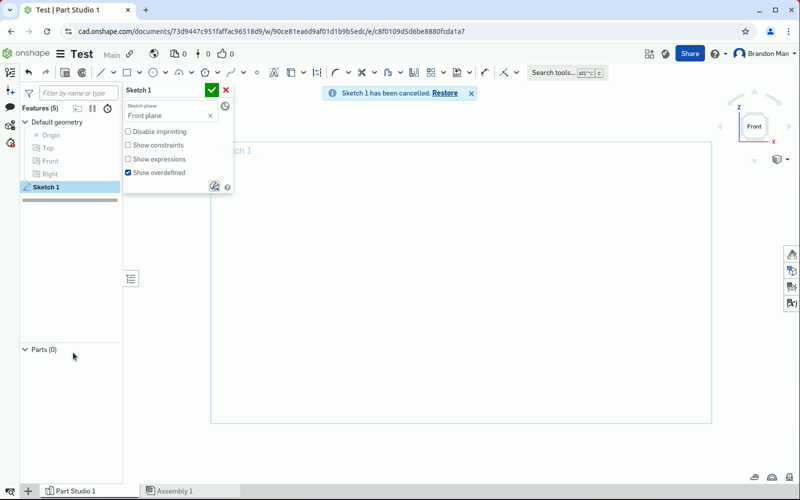
key(a)
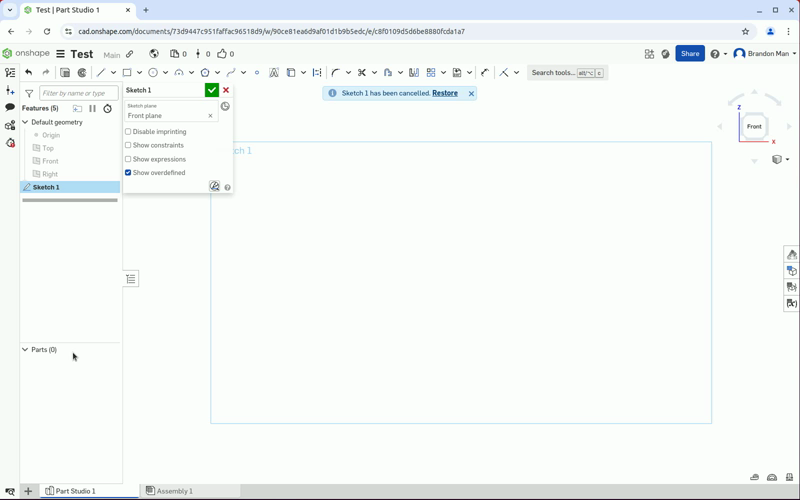
key_down(shift)
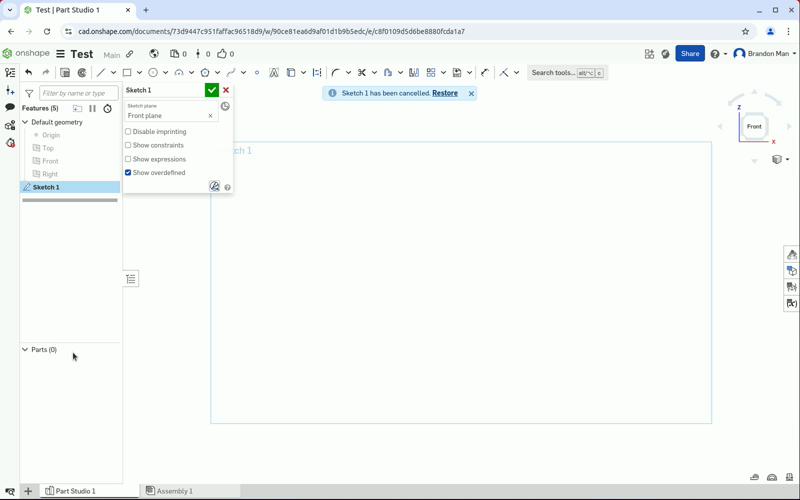
mouse_move(348, 354)
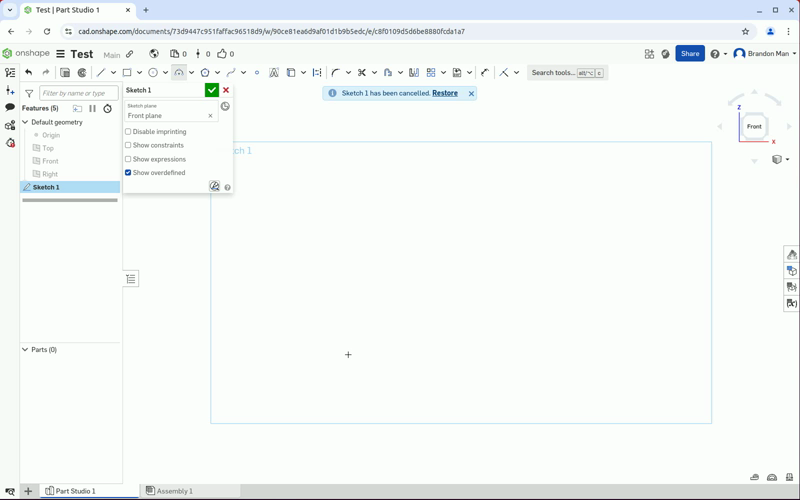
click(348, 354)
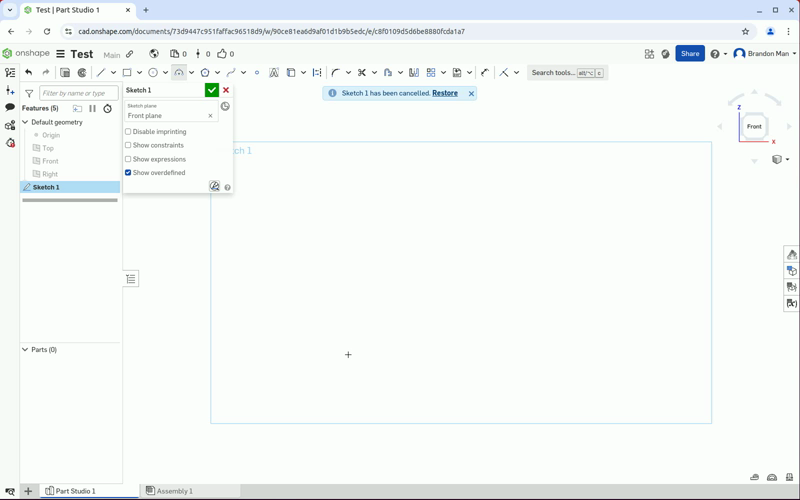
key_up(shift)
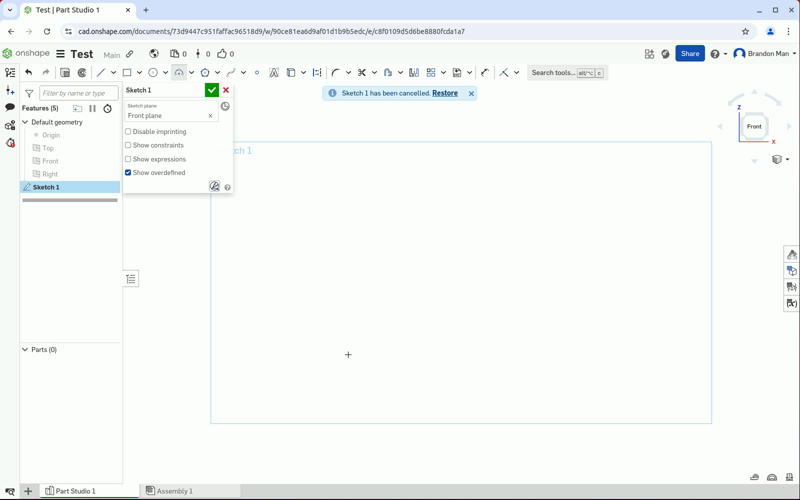
key_down(shift)
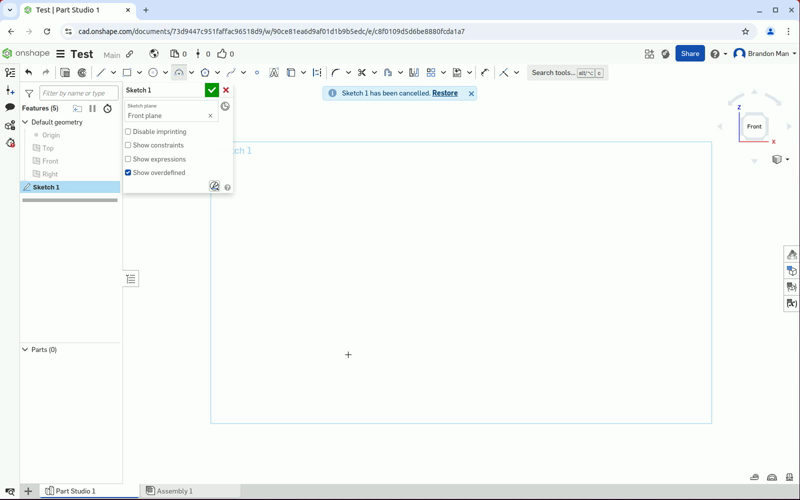
mouse_move(368, 364)
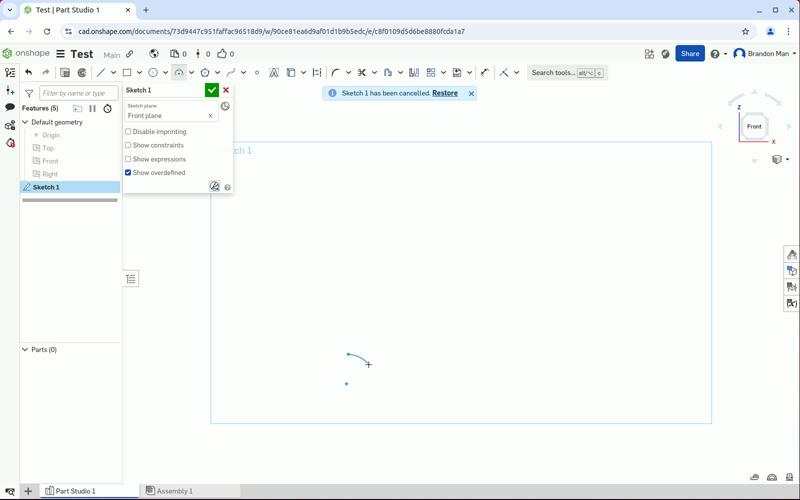
click(368, 364)
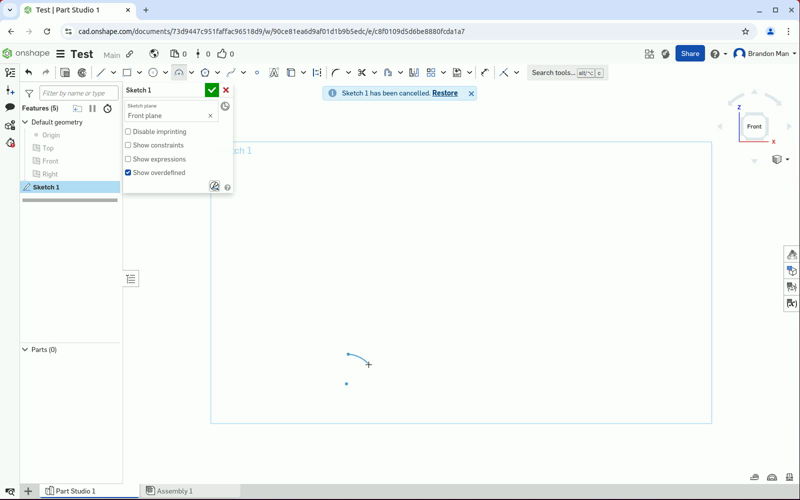
mouse_move(365, 343)
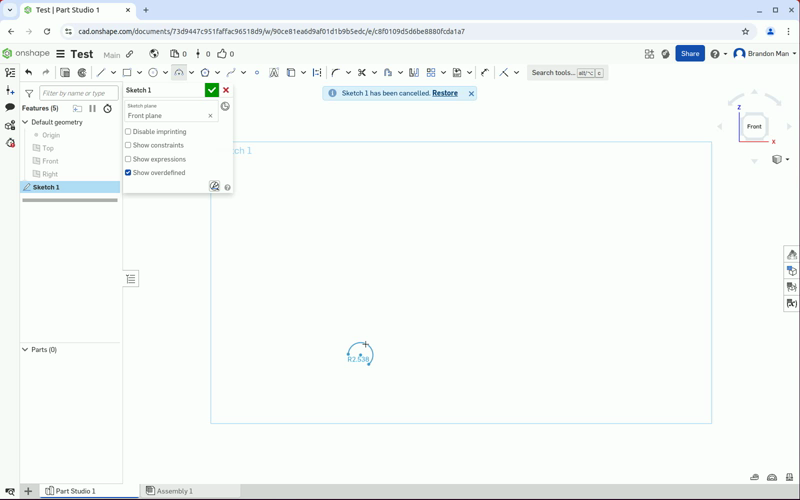
click(365, 343)
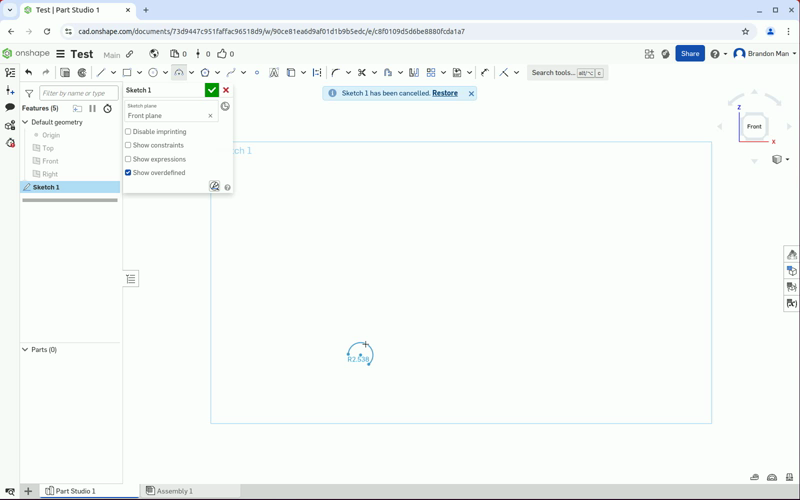
key_up(shift)
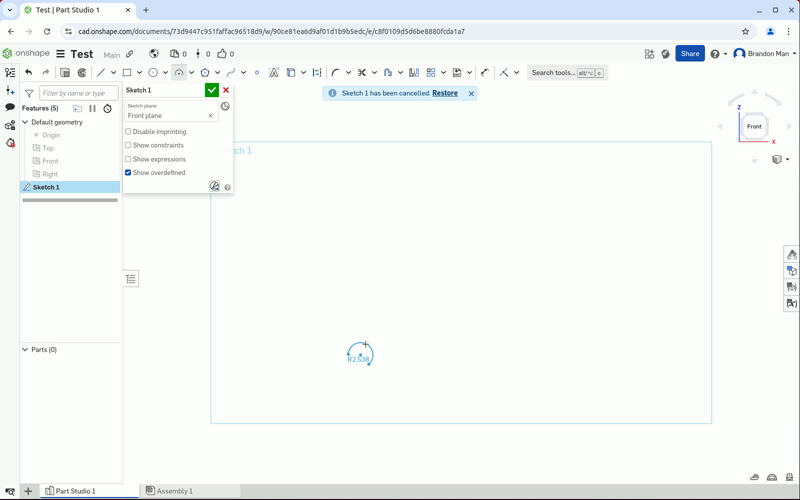
key(esc)
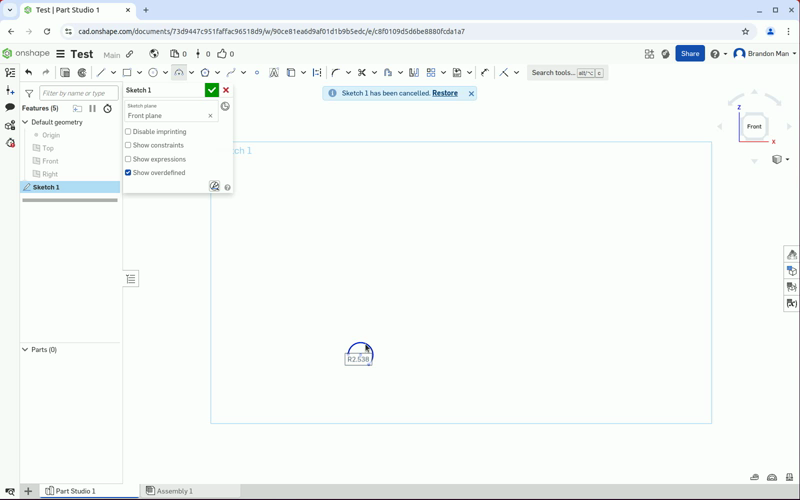
key(l)
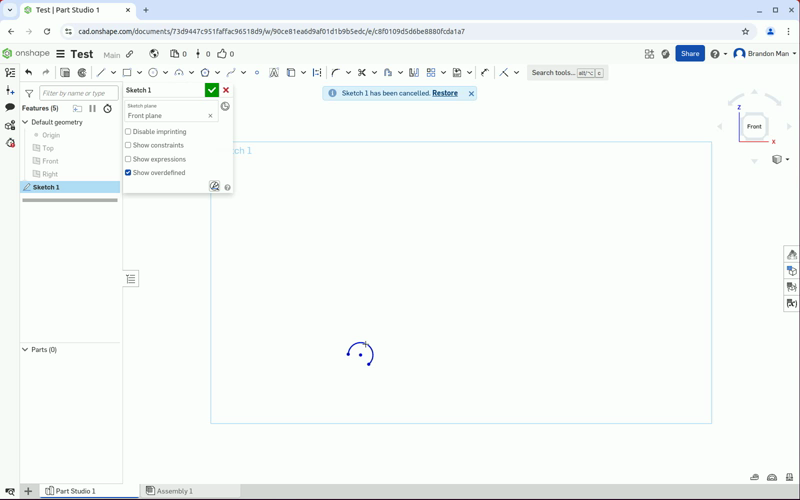
mouse_move(368, 364)
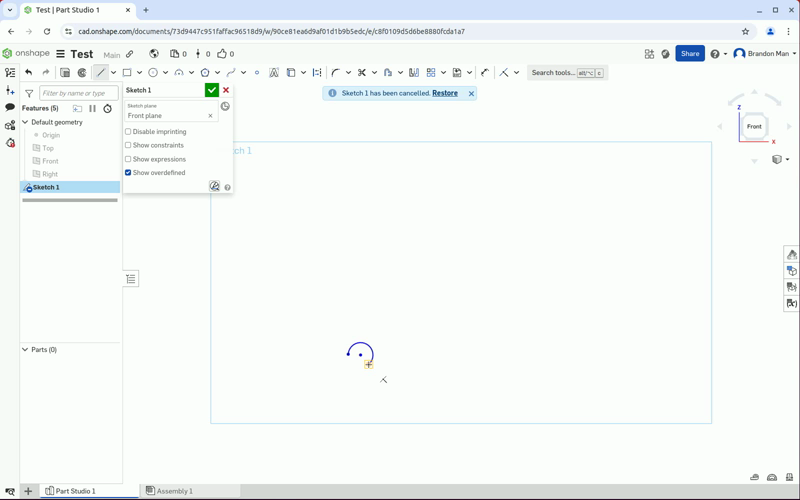
click(368, 364)
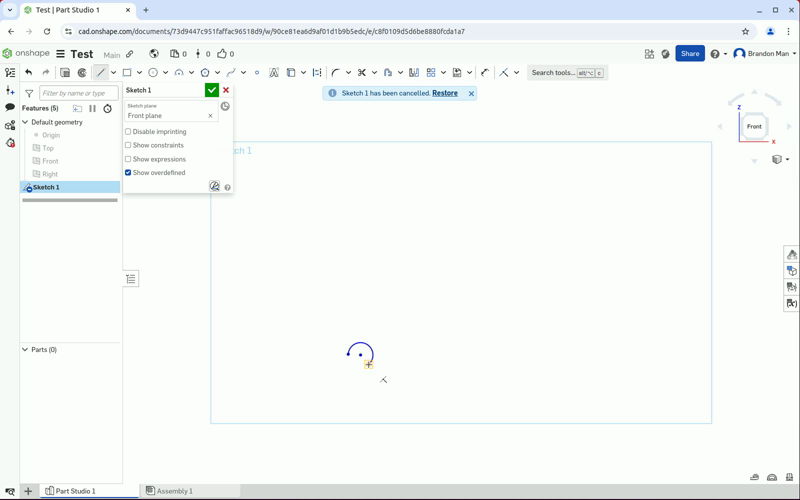
key_down(shift)
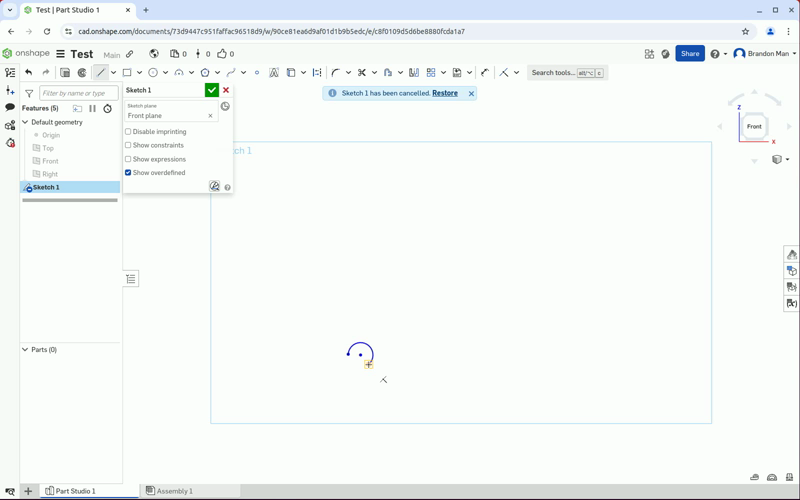
mouse_move(433, 306)
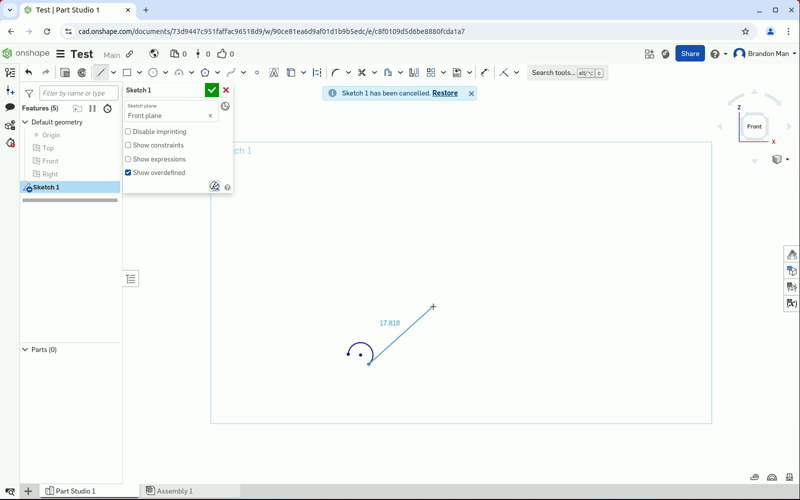
click(433, 306)
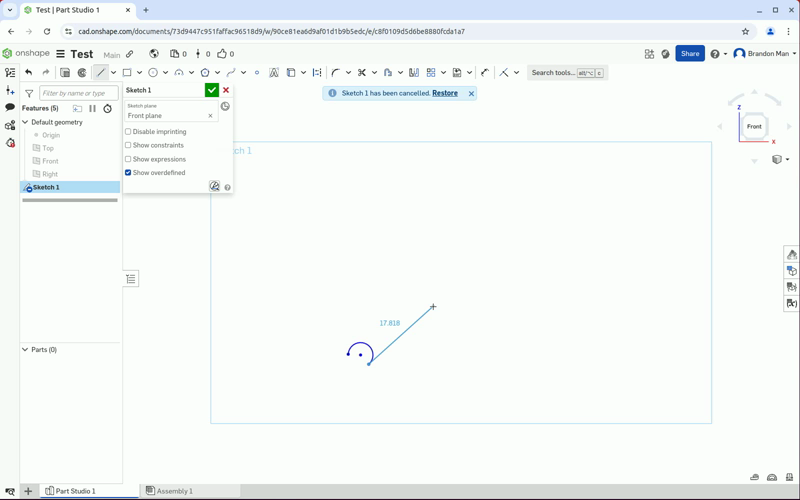
key_up(shift)
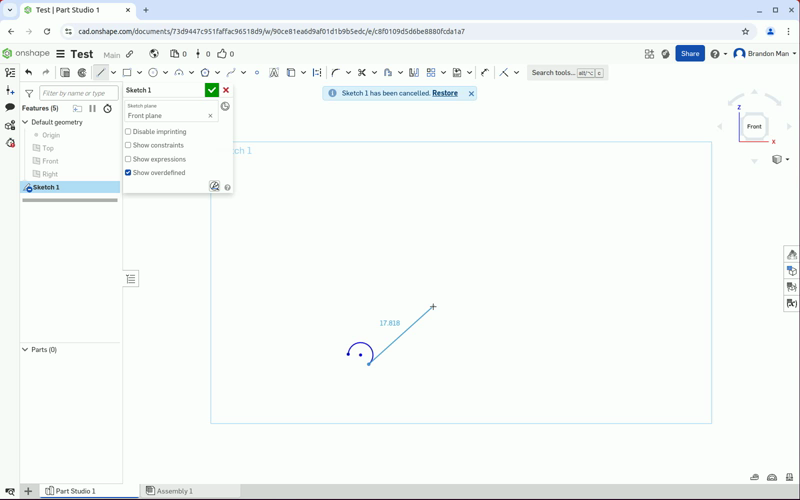
key(esc)
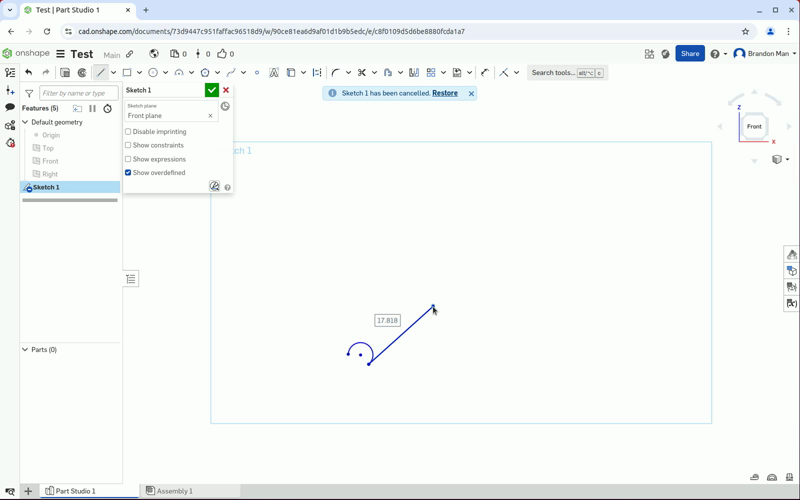
key(a)
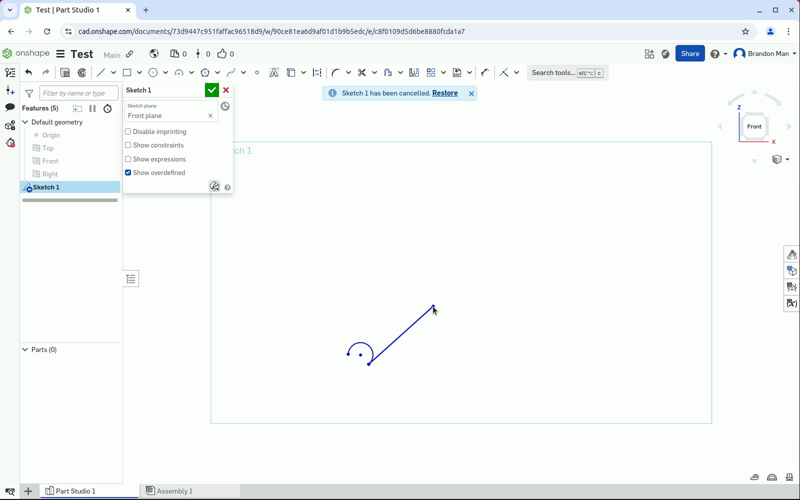
mouse_move(433, 306)
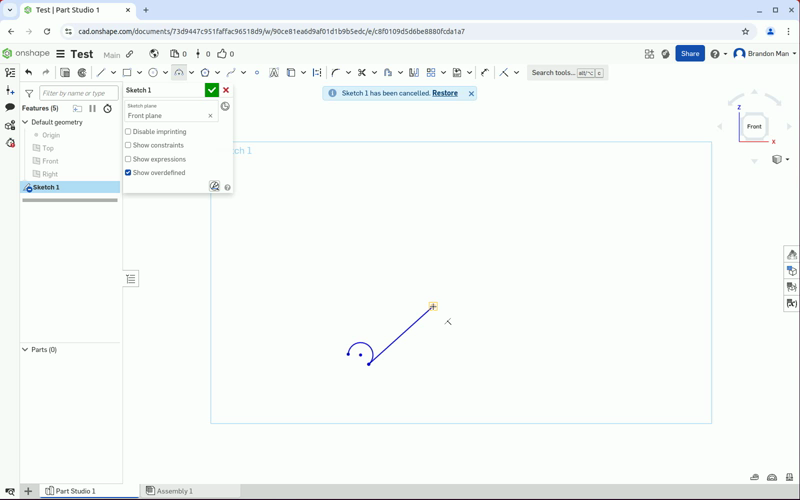
click(433, 306)
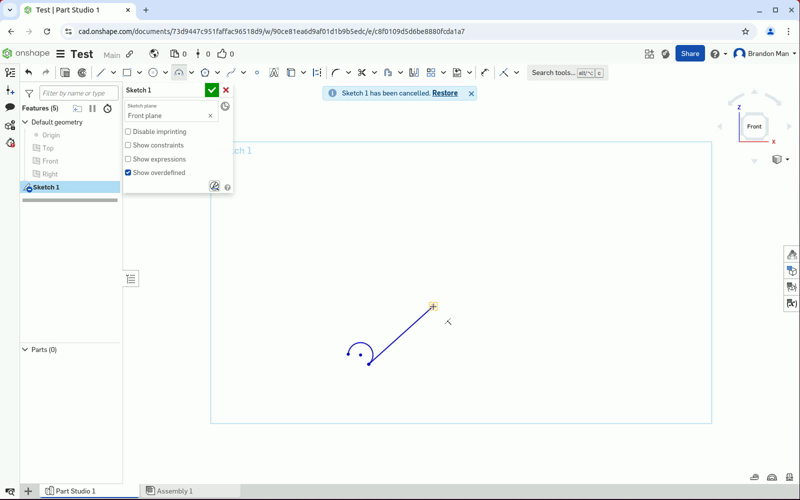
key_down(shift)
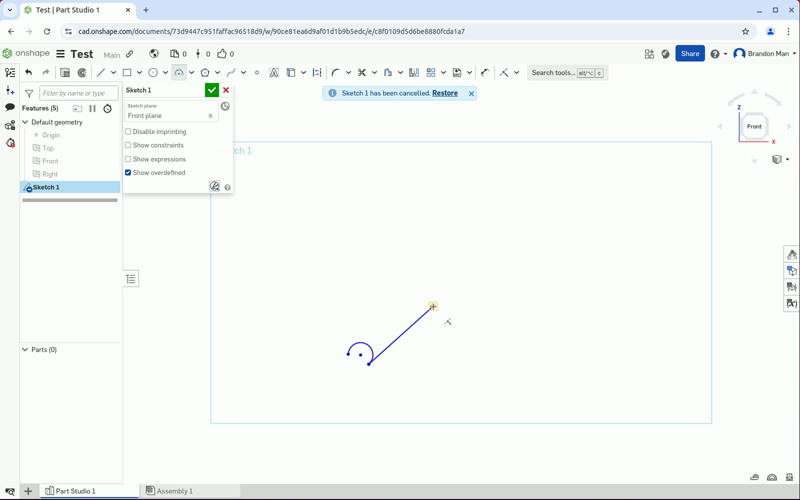
mouse_move(447, 305)
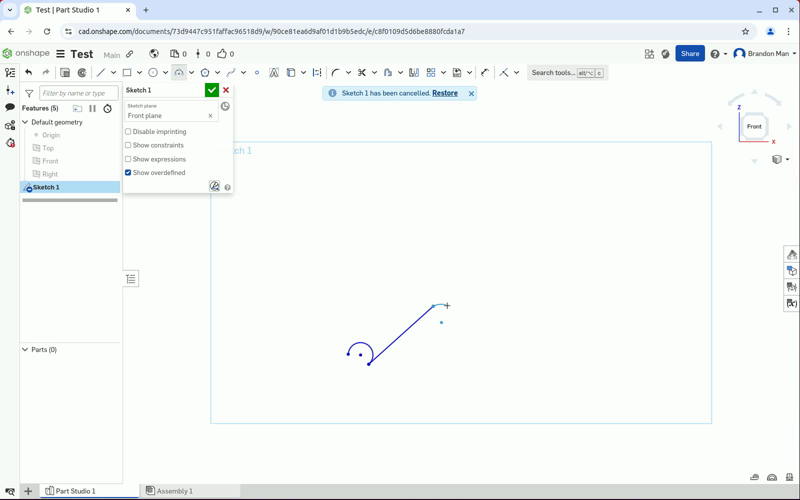
click(447, 305)
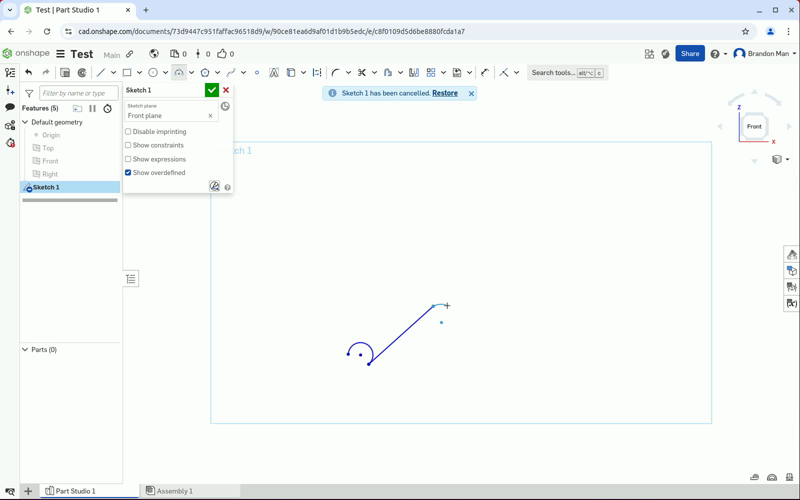
mouse_move(440, 303)
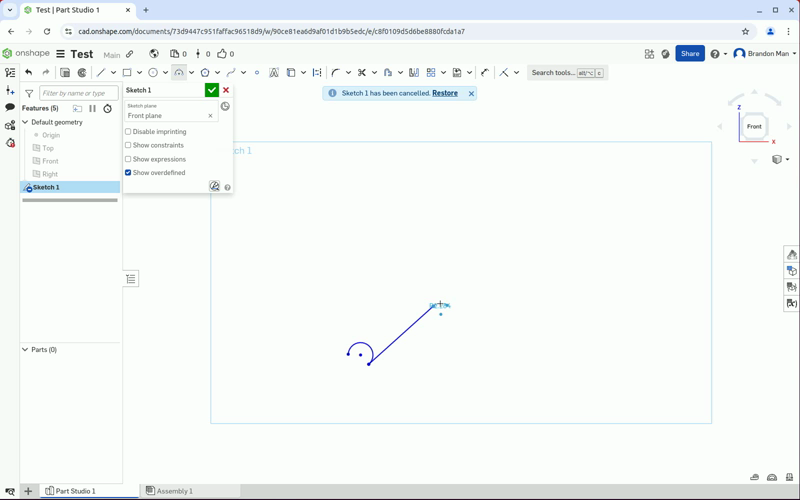
click(440, 303)
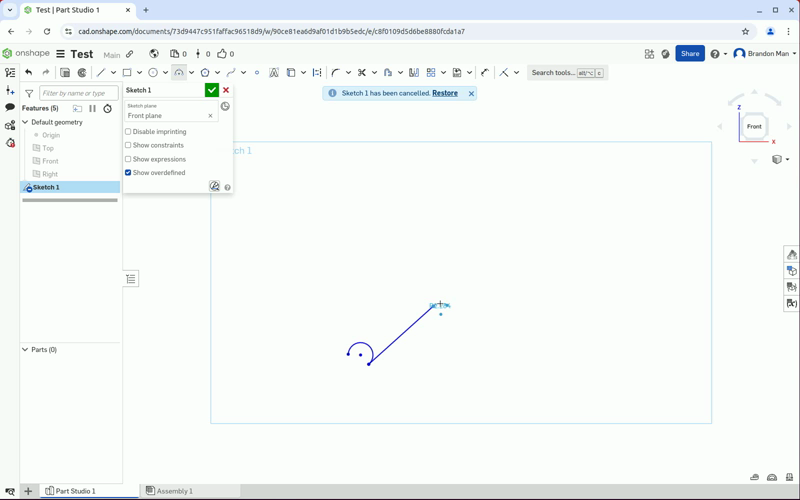
key_up(shift)
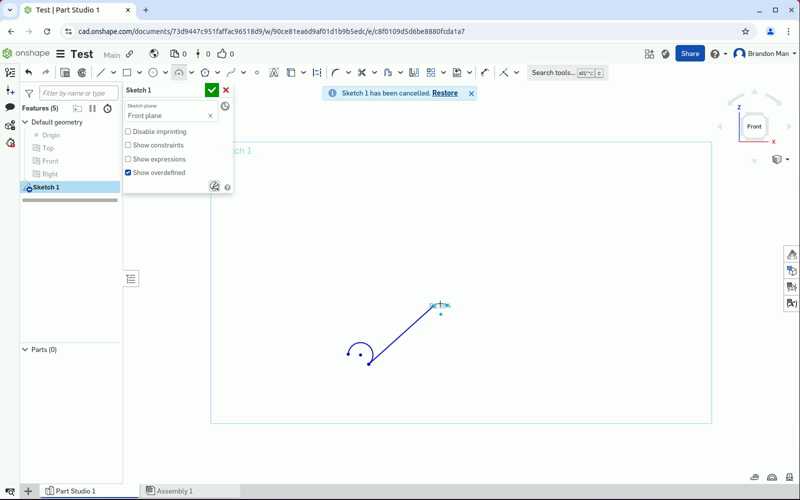
mouse_move(447, 305)
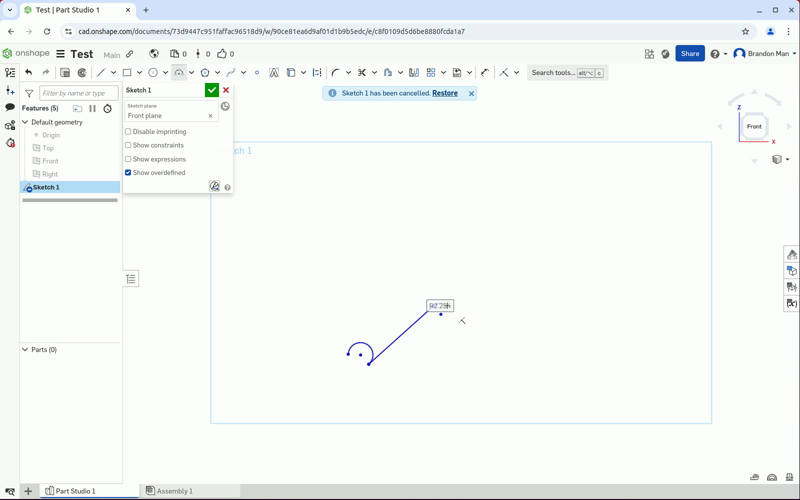
click(447, 305)
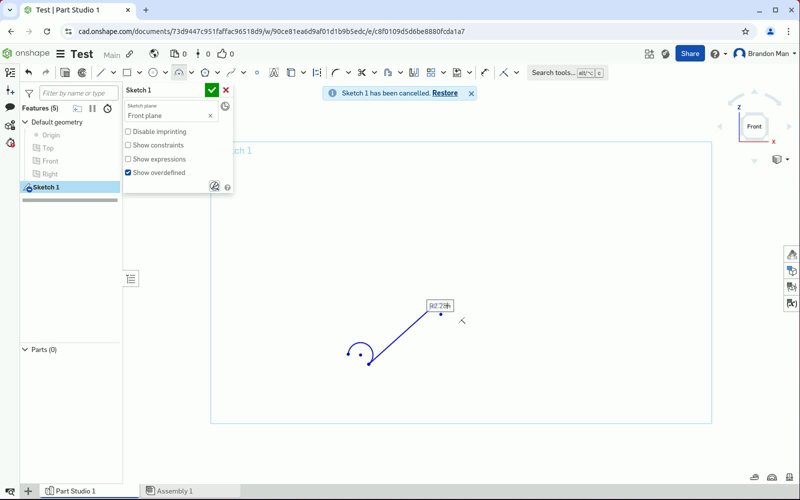
key_down(shift)
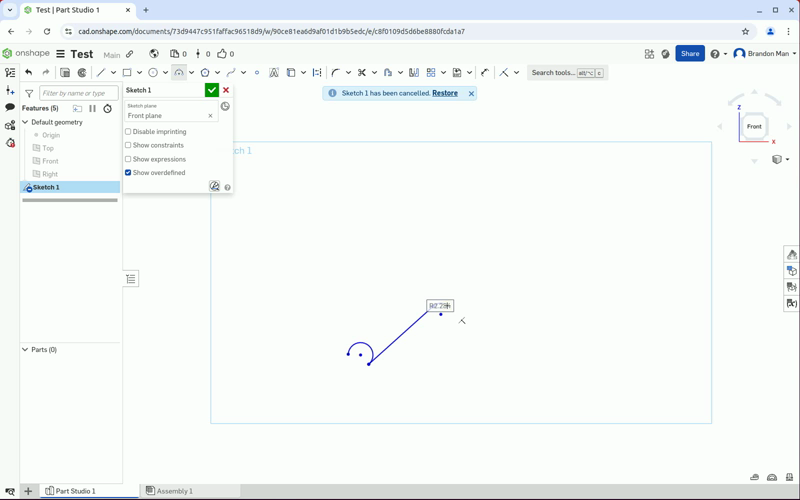
mouse_move(450, 259)
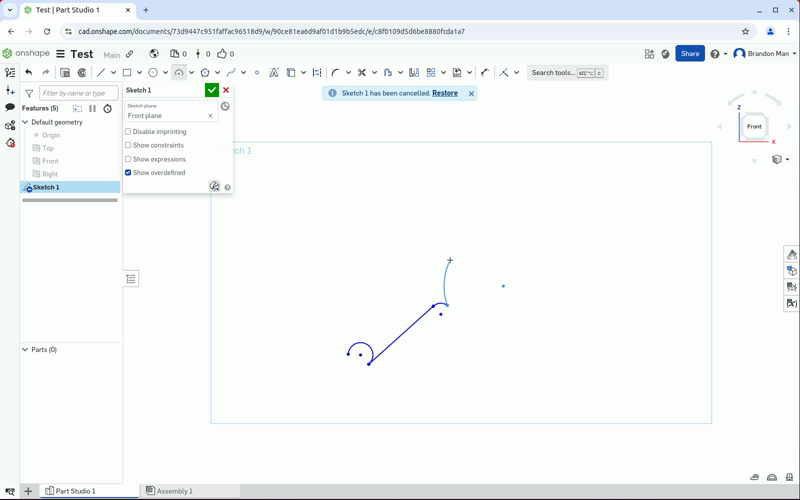
click(450, 259)
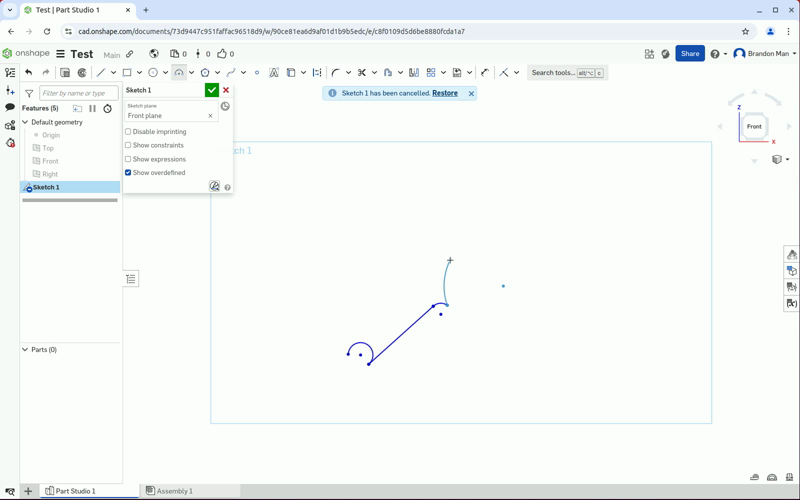
mouse_move(434, 281)
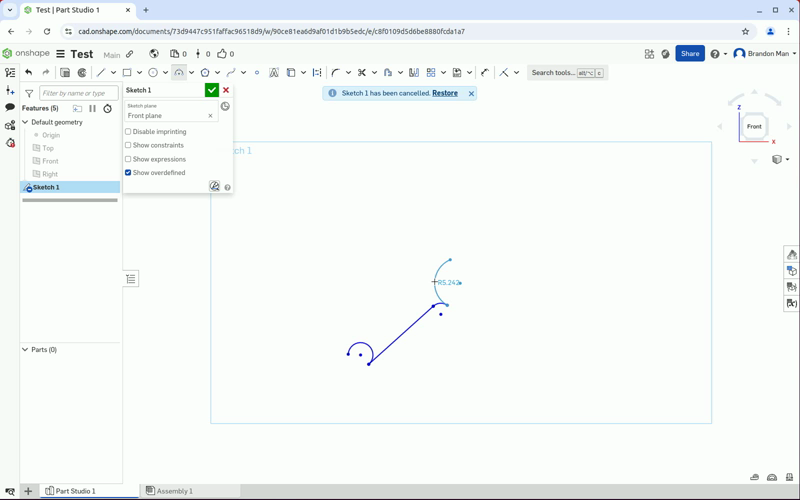
click(434, 281)
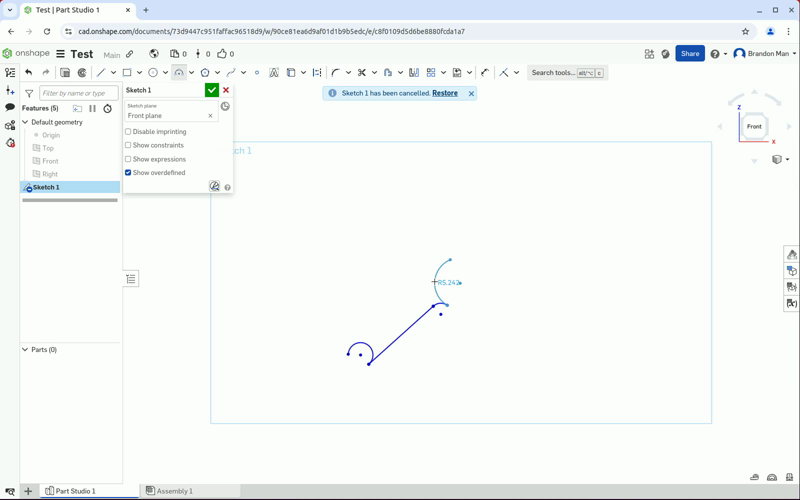
key_up(shift)
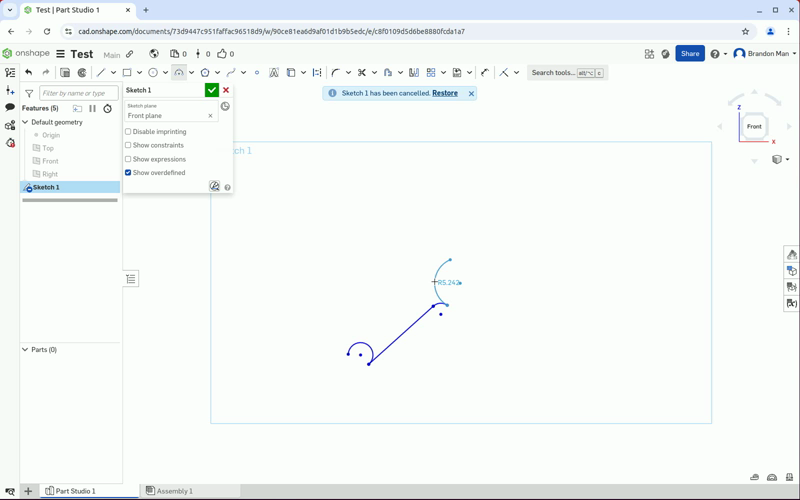
key(esc)
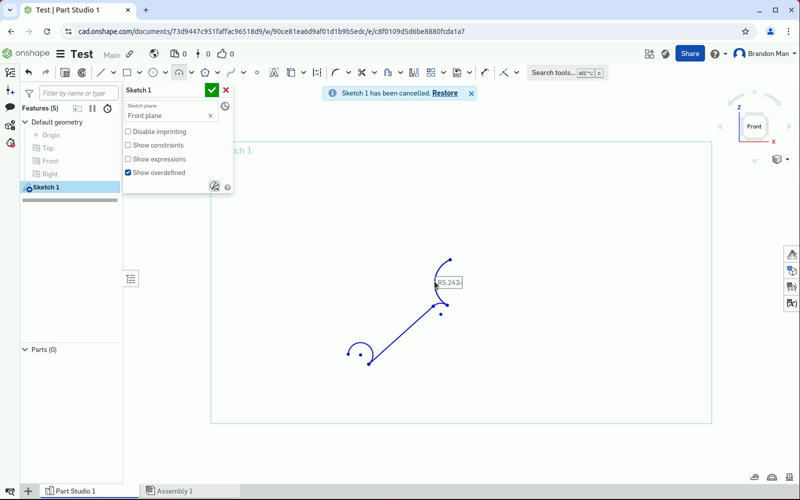
key(l)
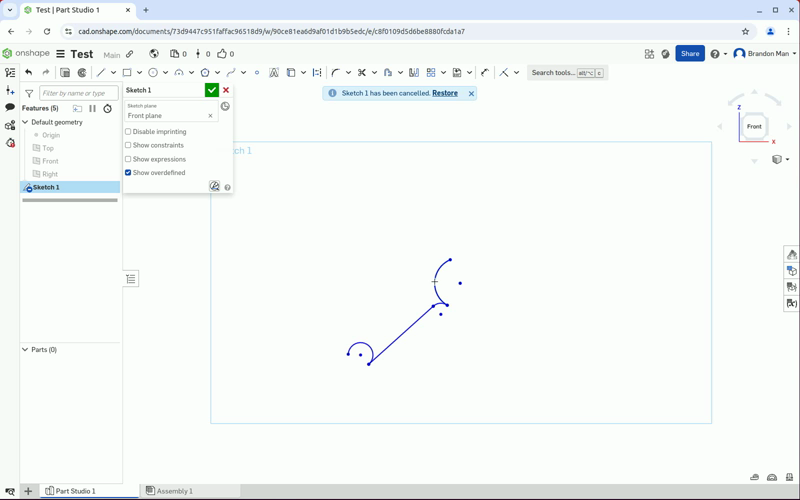
mouse_move(450, 259)
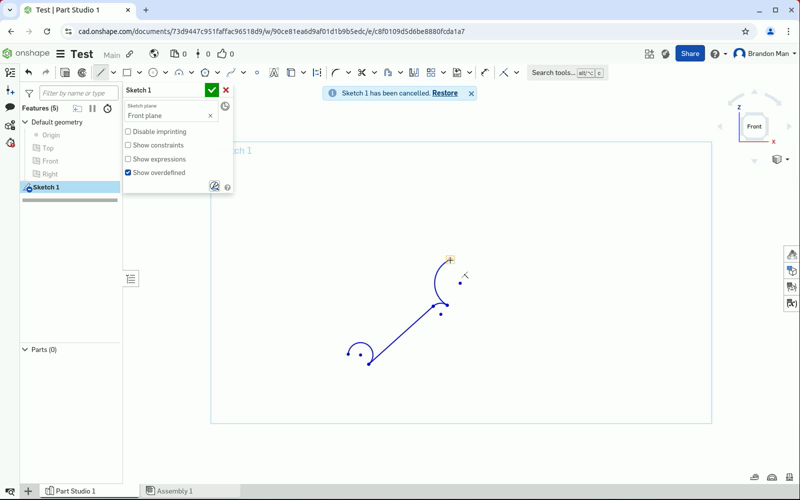
click(450, 259)
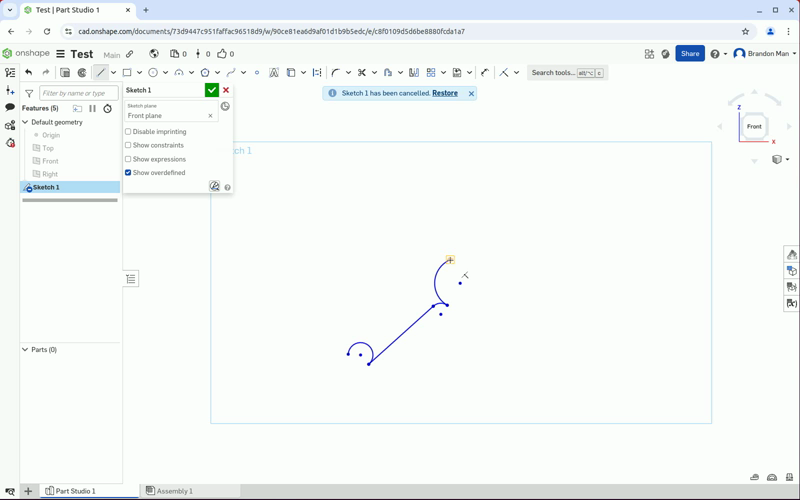
key_down(shift)
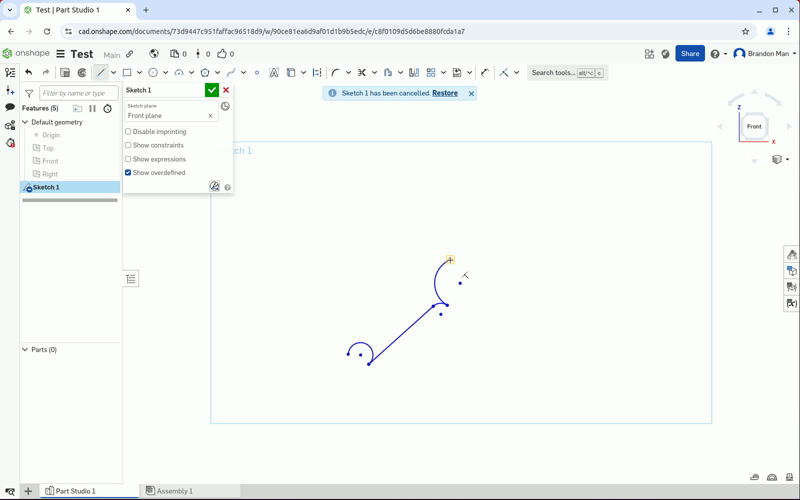
mouse_move(355, 301)
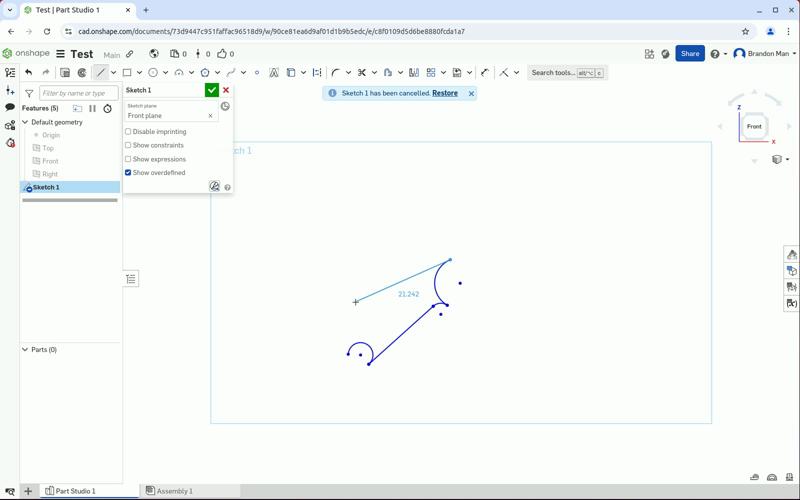
click(355, 301)
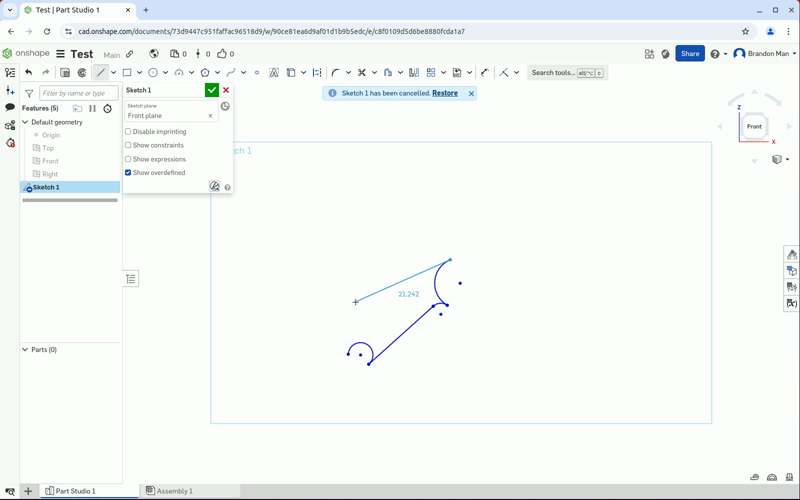
key_up(shift)
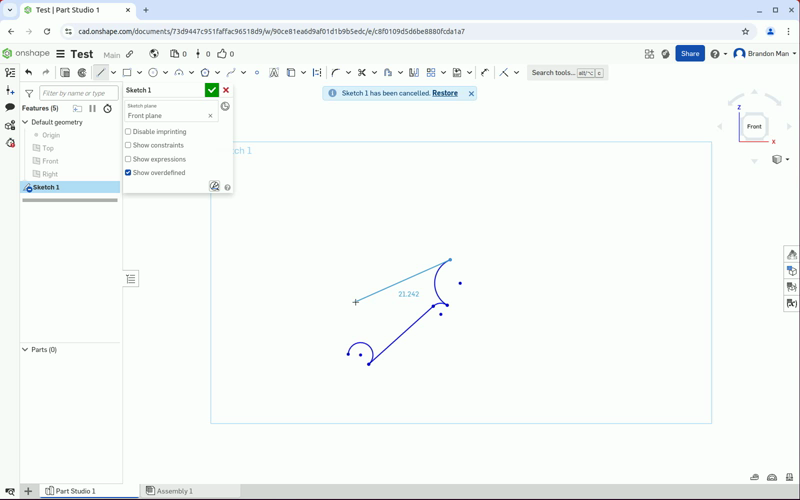
key(esc)
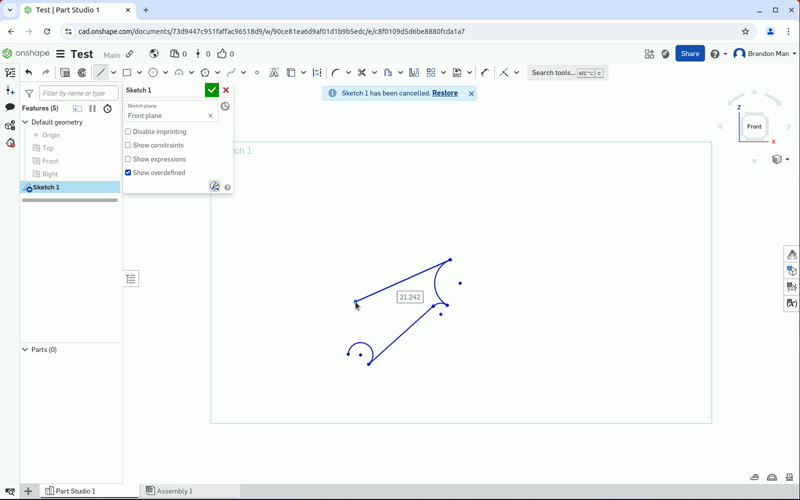
key(a)
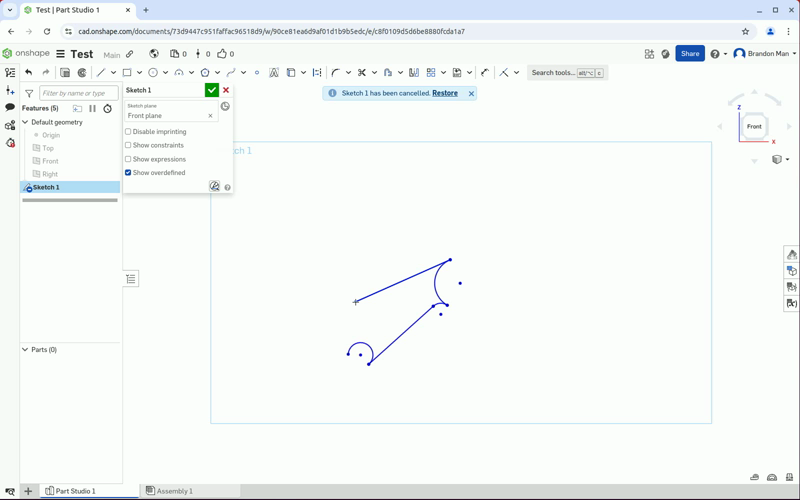
mouse_move(355, 301)
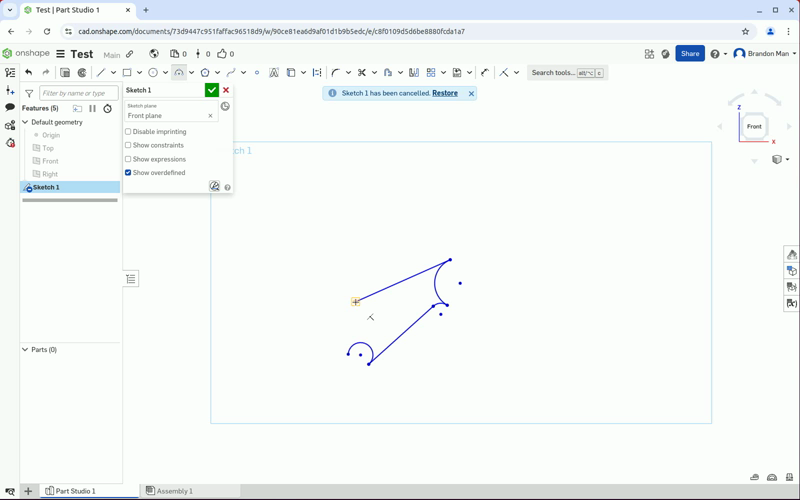
click(355, 301)
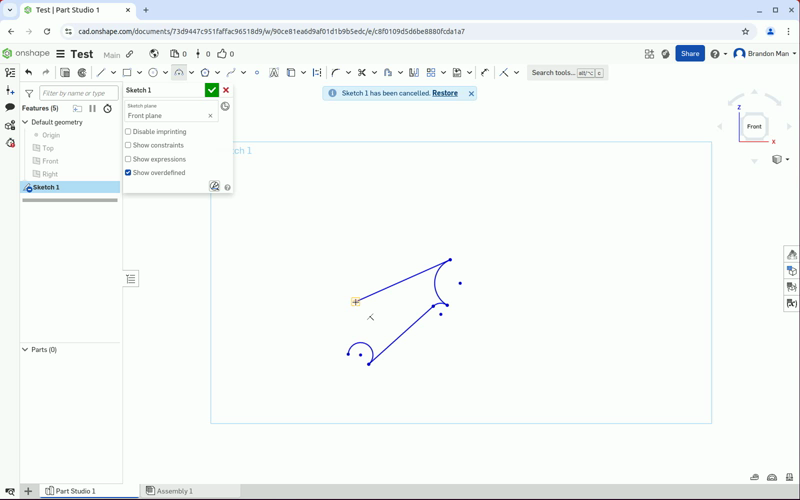
key_down(shift)
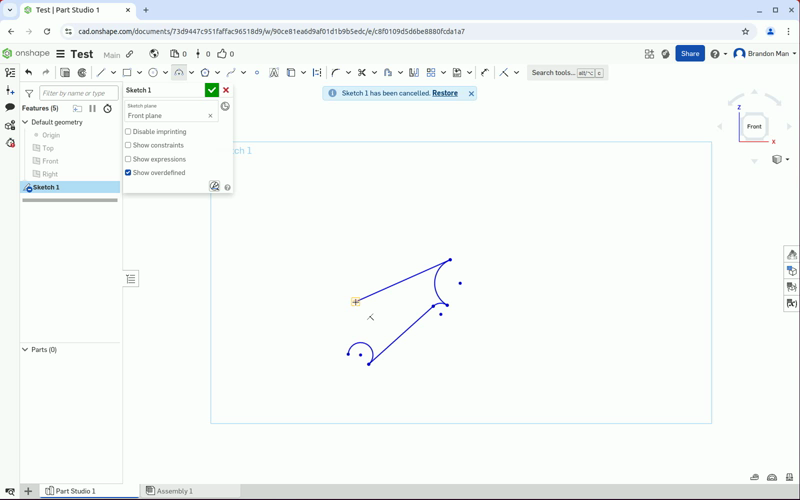
mouse_move(348, 313)
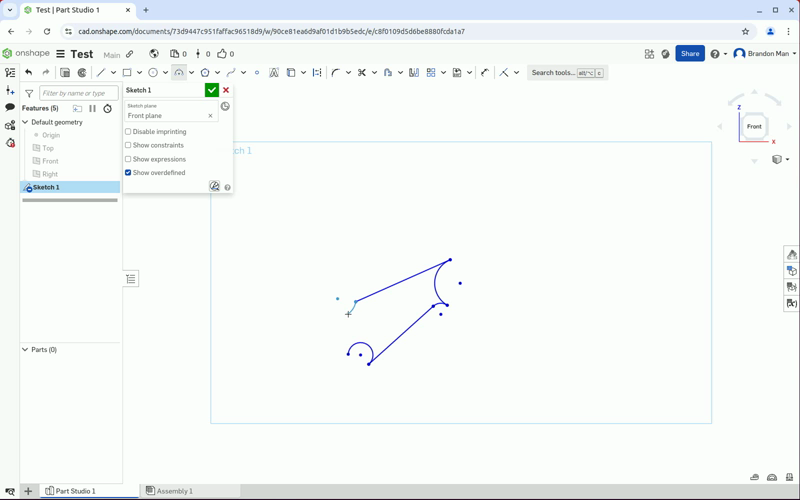
click(348, 313)
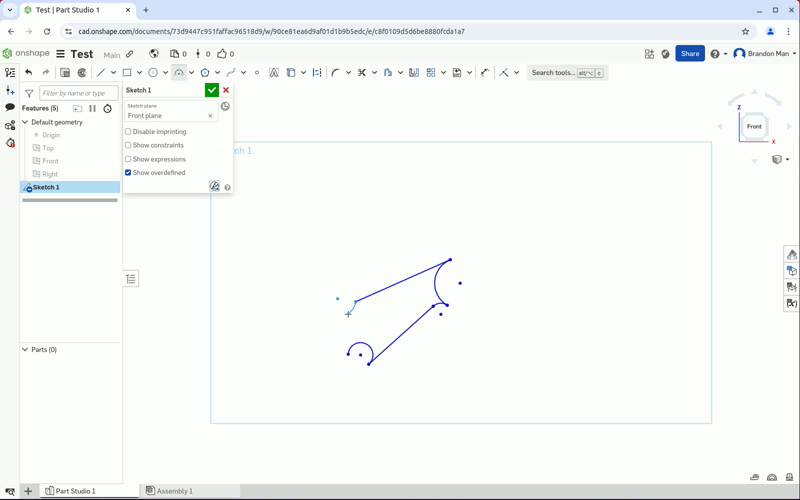
mouse_move(371, 320)
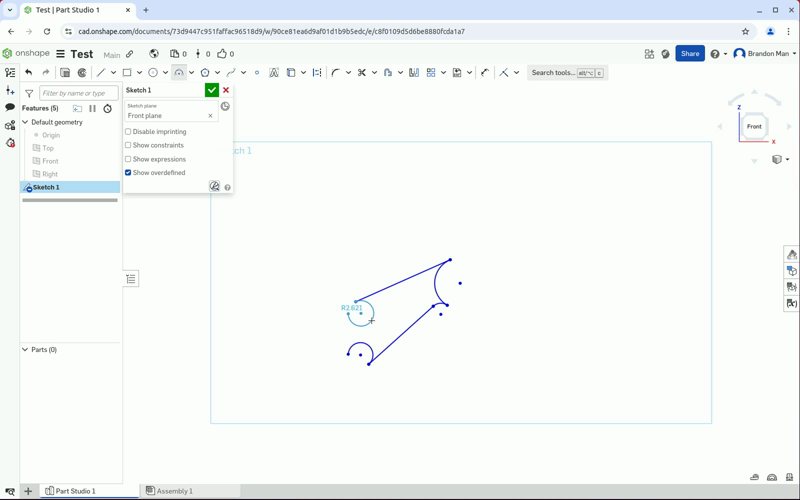
click(371, 320)
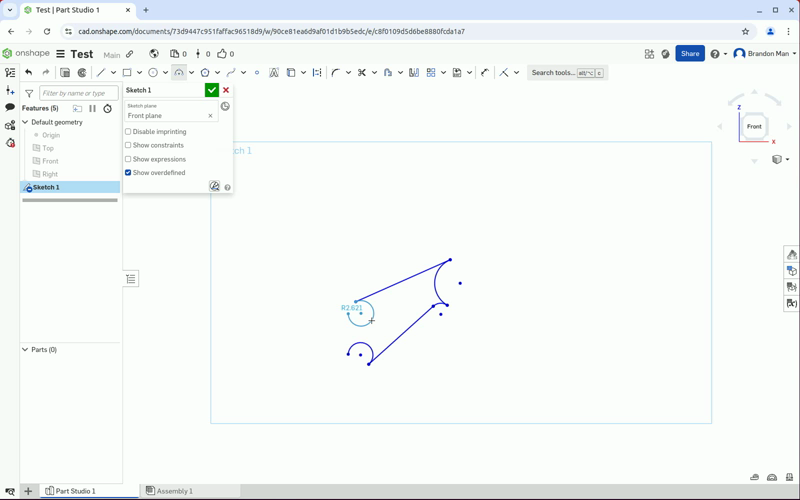
key_up(shift)
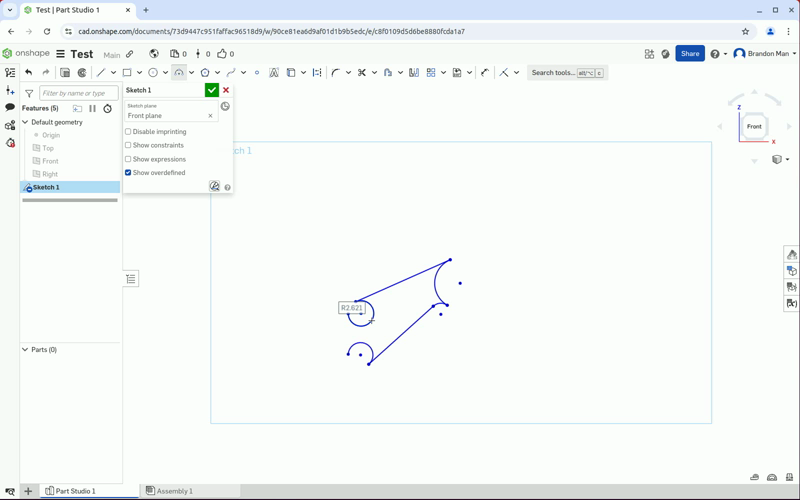
key(esc)
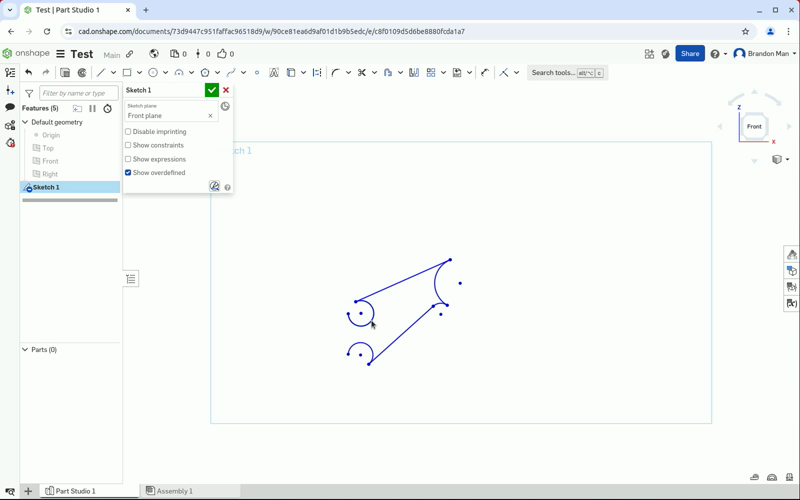
key(l)
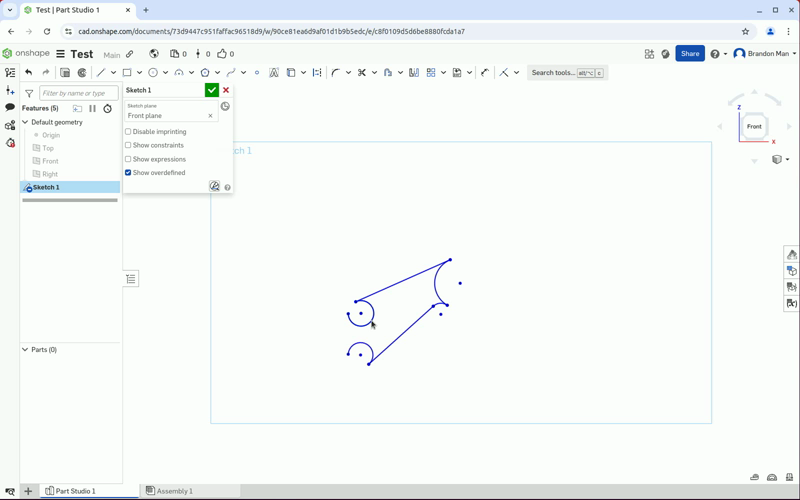
mouse_move(348, 313)
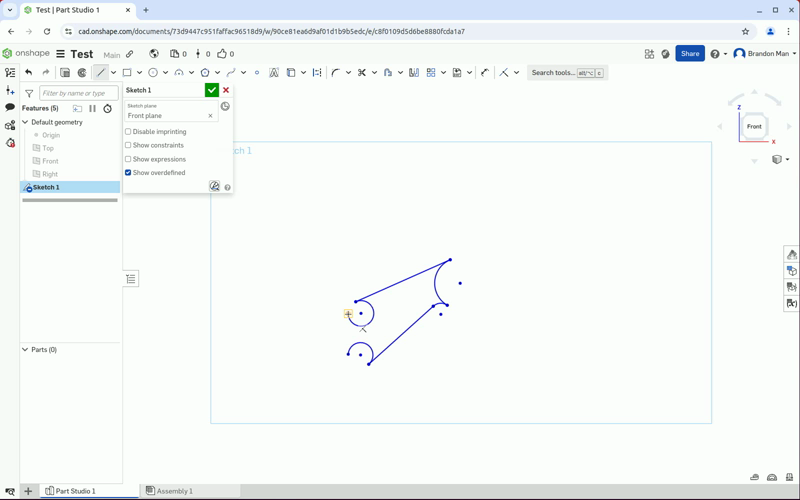
click(348, 313)
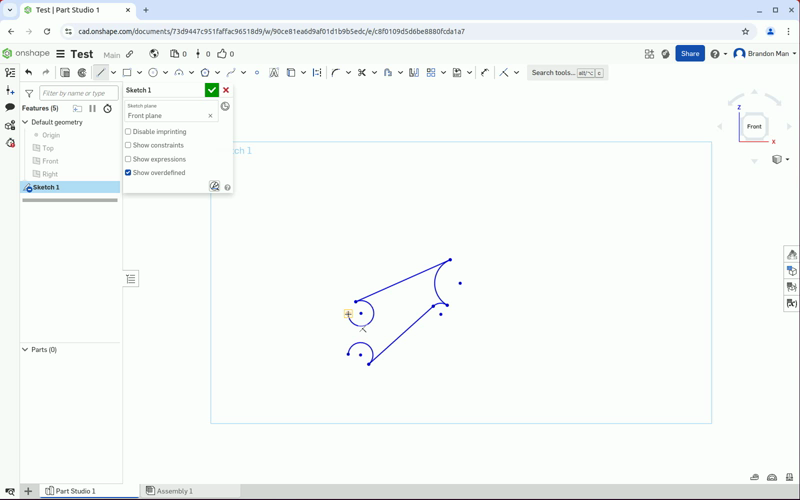
mouse_move(378, 313)
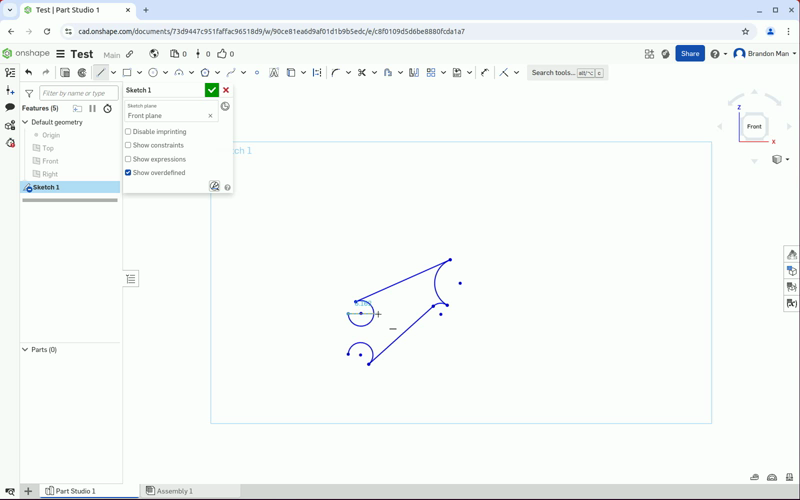
key_down(shift)
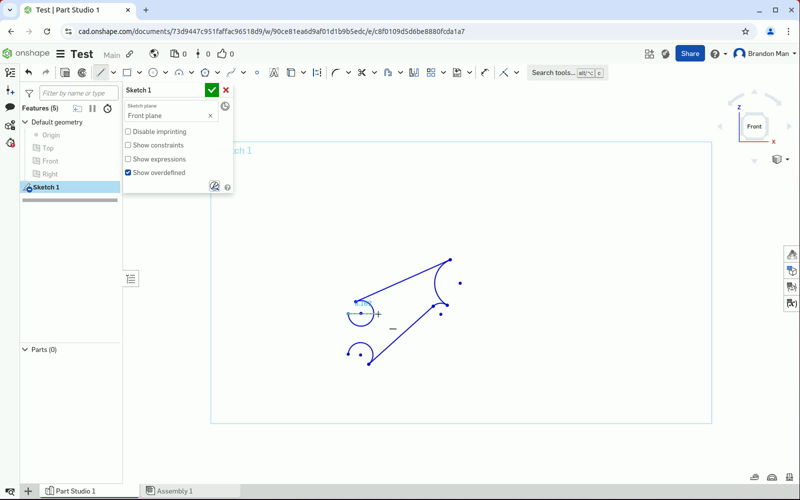
mouse_move(348, 354)
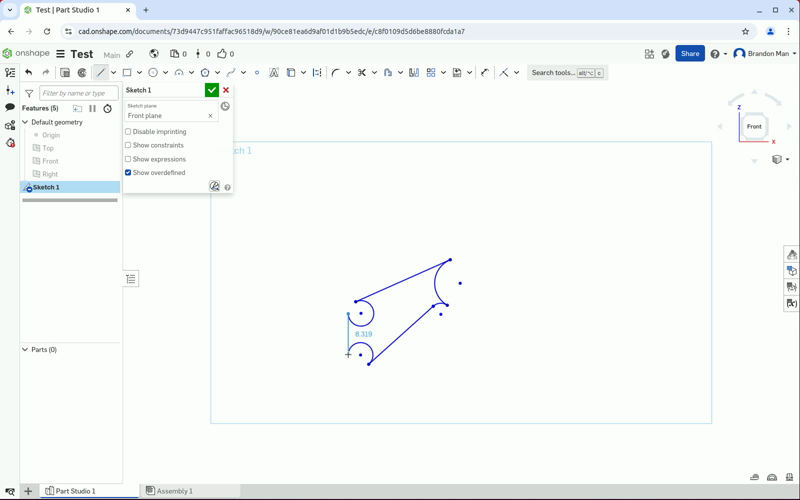
key_up(shift)
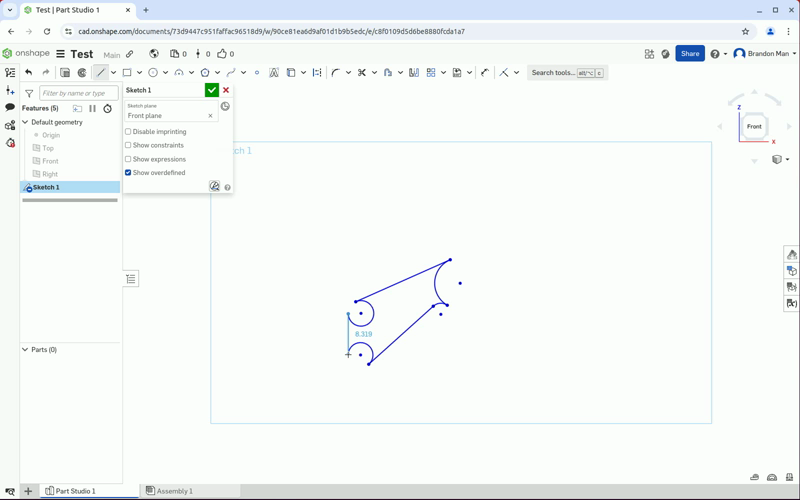
click(348, 354)
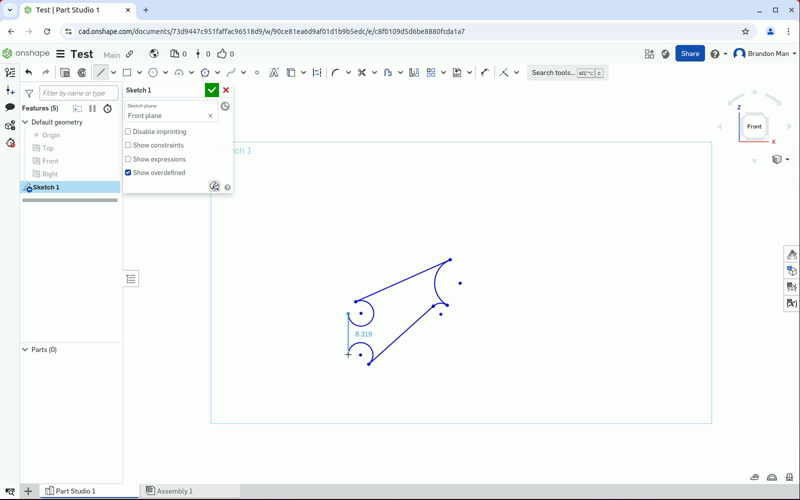
key(esc)
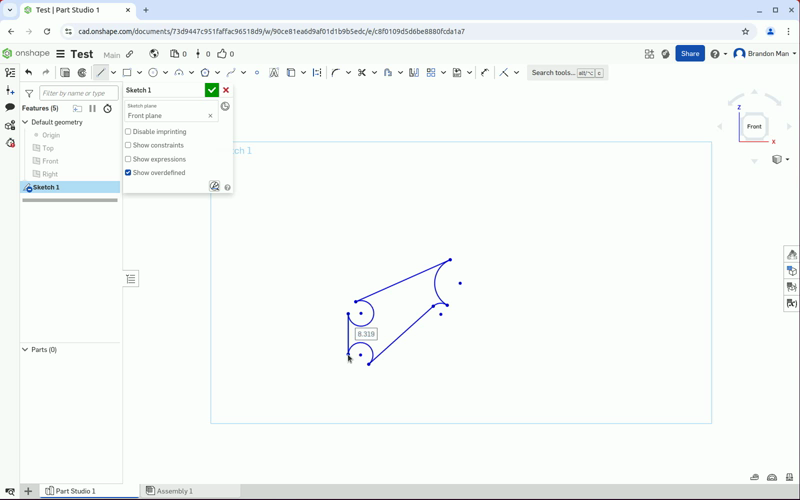
mouse_move(397, 331)
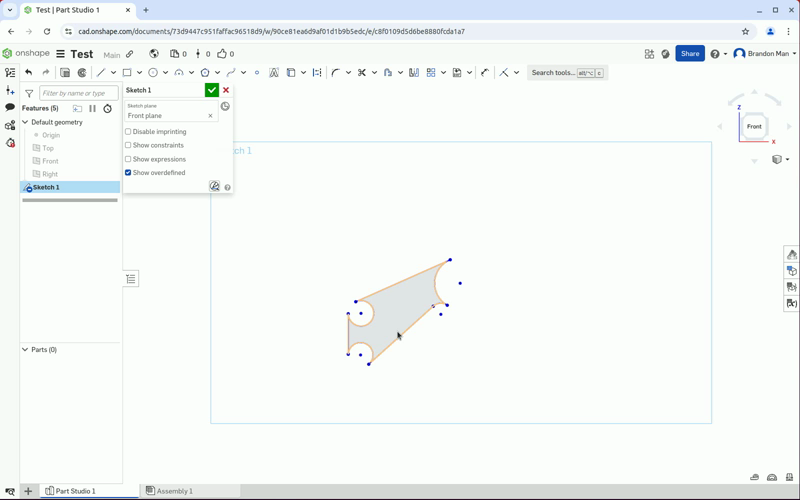
click(397, 331)
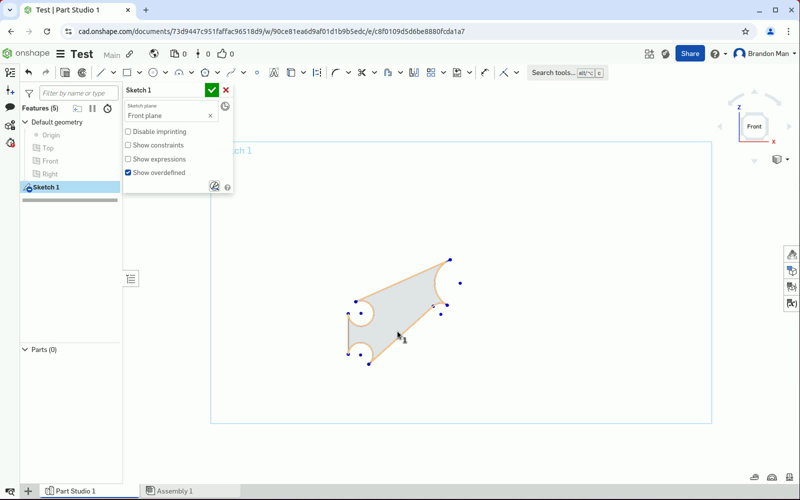
mouse_move(73, 352)
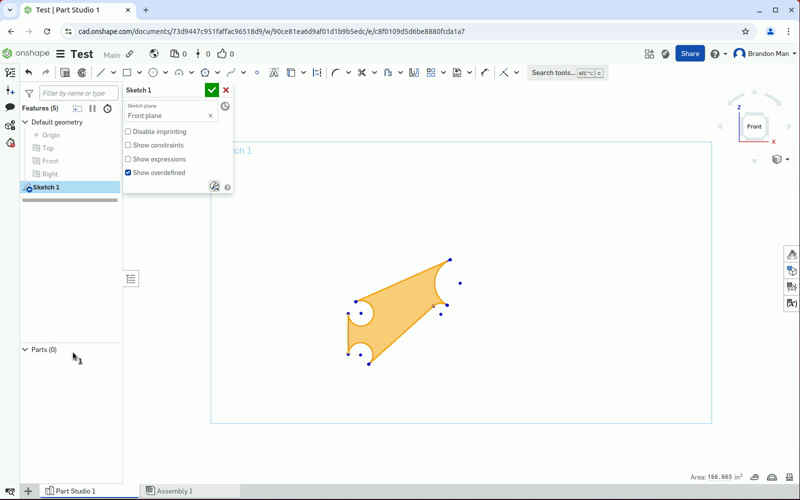
key(shift+y)
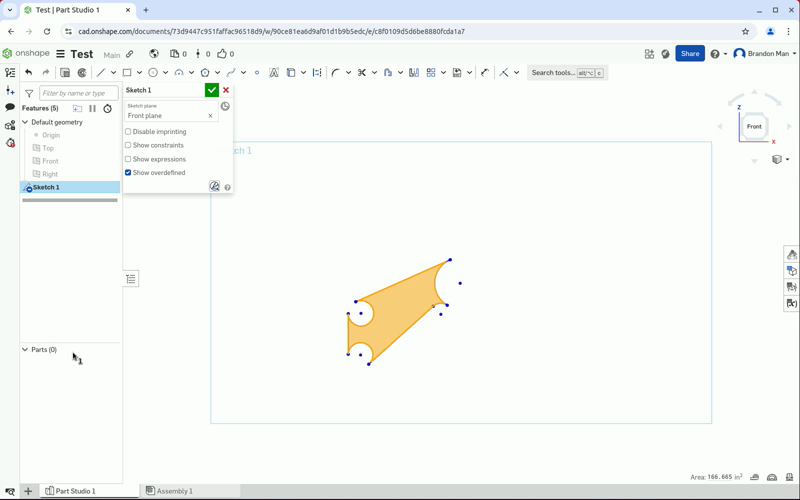
key(shift+e)
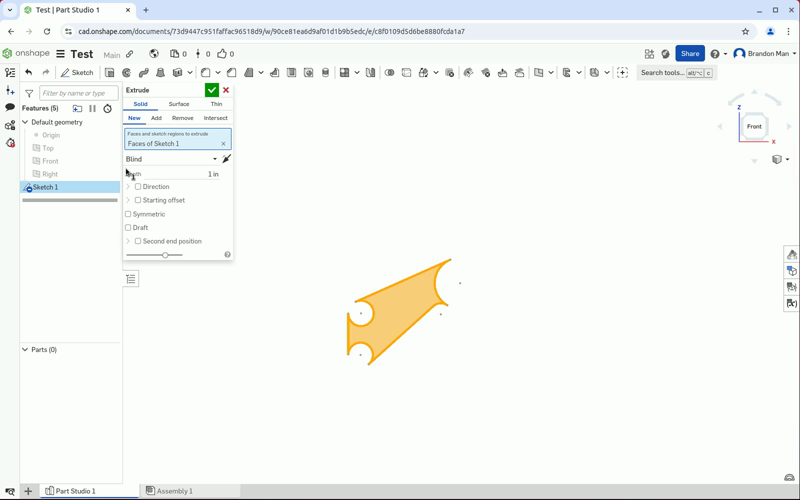
mouse_move(143, 106)
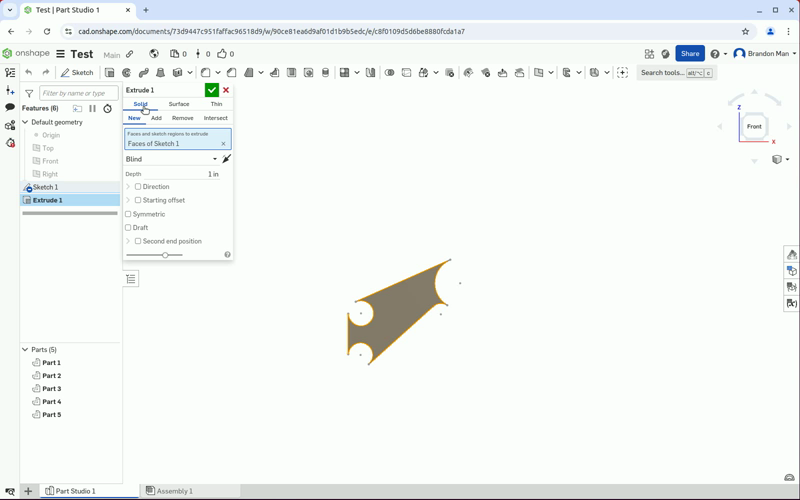
click(143, 106)
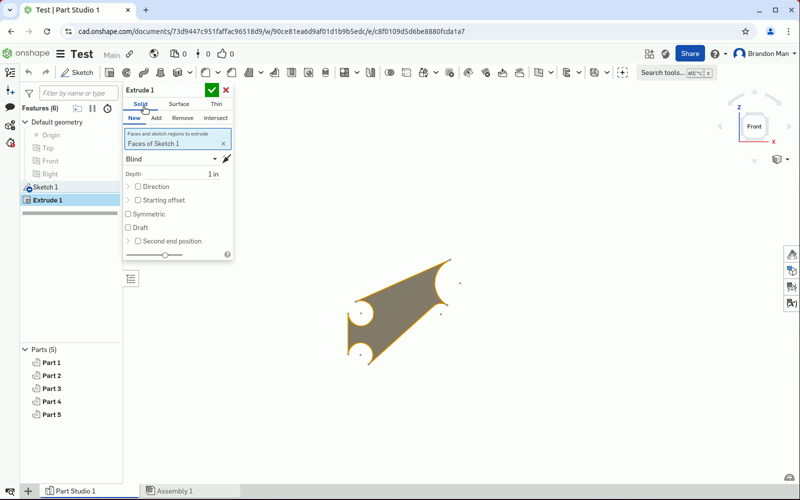
mouse_move(137, 120)
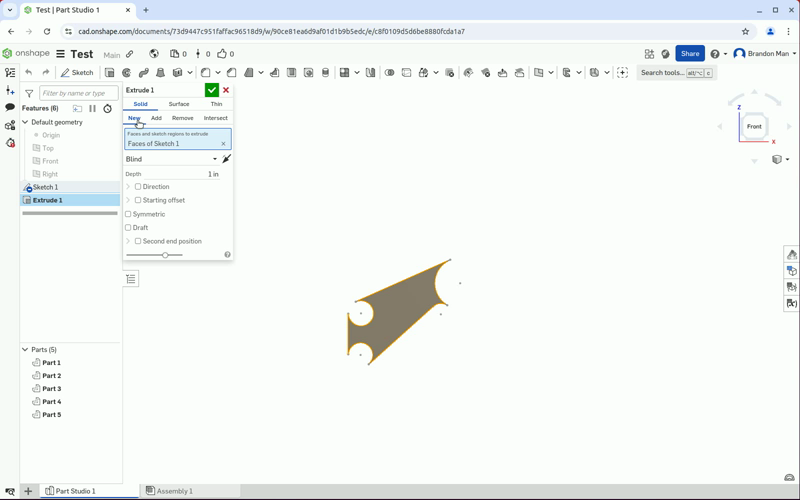
click(137, 120)
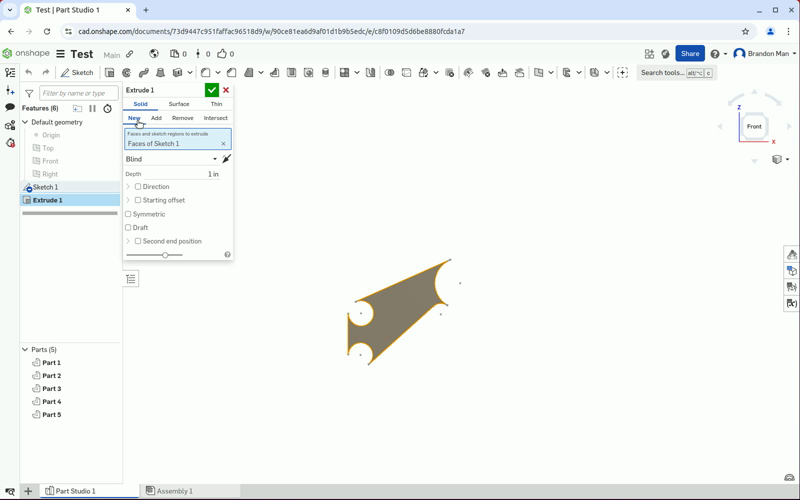
key(tab, 4)
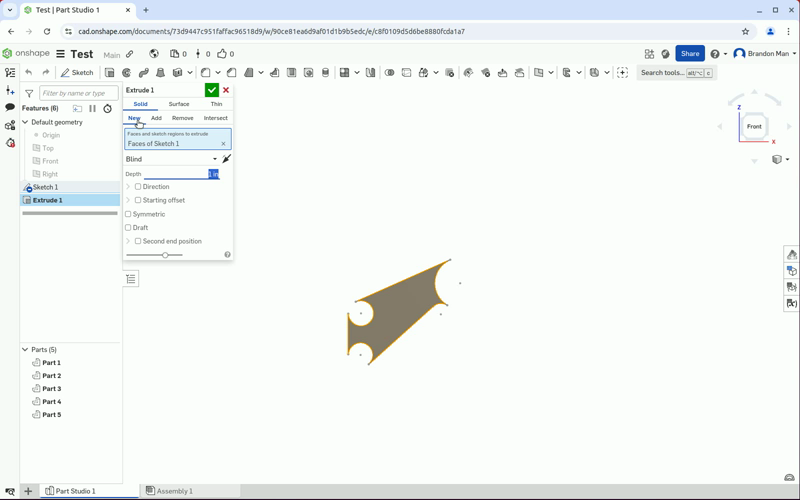
text(2.408)
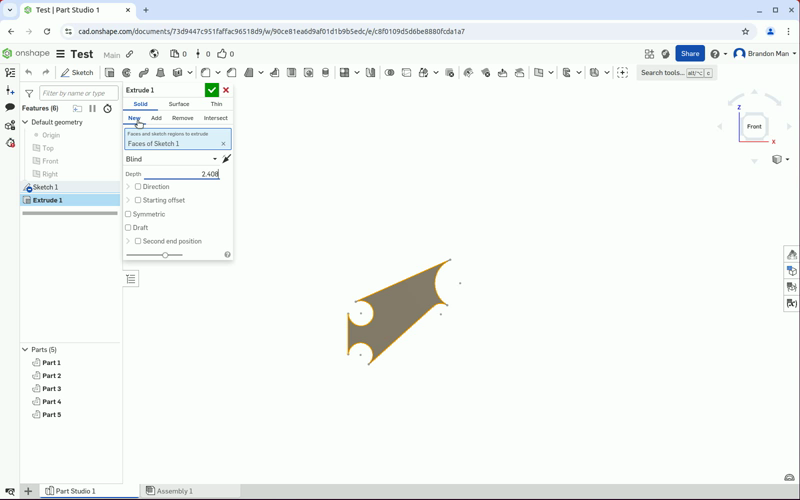
key(tab, 3)
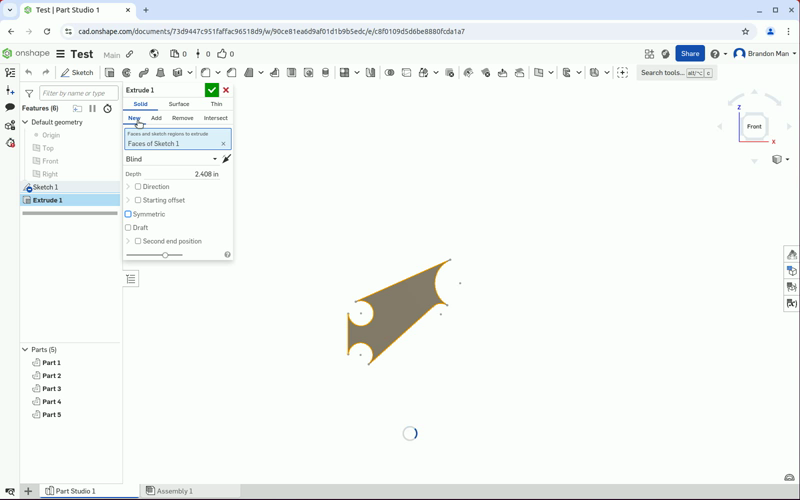
key(space)
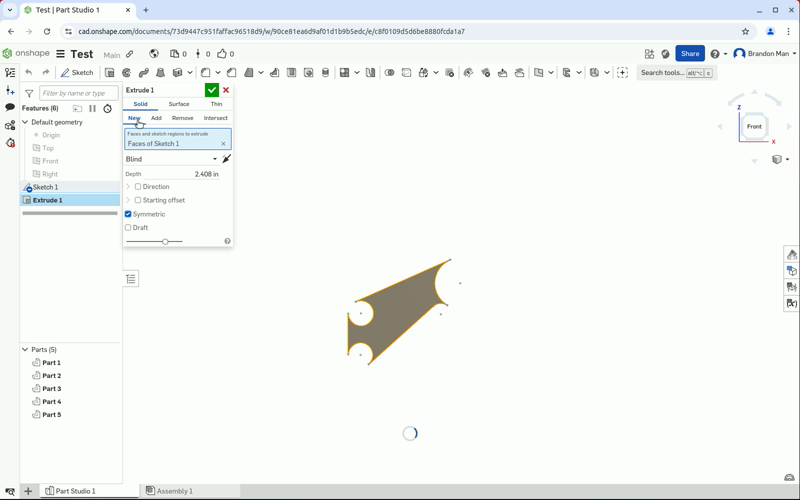
key(enter)
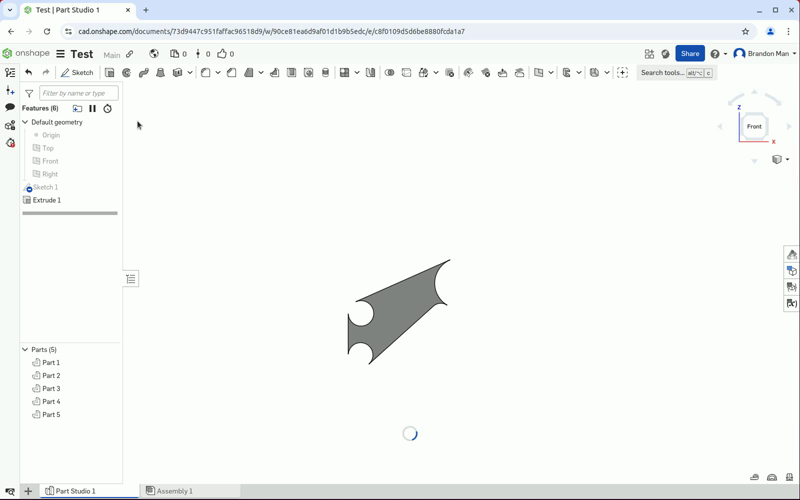
key(shift+h)
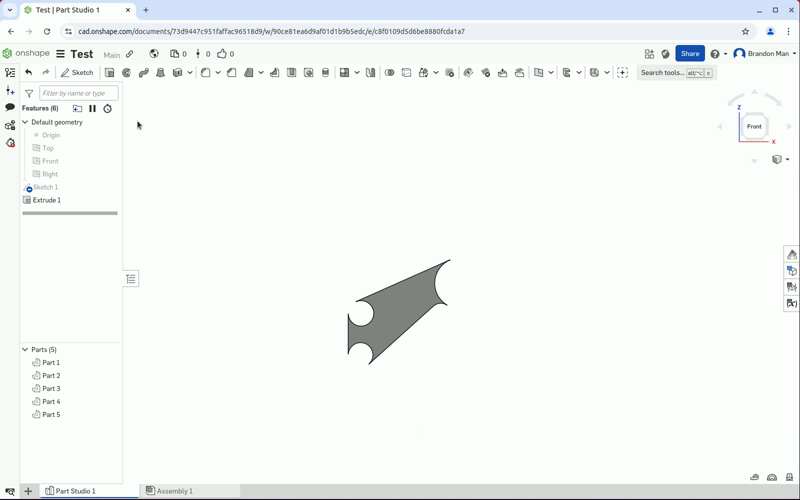
key(shift+h)
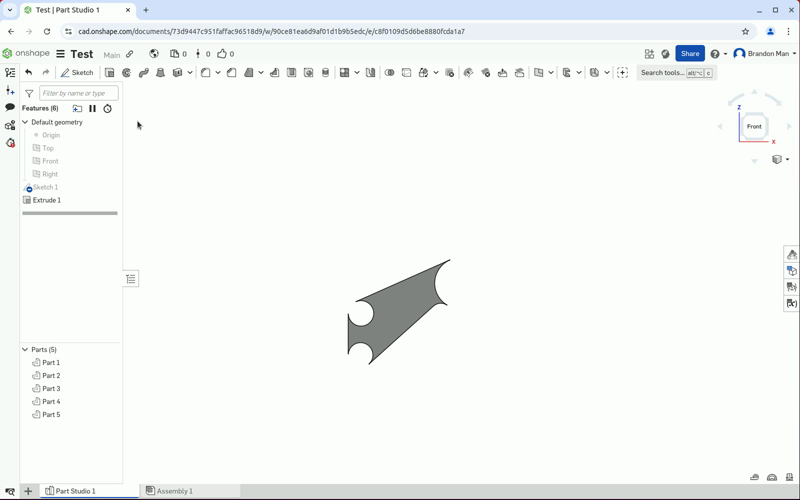
mouse_move(73, 189)
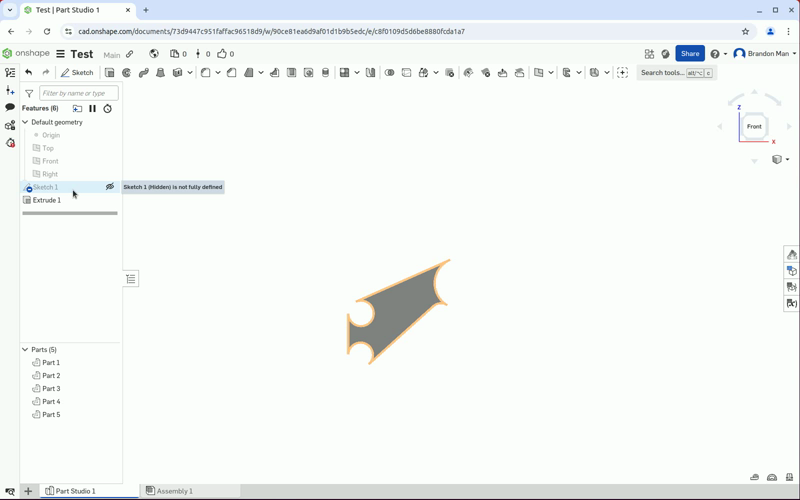
click(73, 189)
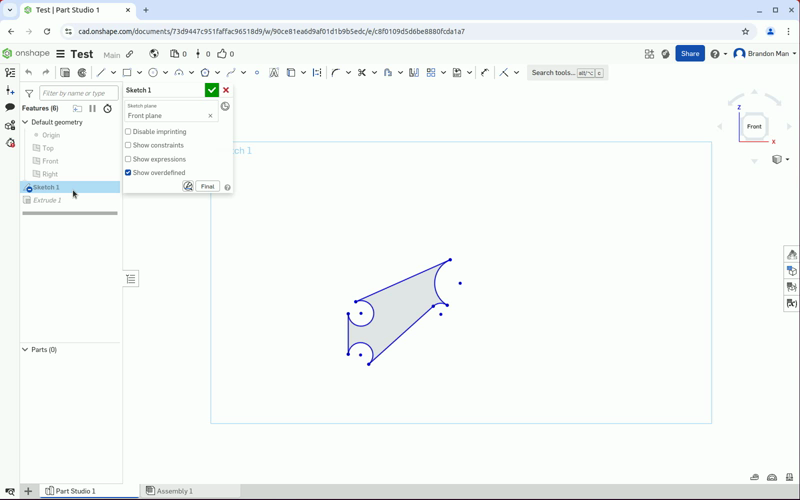
mouse_move(229, 92)
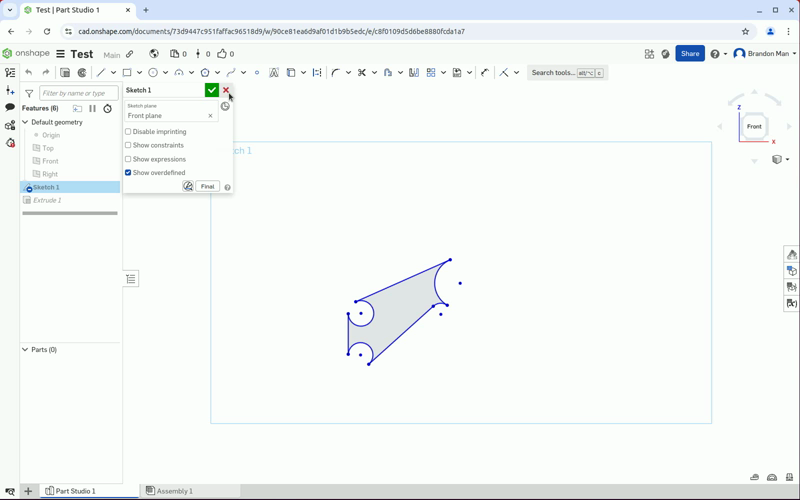
click(229, 92)
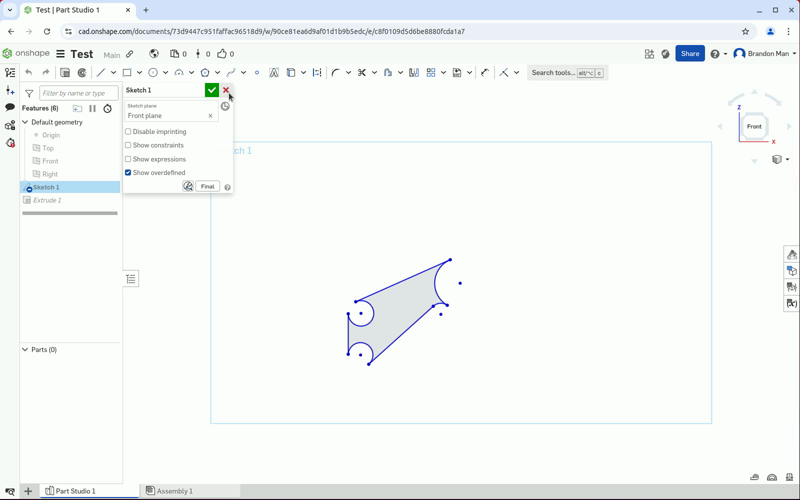
key(shift+s)
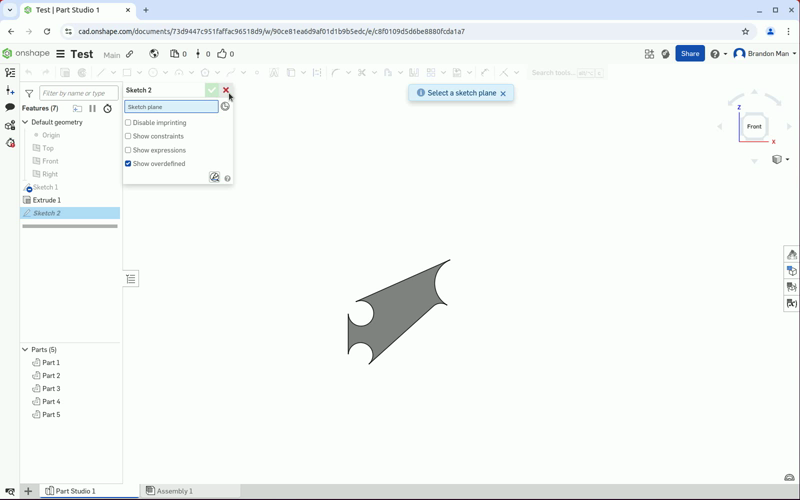
mouse_move(73, 163)
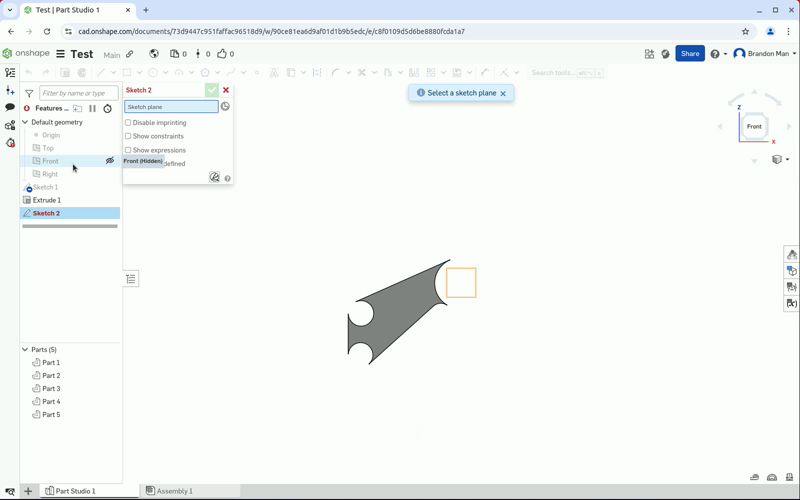
click(73, 163)
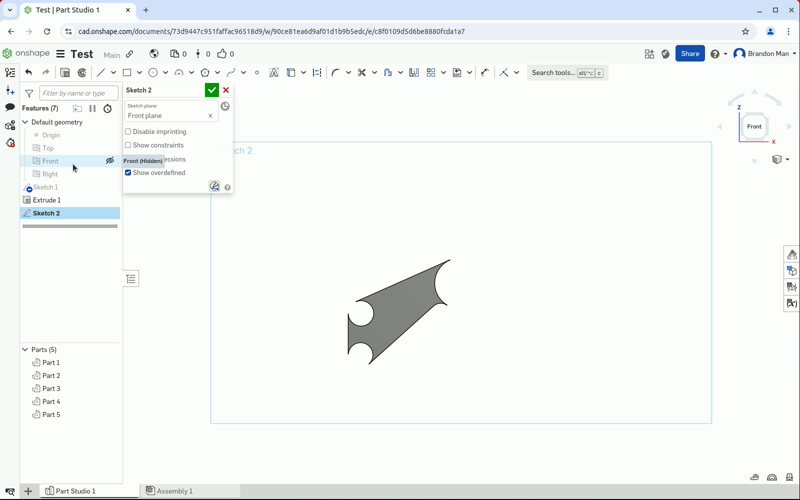
mouse_move(73, 352)
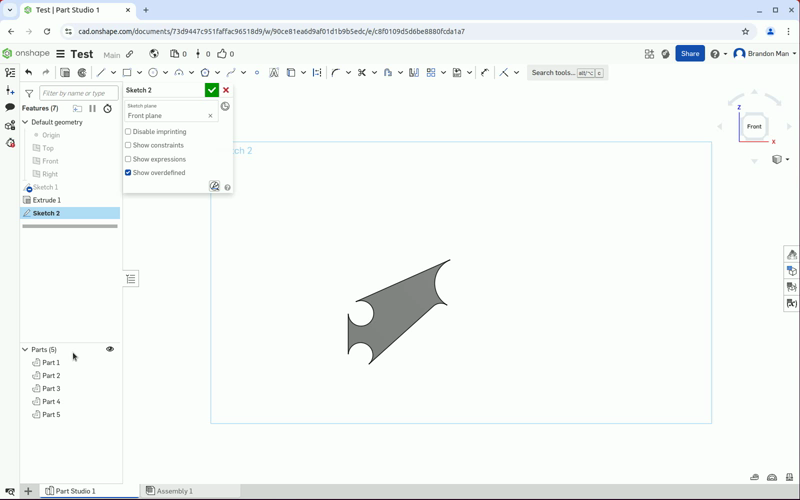
key(y)
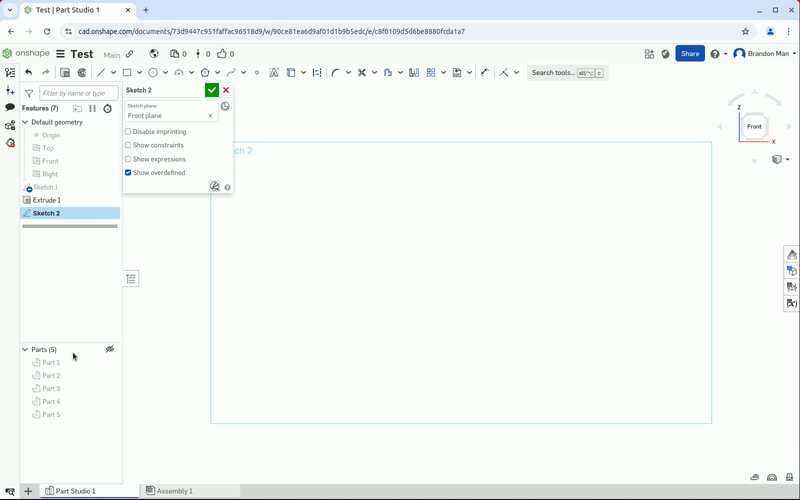
key(c)
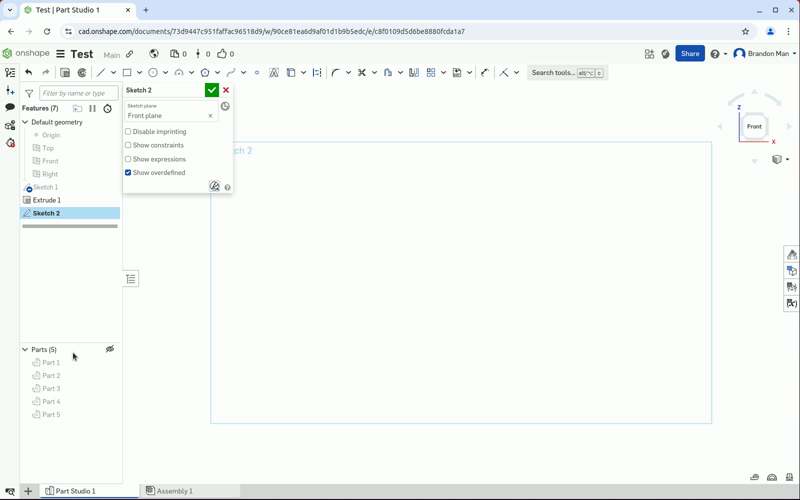
key_down(shift)
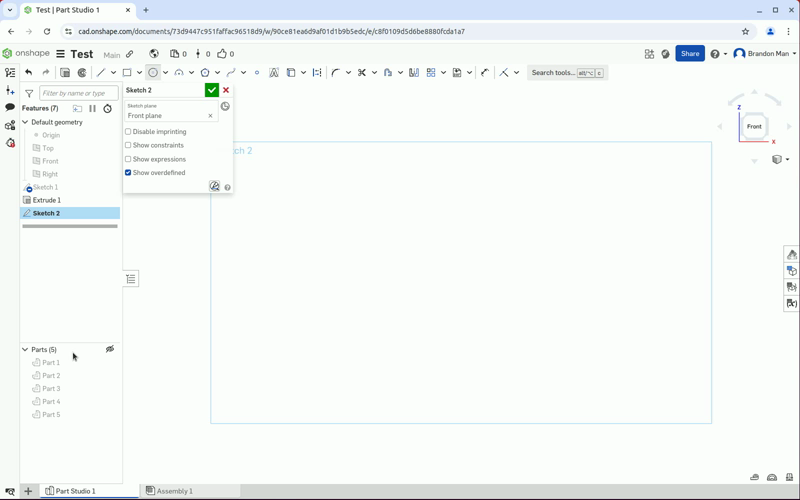
mouse_move(461, 282)
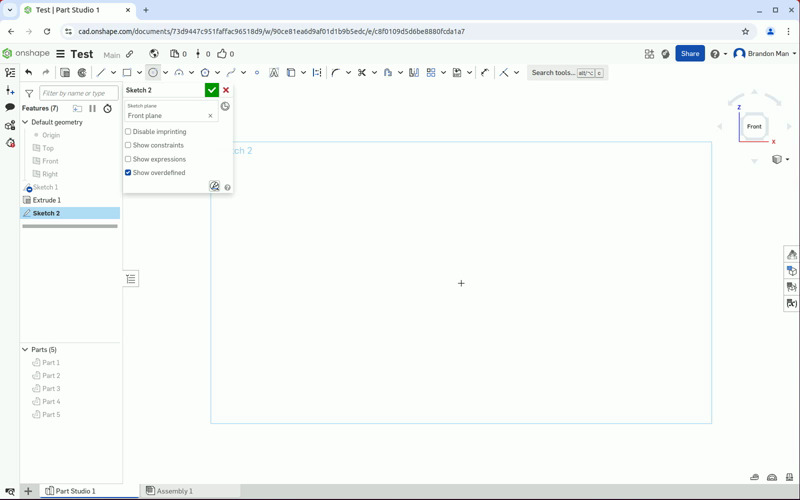
click(461, 282)
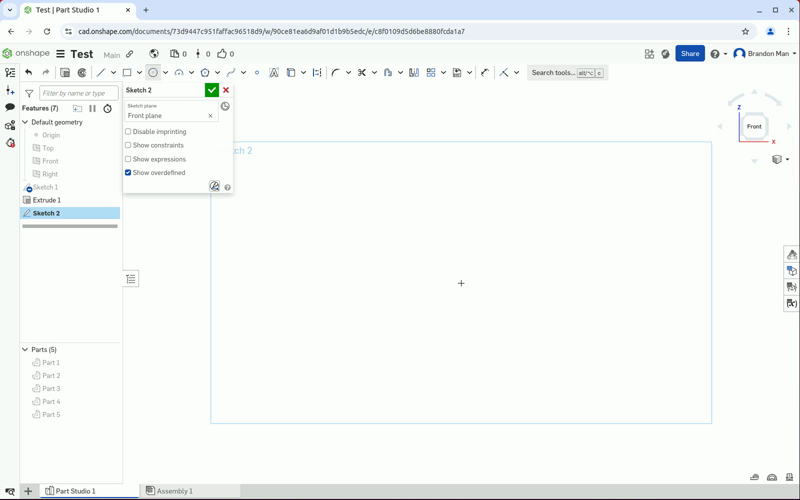
key_up(shift)
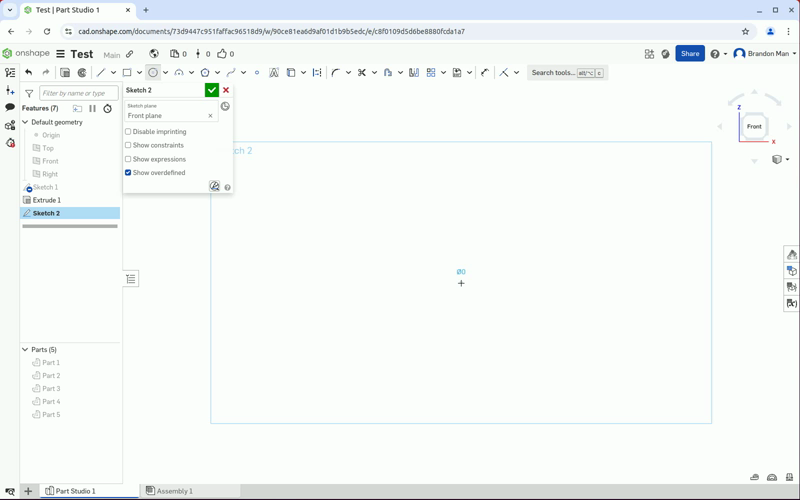
mouse_move(487, 282)
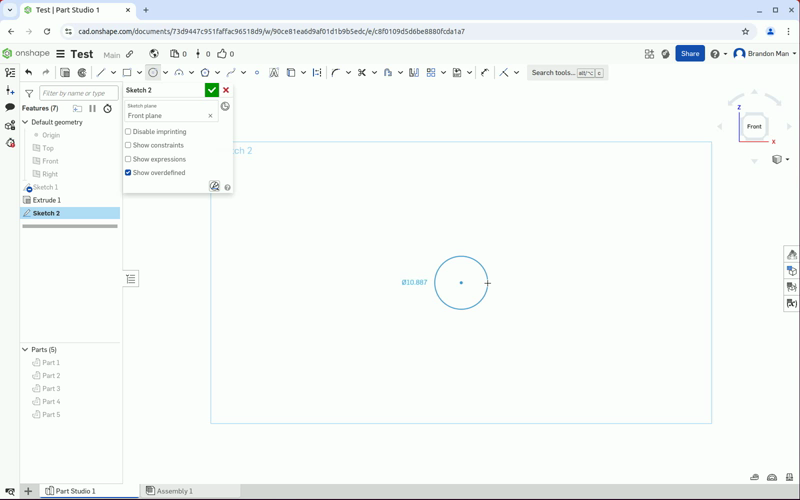
click(487, 282)
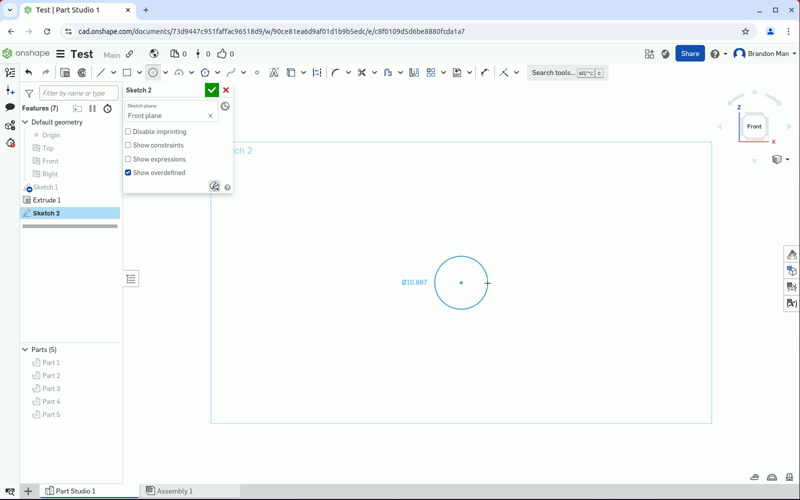
key(esc)
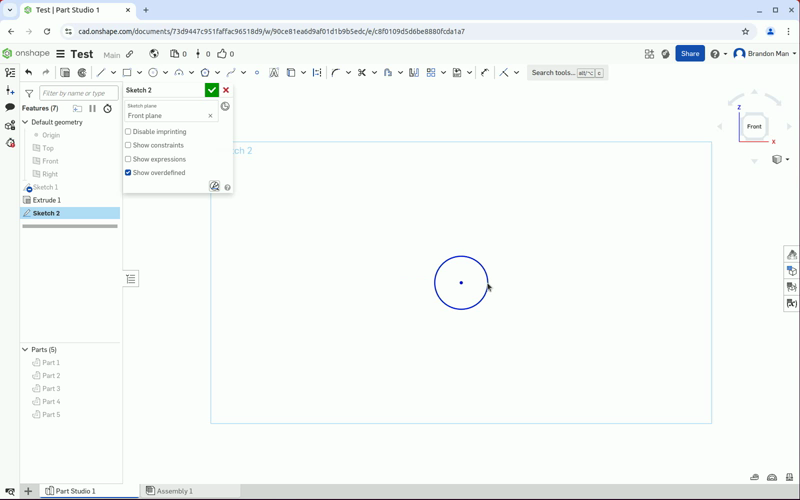
key(c)
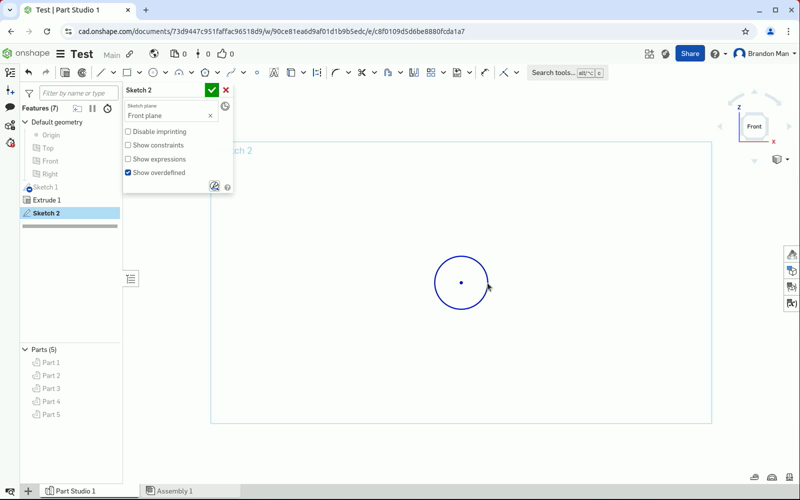
key_down(shift)
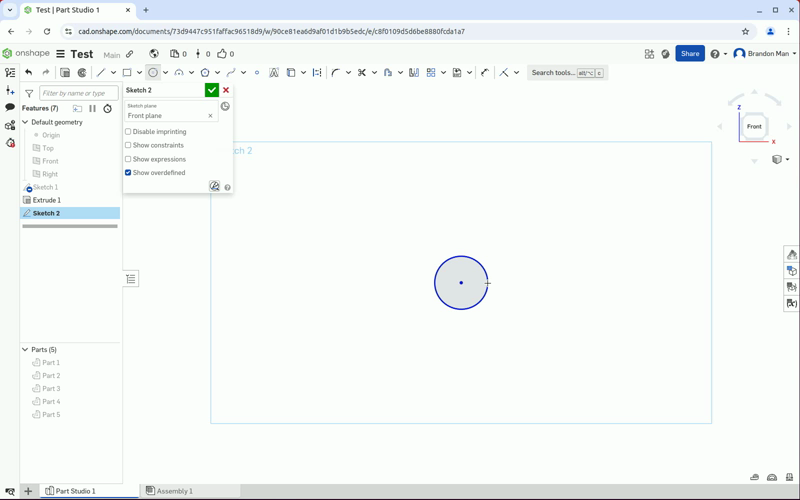
mouse_move(461, 282)
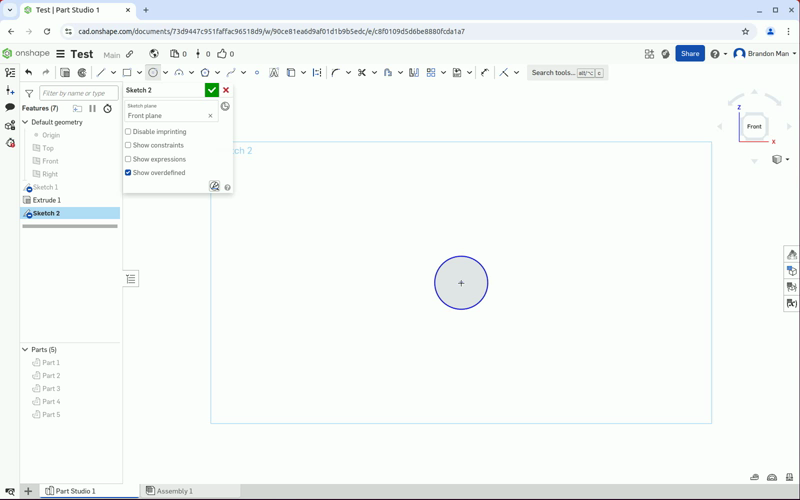
click(461, 282)
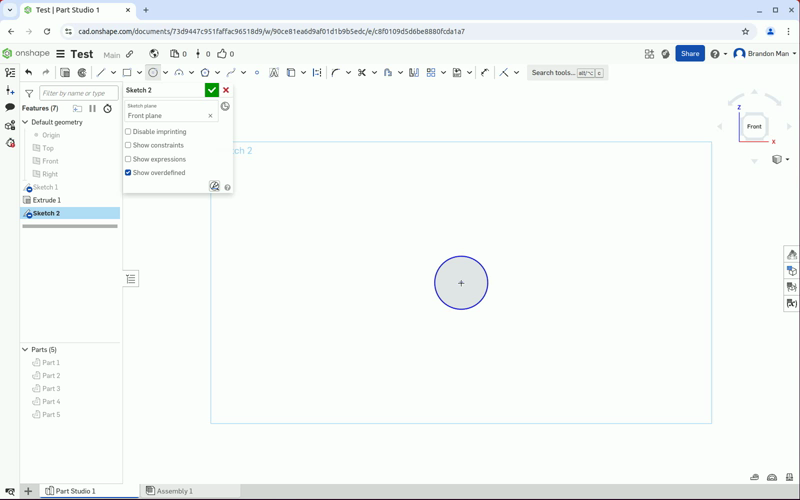
key_up(shift)
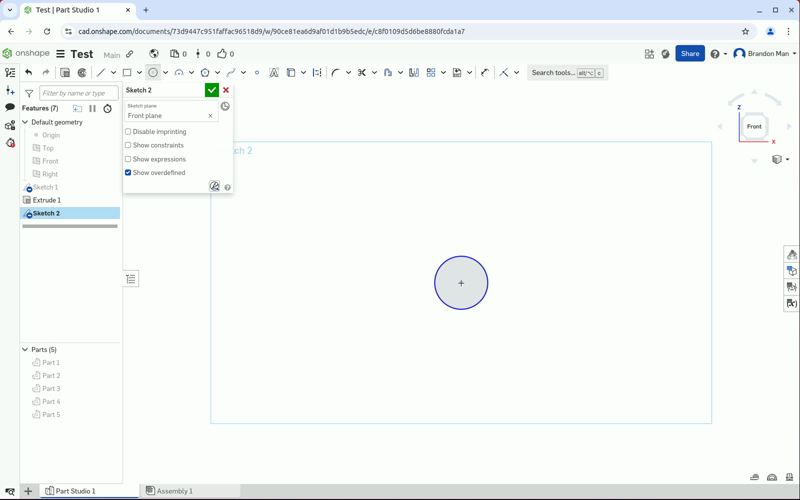
mouse_move(475, 282)
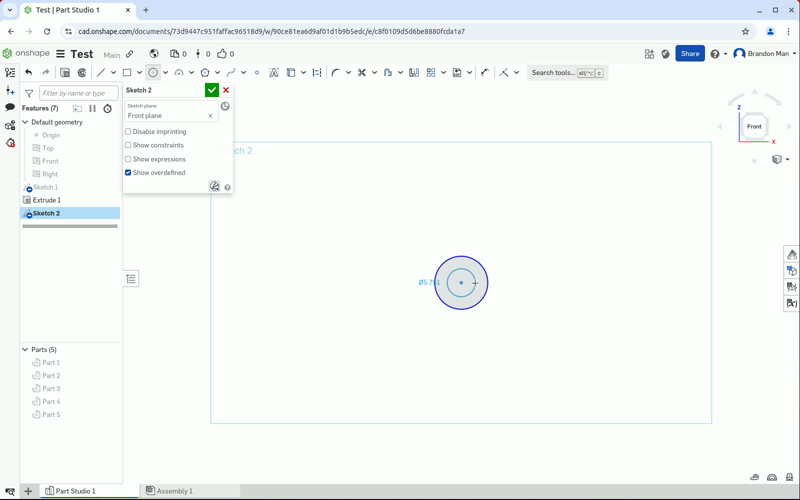
click(475, 282)
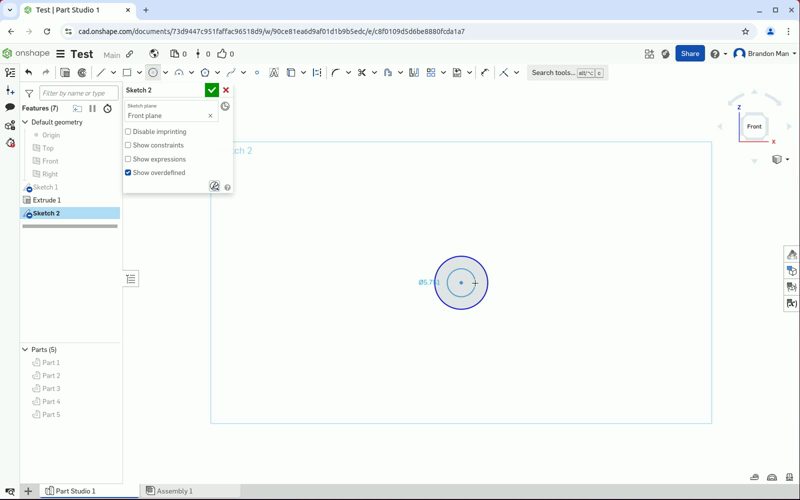
key(esc)
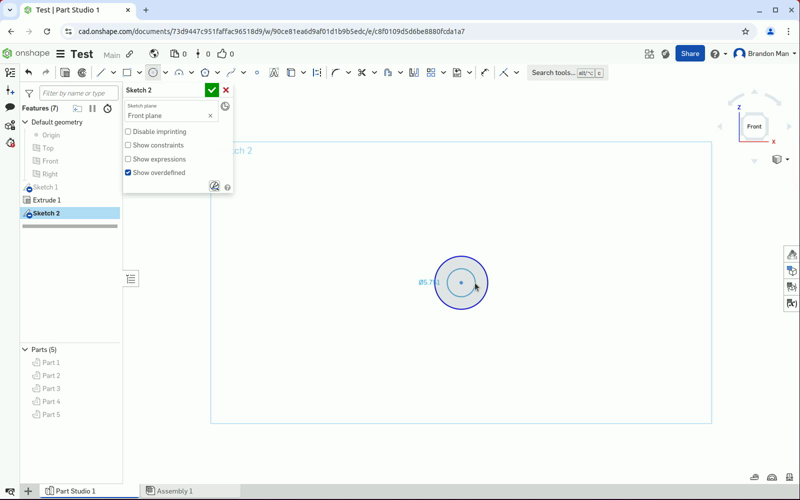
mouse_move(471, 302)
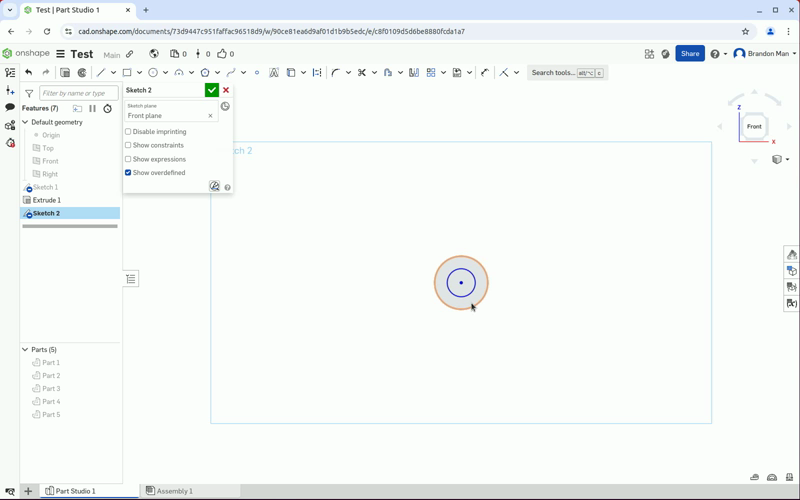
scroll(6)
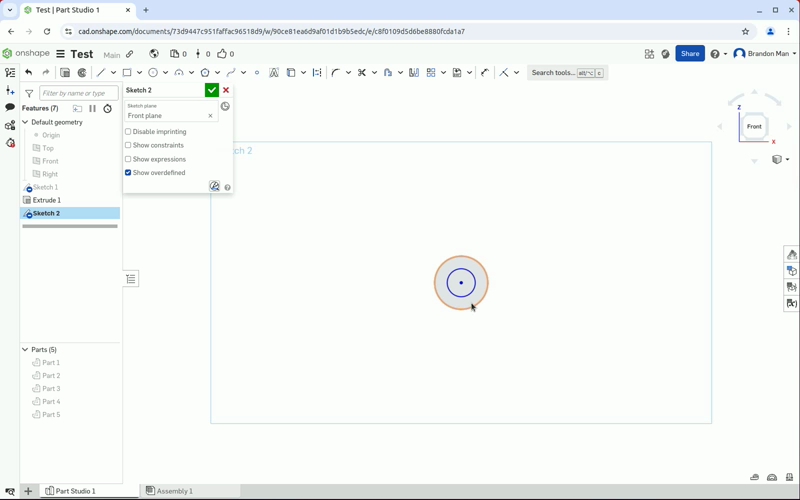
scroll(6)
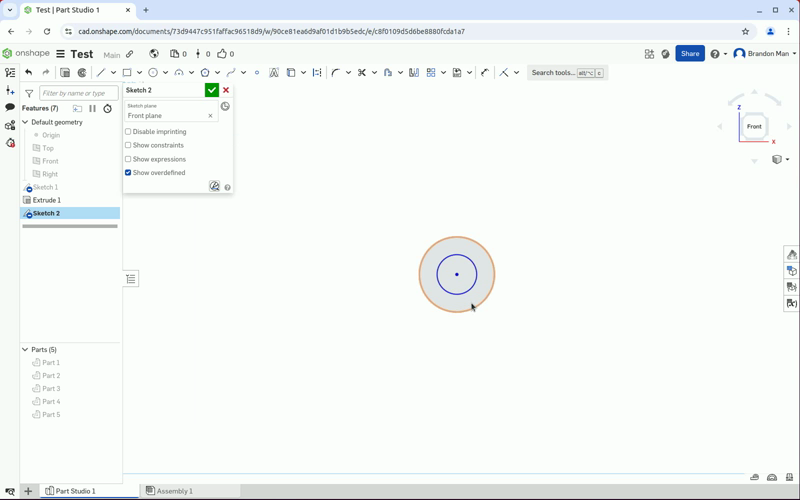
scroll(6)
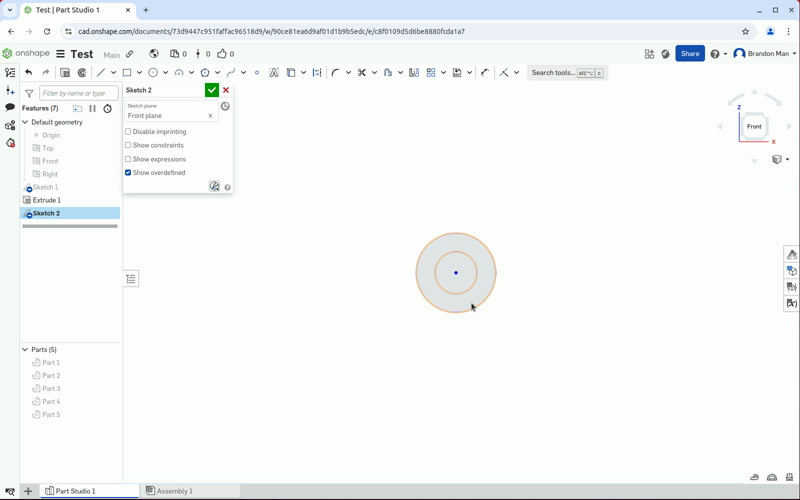
scroll(6)
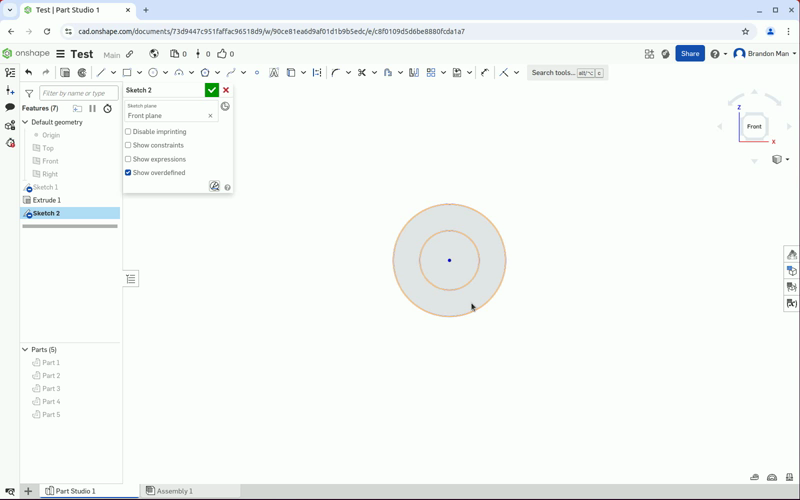
scroll(6)
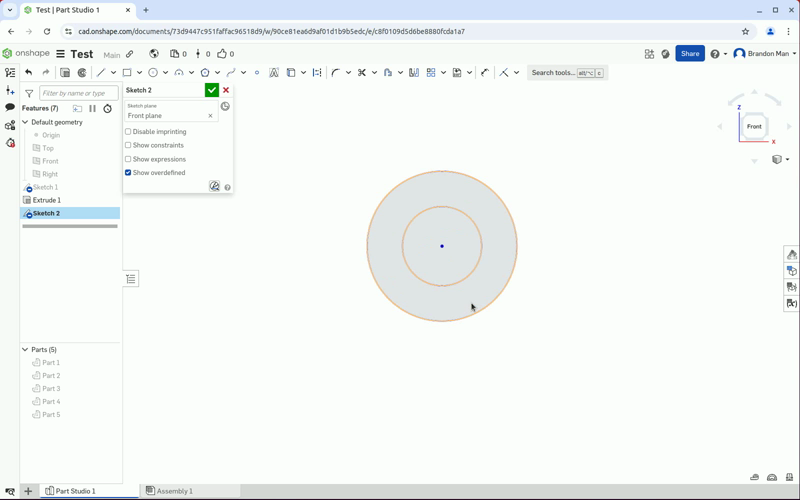
scroll(6)
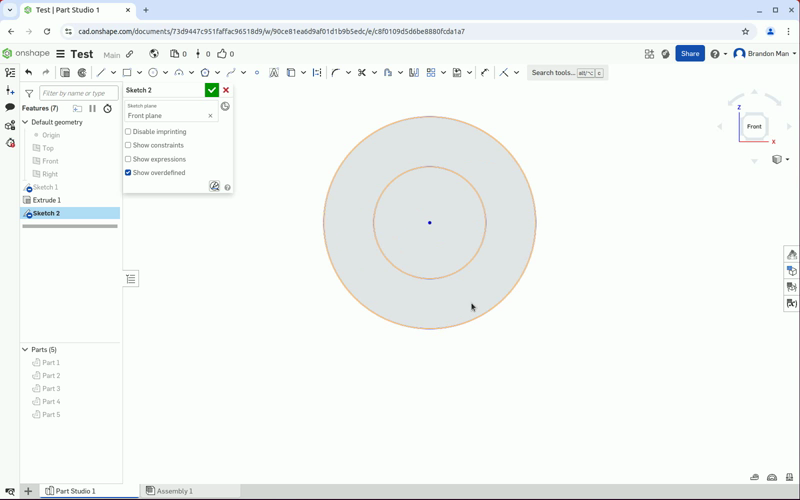
scroll(6)
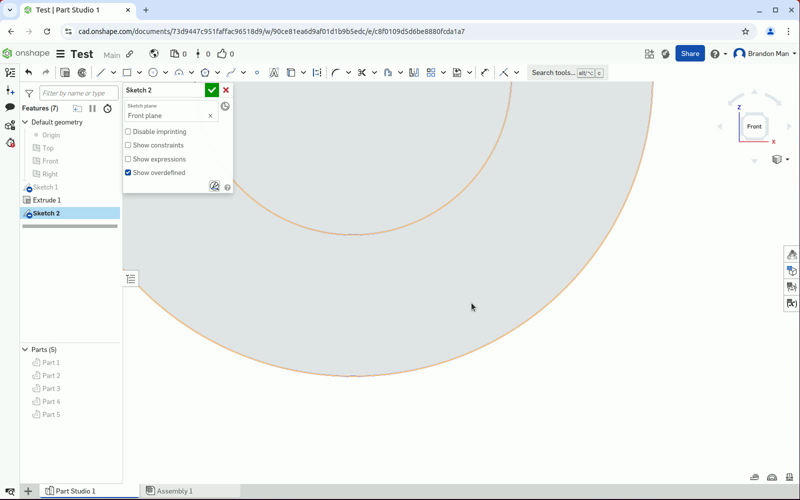
click(471, 302)
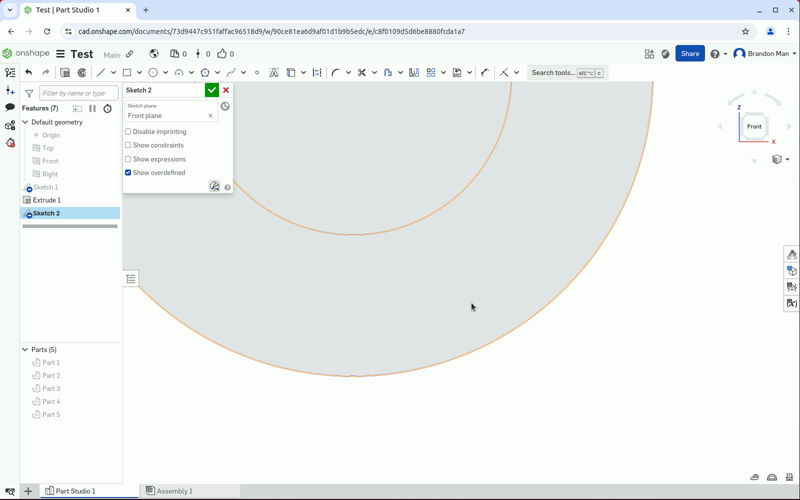
scroll(-6)
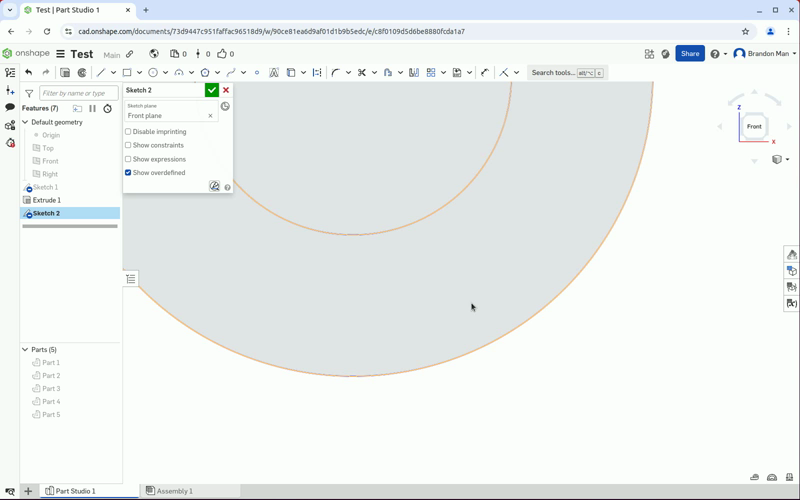
scroll(-6)
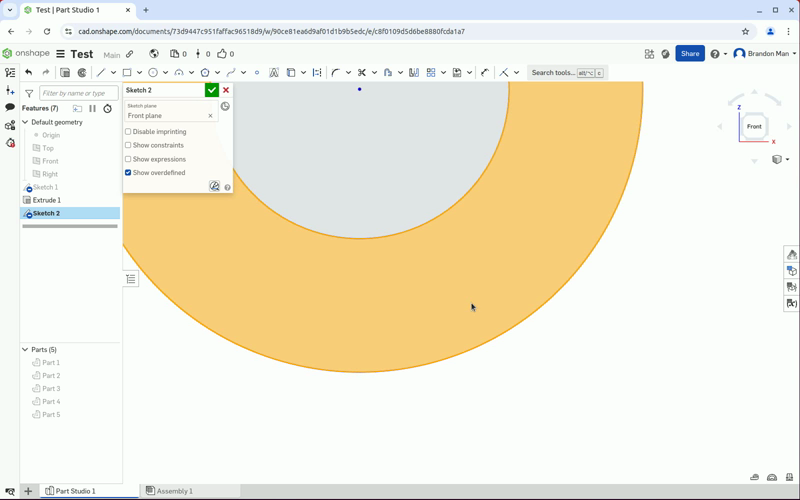
scroll(-6)
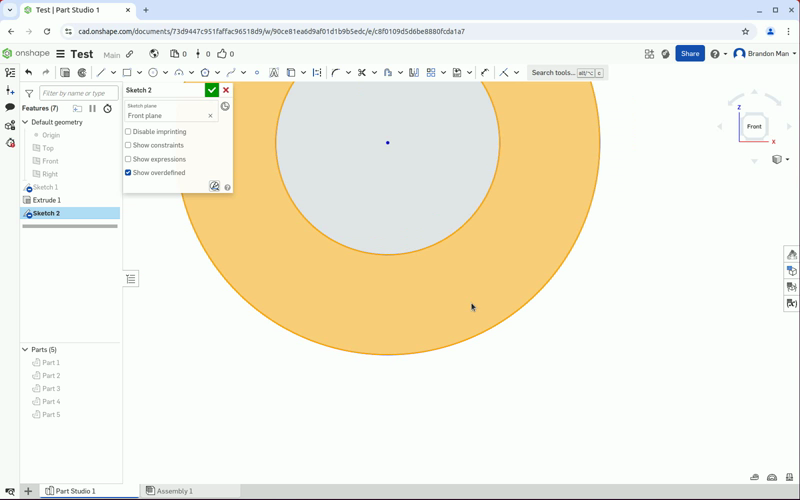
scroll(-6)
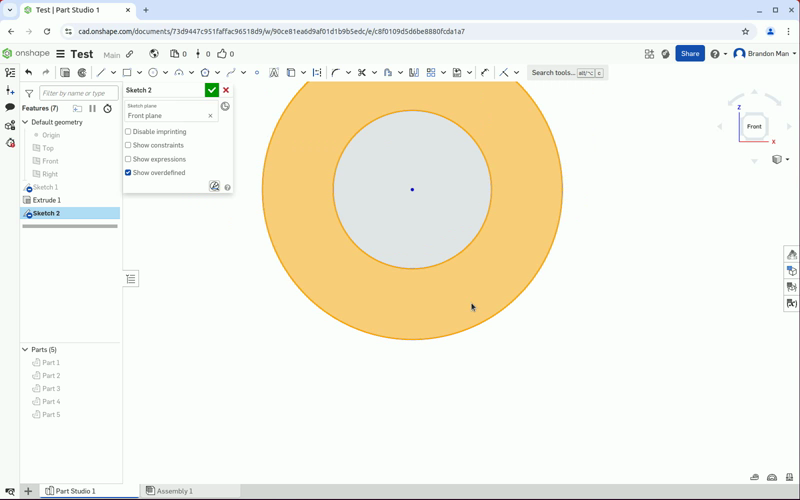
scroll(-6)
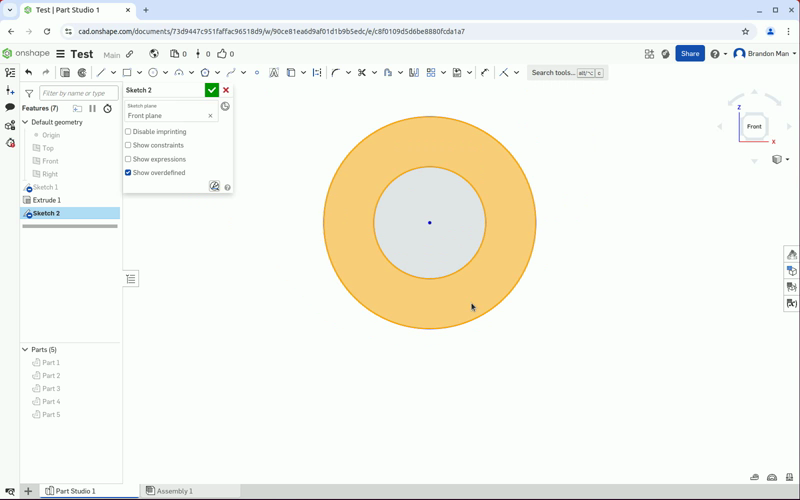
scroll(-6)
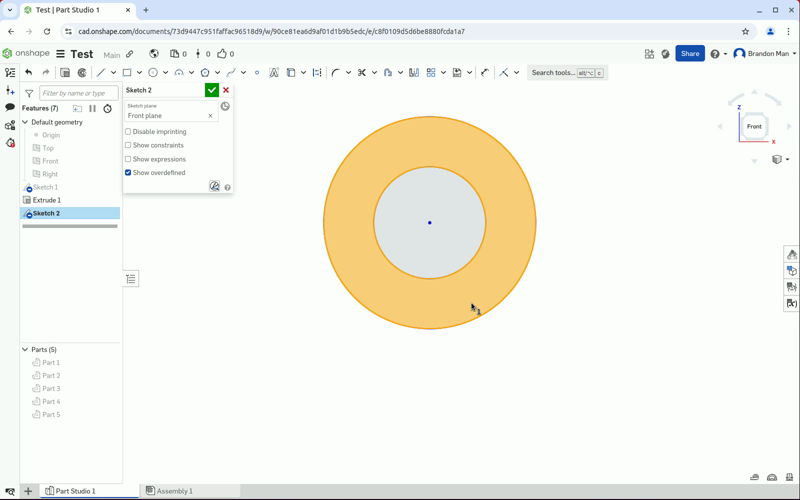
scroll(-6)
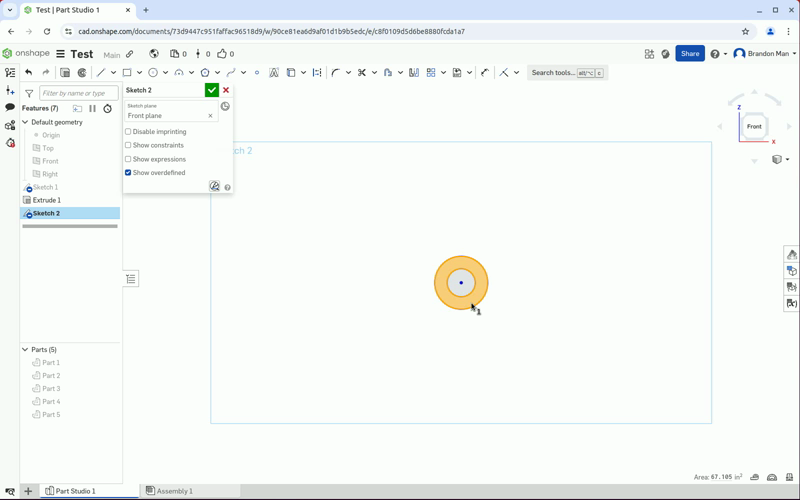
mouse_move(73, 352)
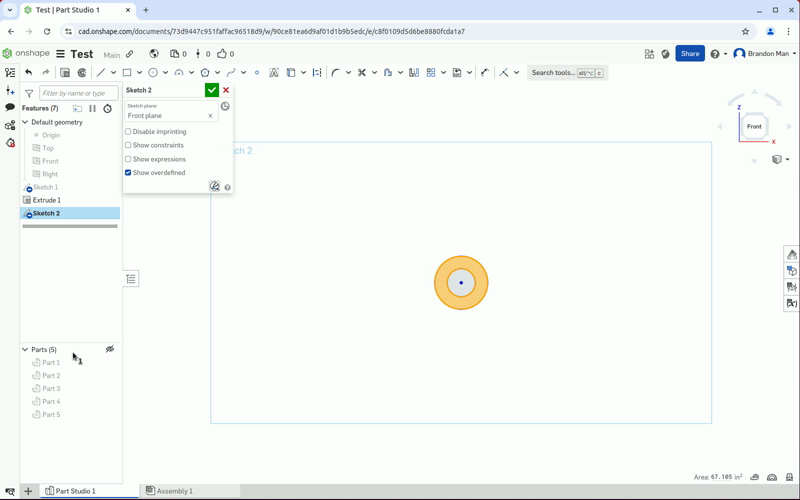
key(shift+y)
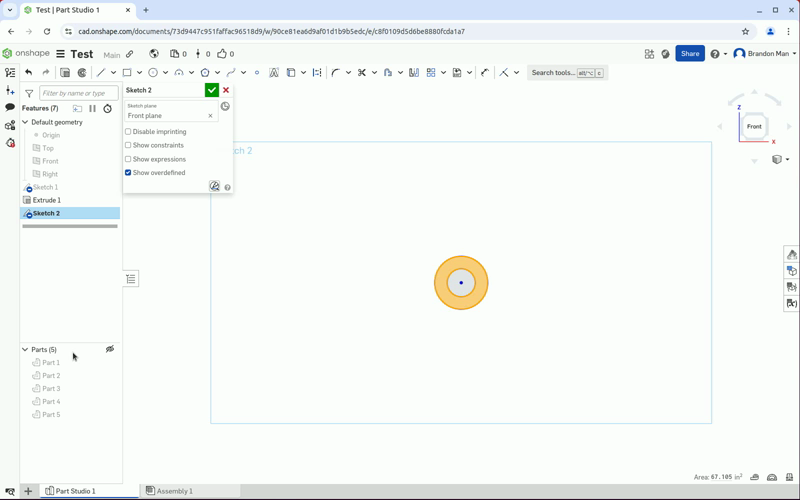
key(shift+e)
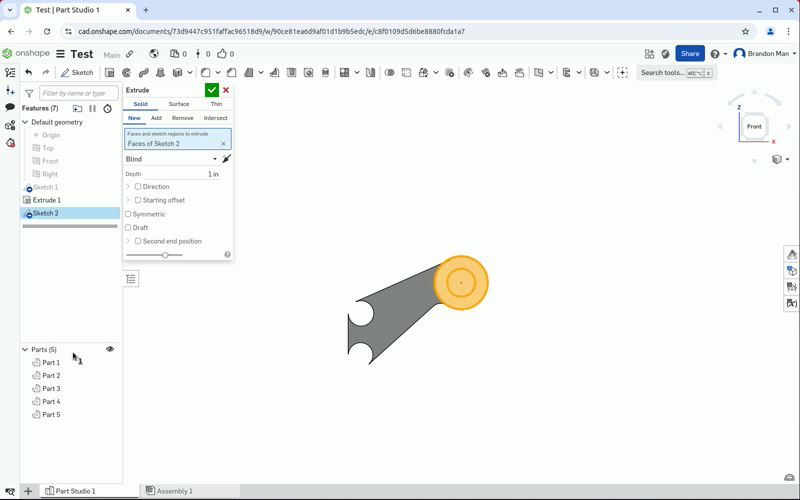
mouse_move(143, 106)
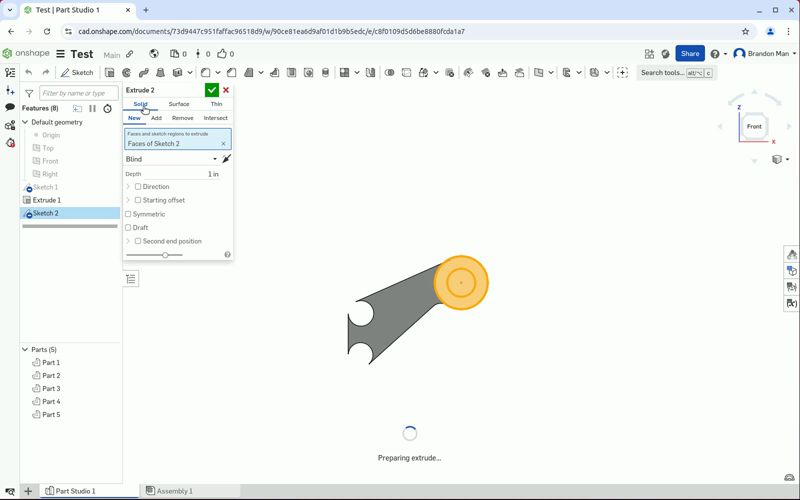
click(143, 106)
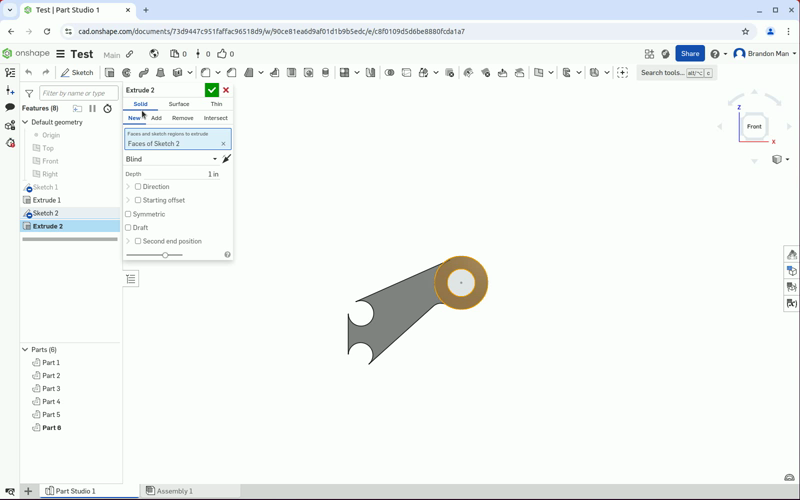
mouse_move(137, 120)
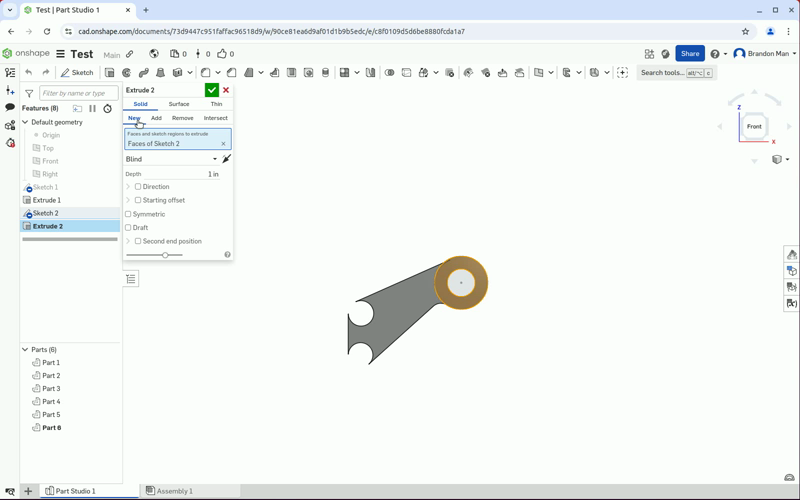
click(137, 120)
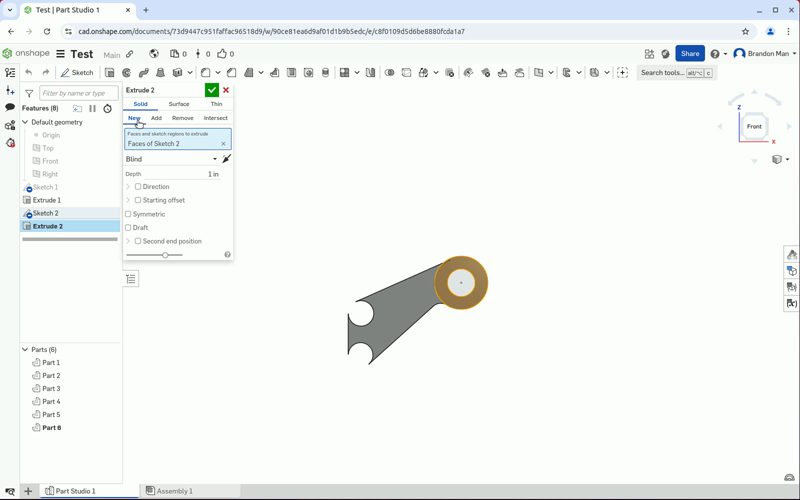
key(tab, 4)
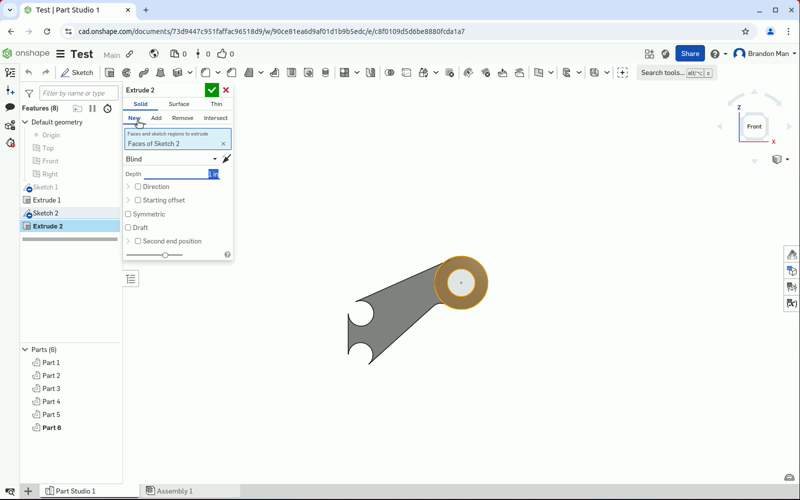
text(8.184)
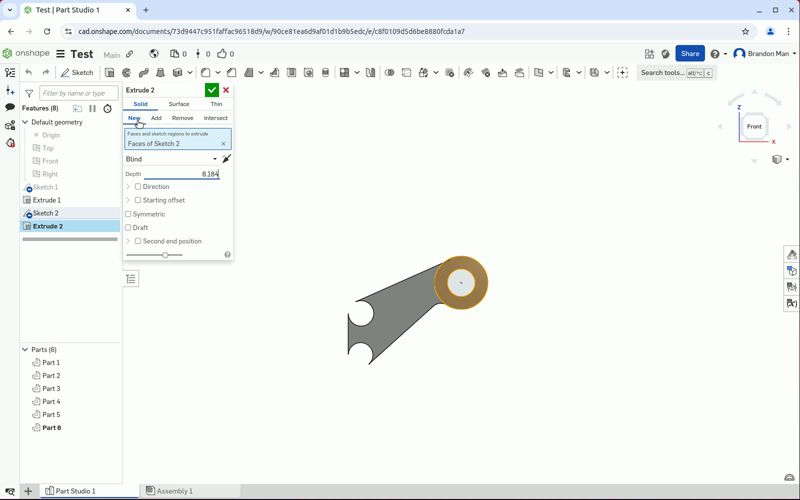
key(tab, 3)
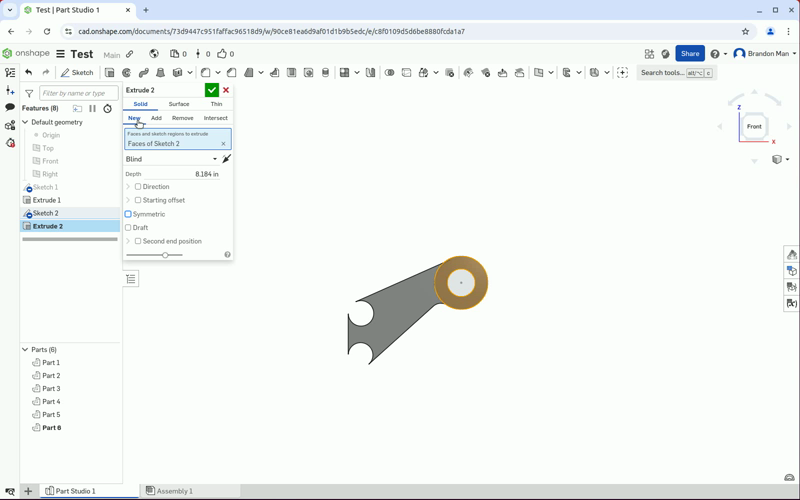
key(space)
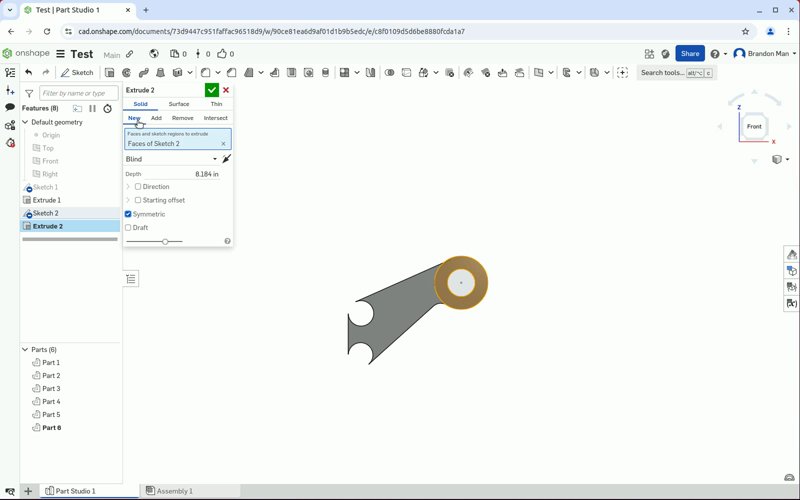
key(enter)
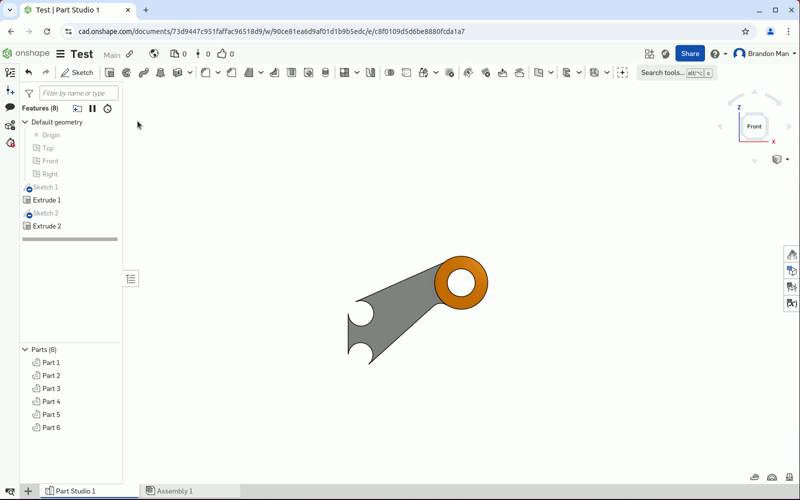
key(shift+h)
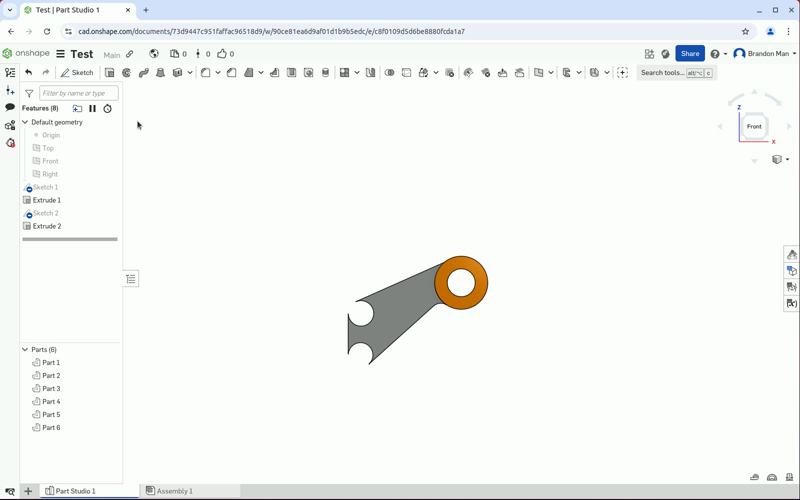
key(shift+h)
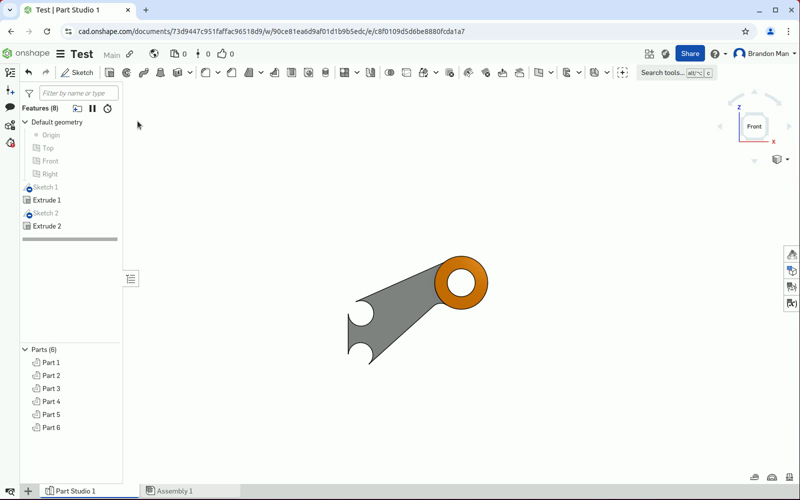
mouse_move(73, 189)
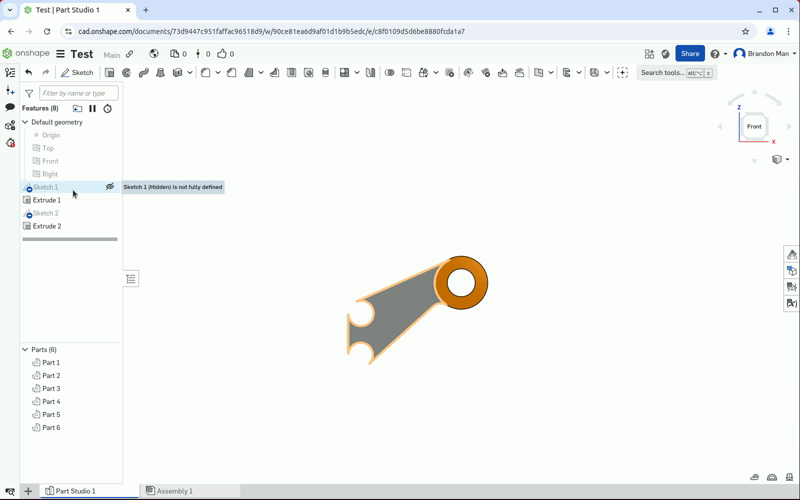
click(73, 189)
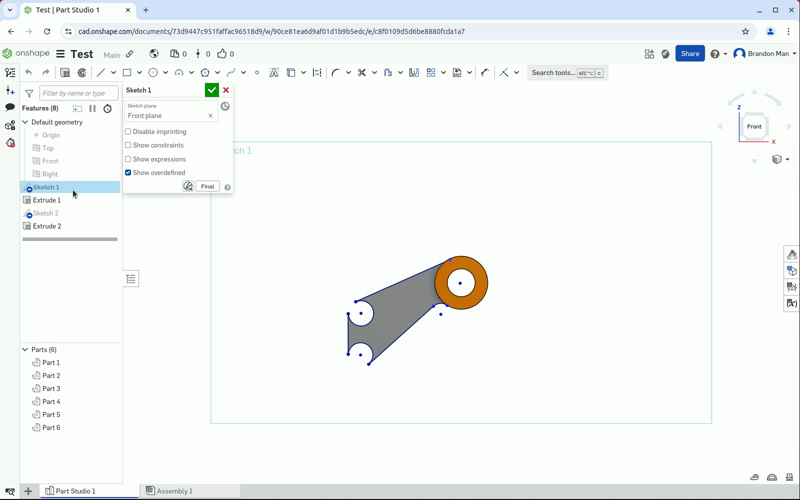
mouse_move(229, 92)
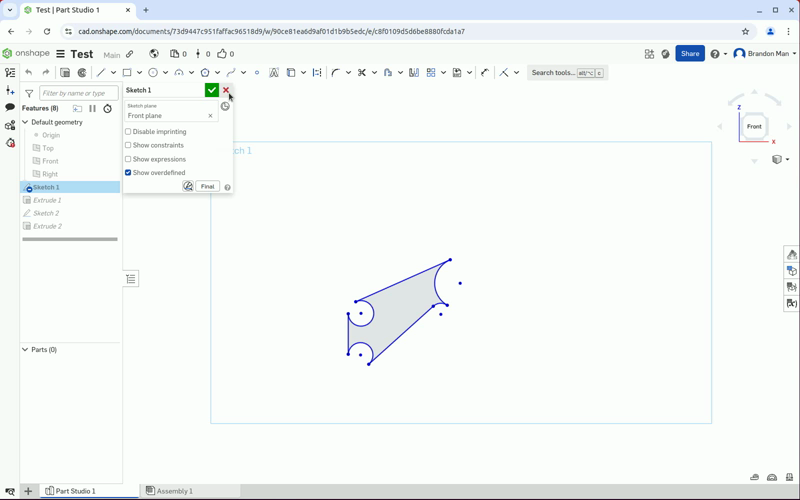
click(229, 92)
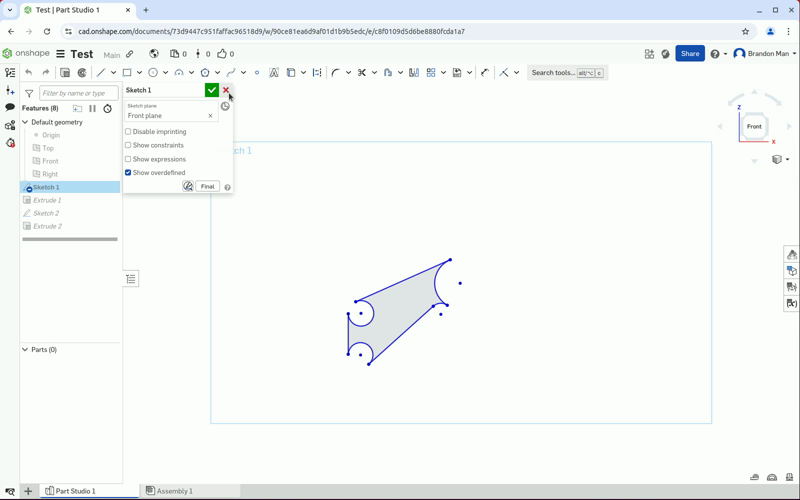
key(shift+s)
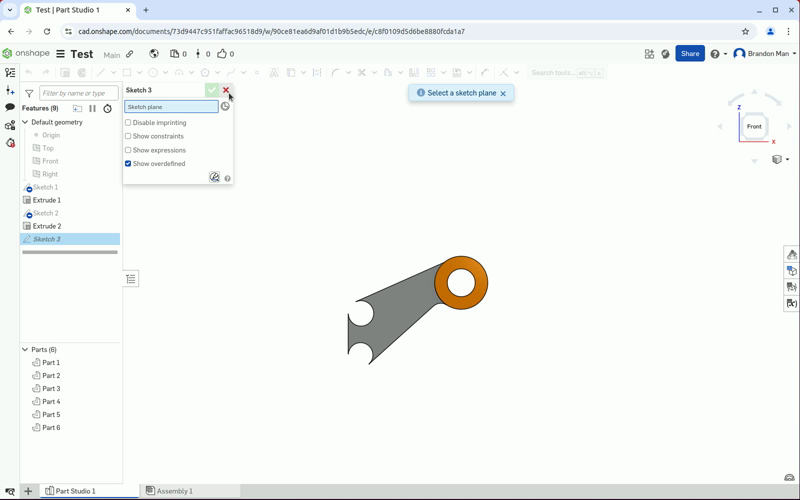
mouse_move(73, 163)
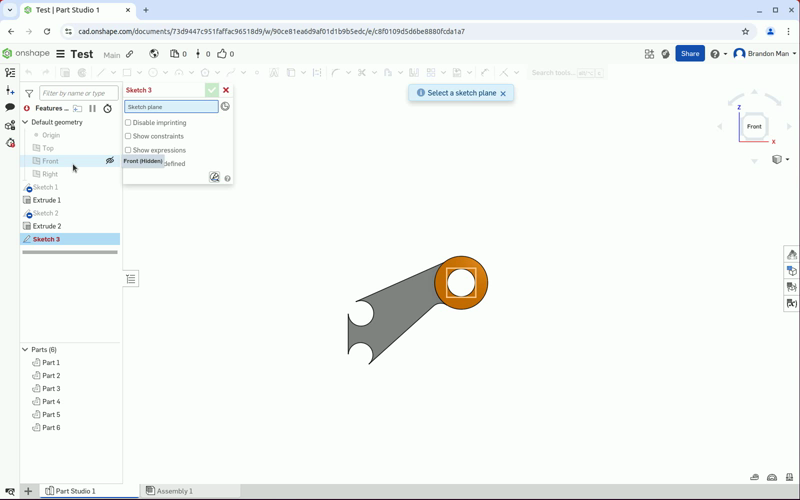
click(73, 163)
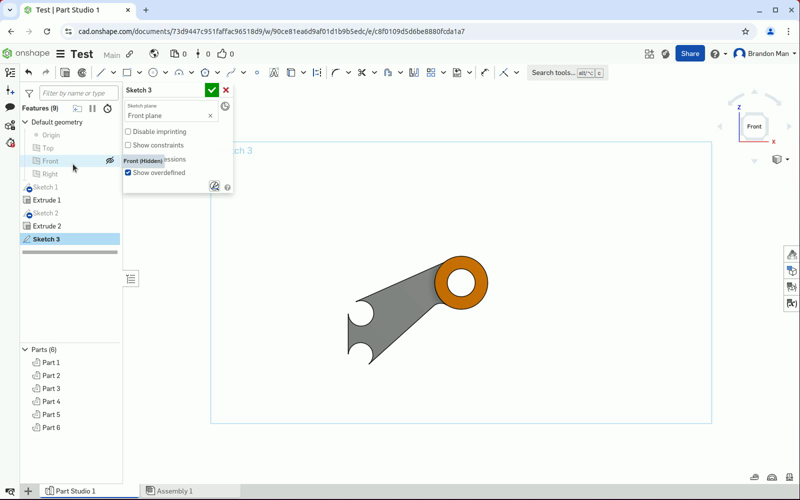
mouse_move(73, 352)
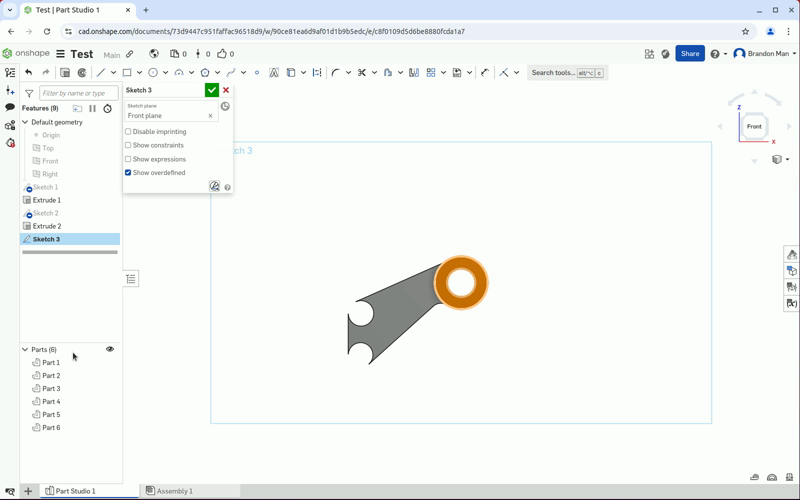
key(y)
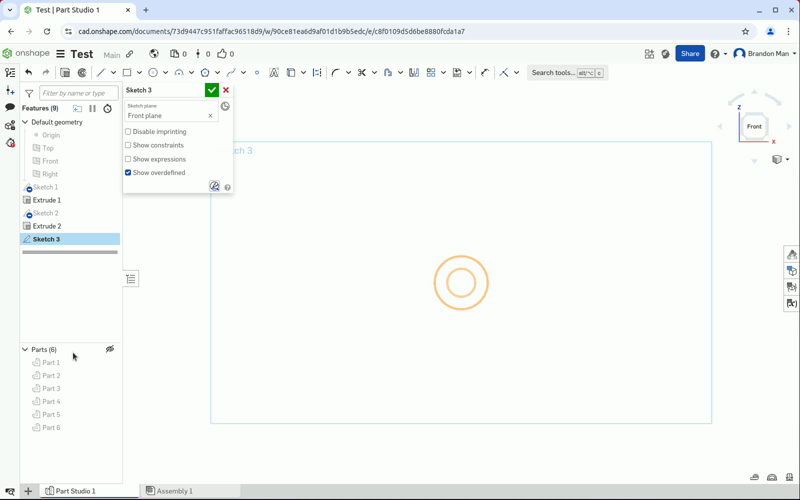
key(c)
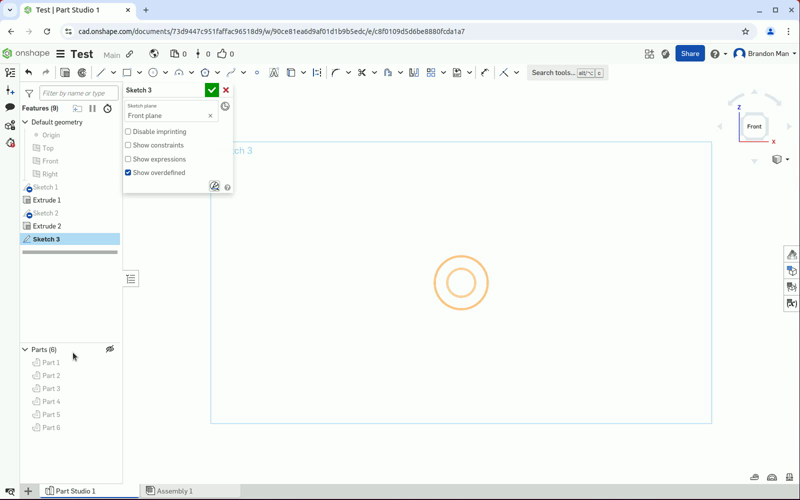
key_down(shift)
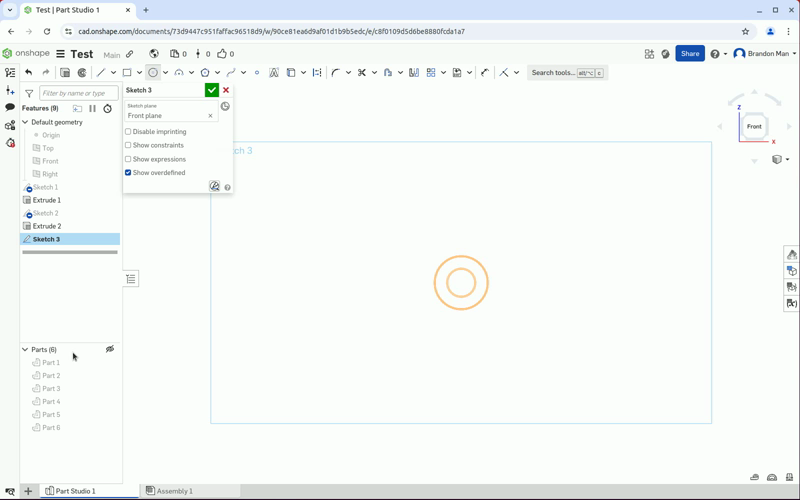
mouse_move(361, 313)
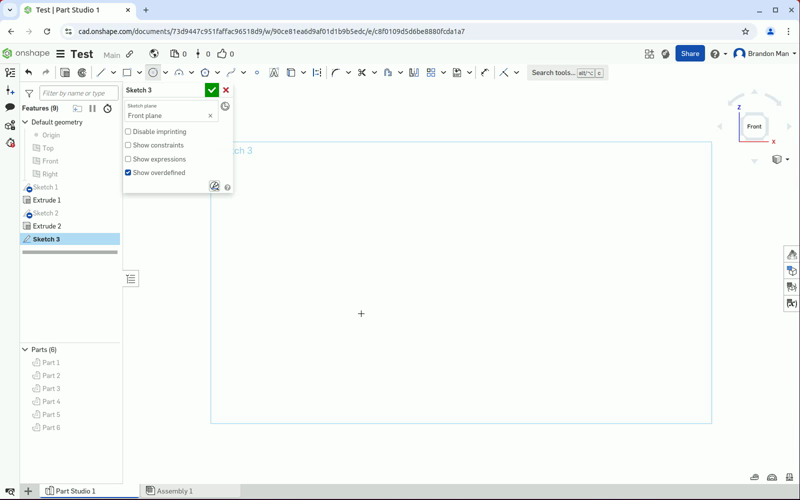
click(361, 313)
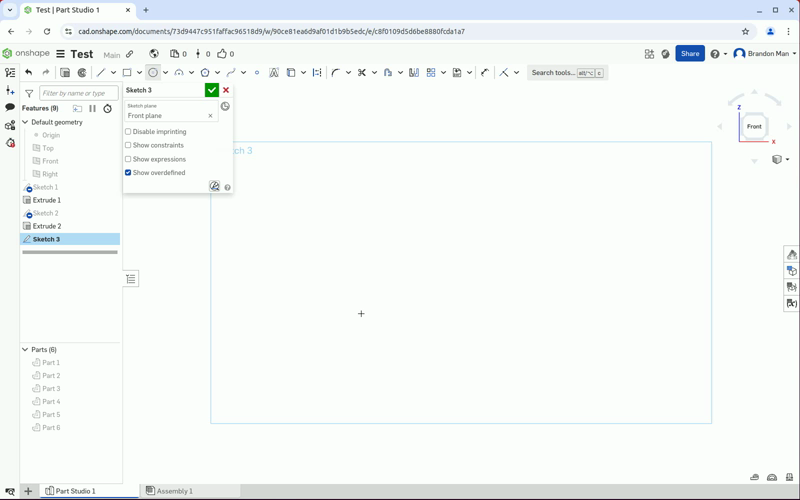
key_up(shift)
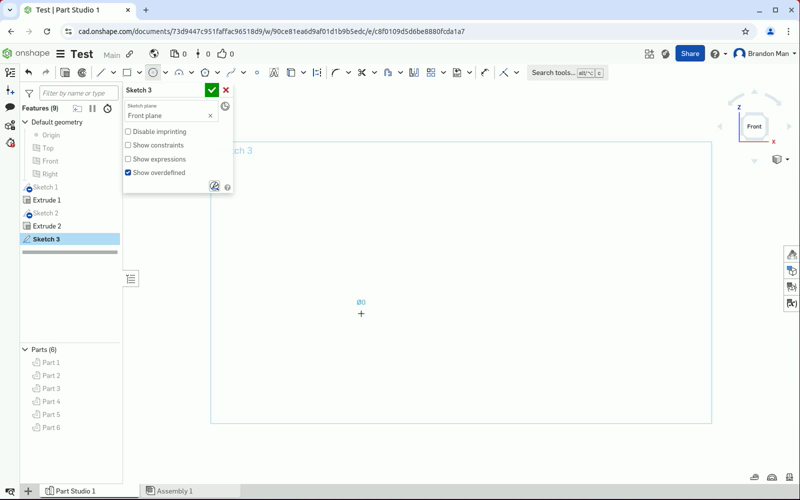
mouse_move(374, 313)
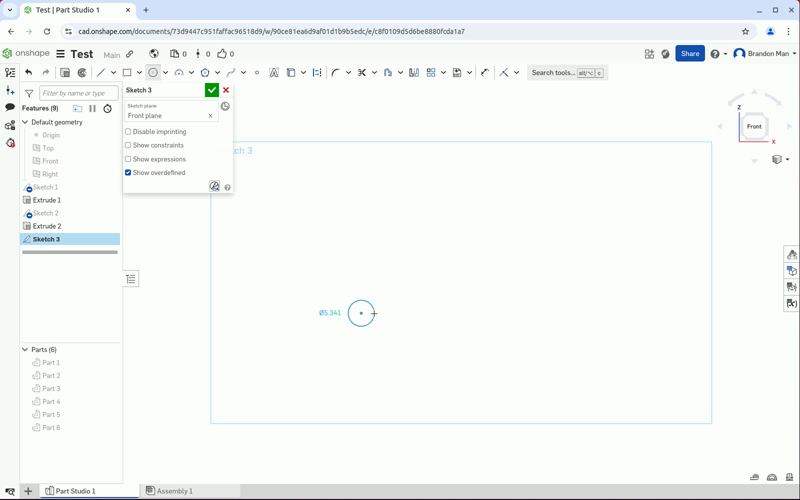
click(374, 313)
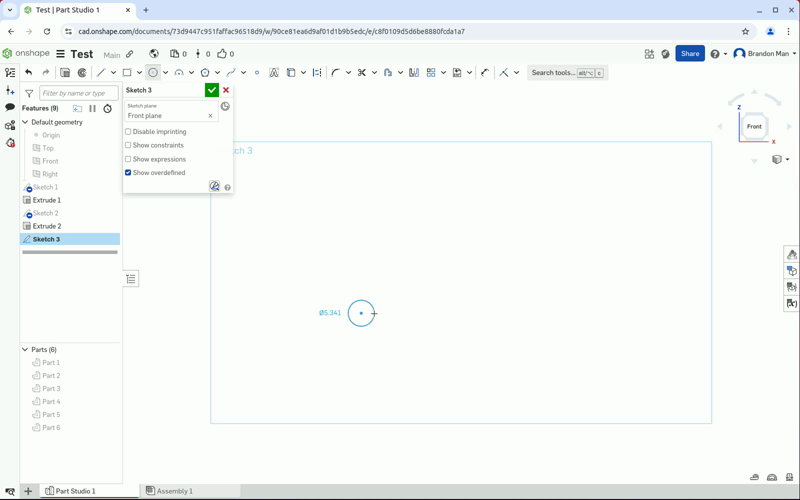
key(esc)
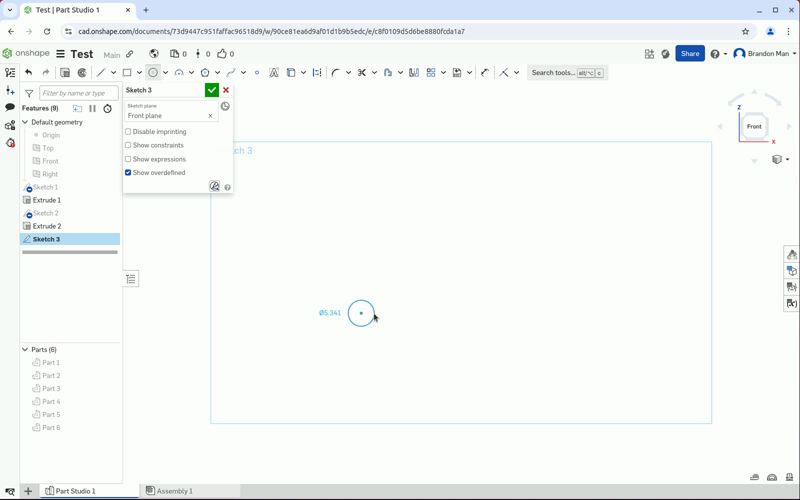
key(c)
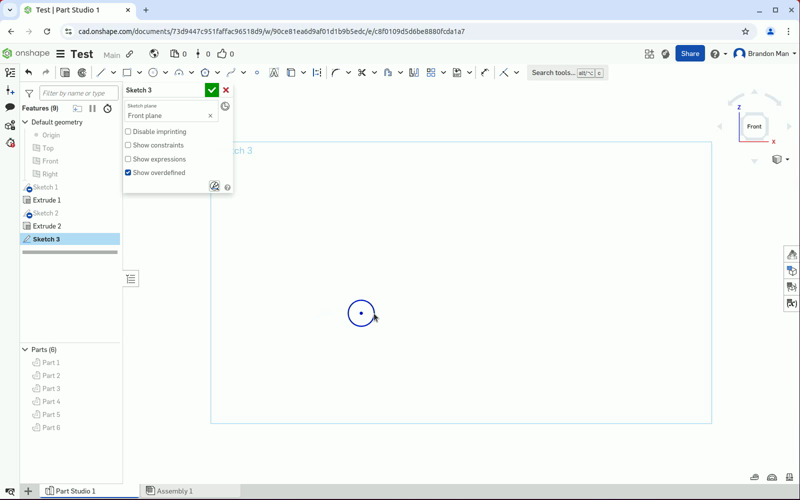
key_down(shift)
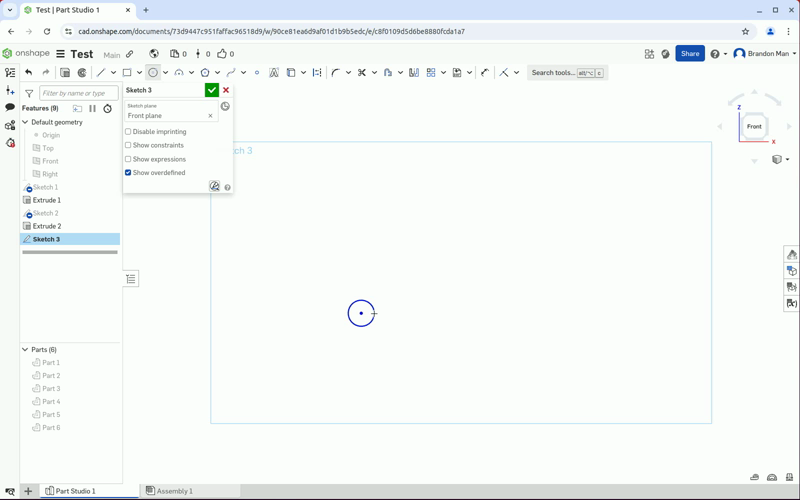
mouse_move(361, 313)
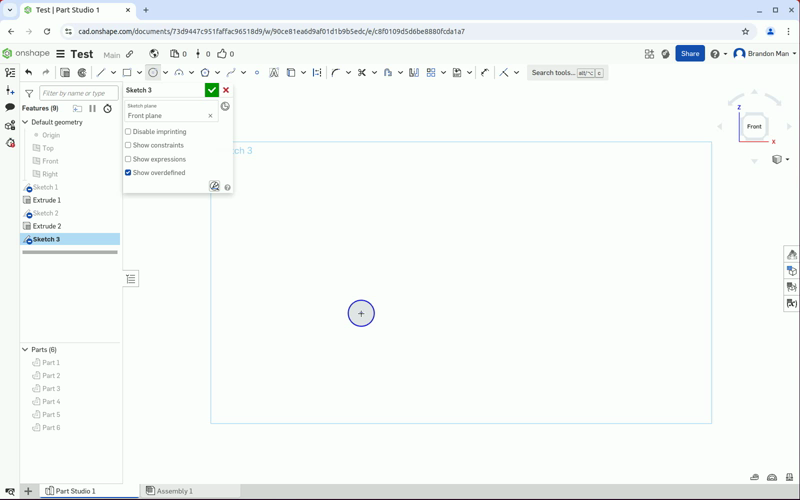
click(361, 313)
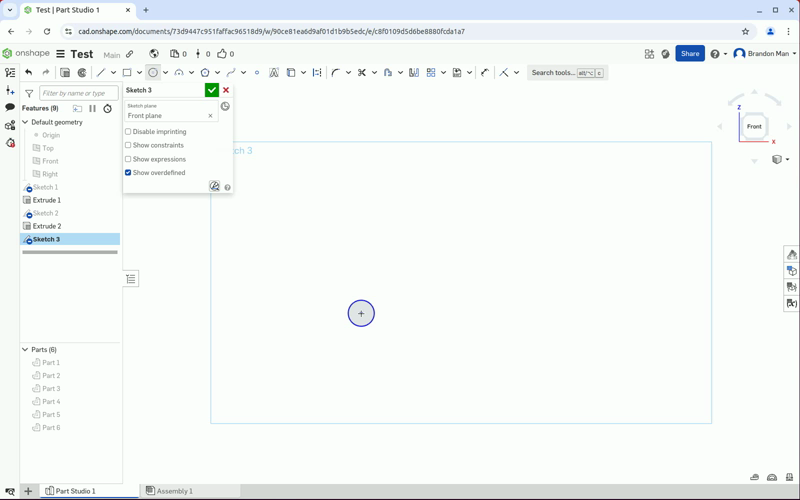
key_up(shift)
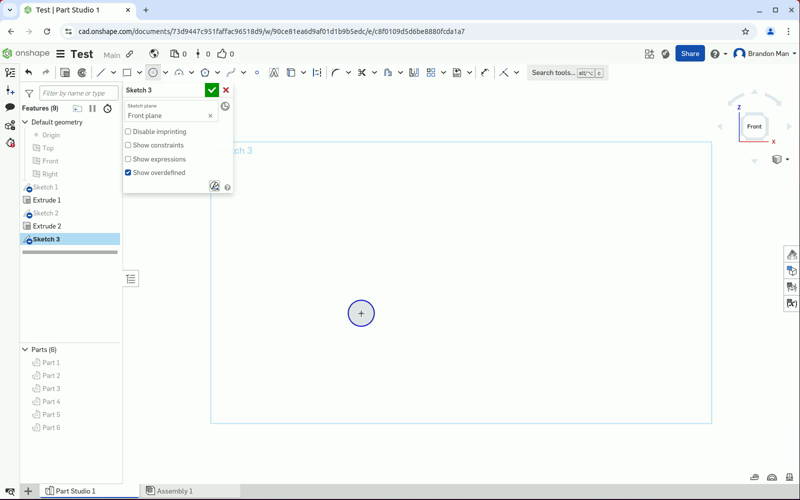
mouse_move(367, 313)
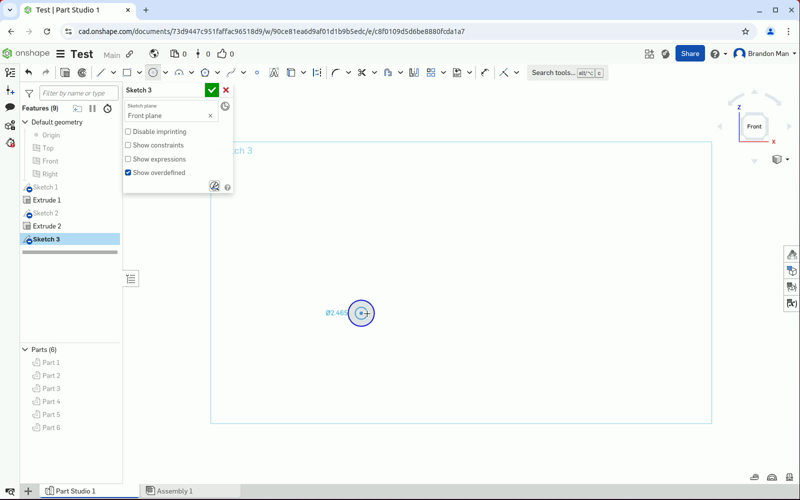
click(367, 313)
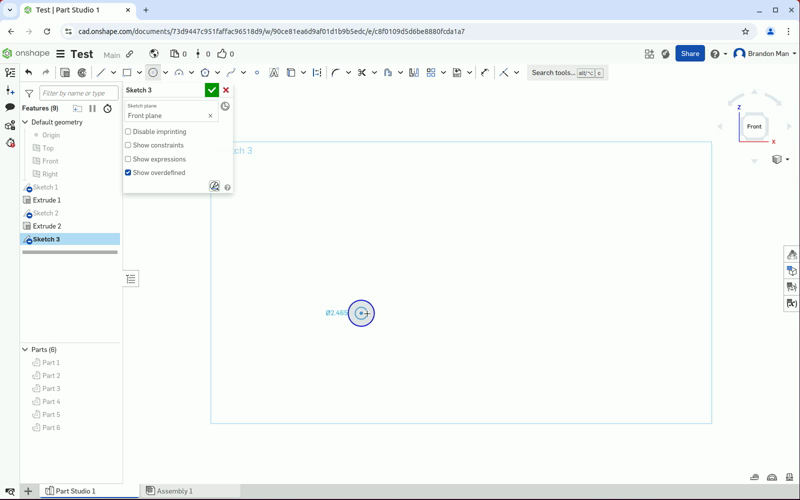
key(esc)
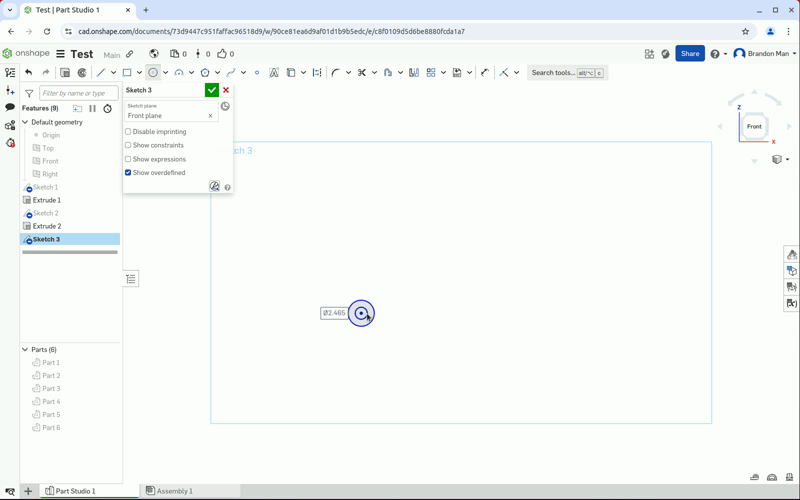
mouse_move(356, 303)
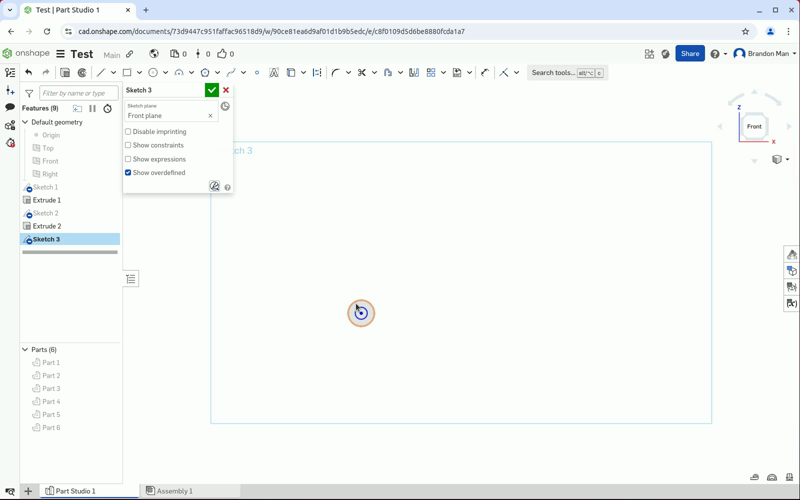
scroll(6)
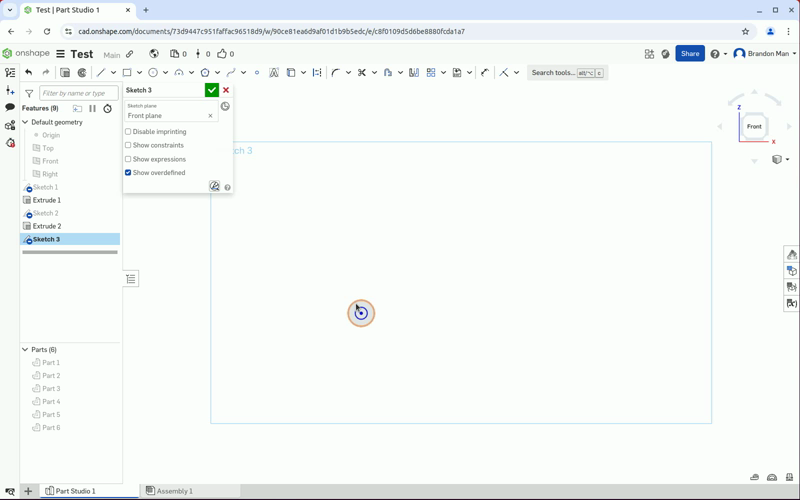
scroll(6)
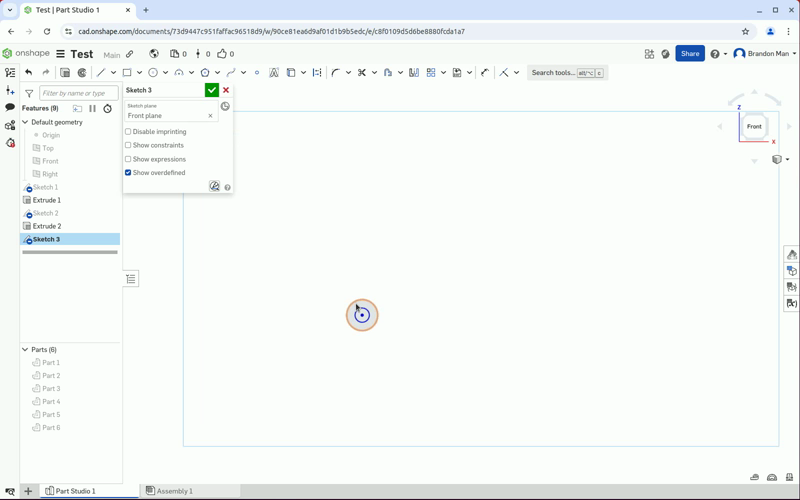
scroll(6)
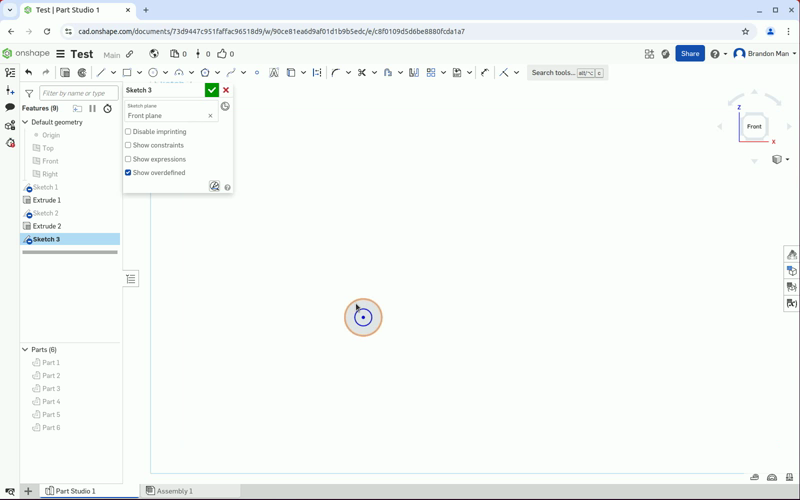
scroll(6)
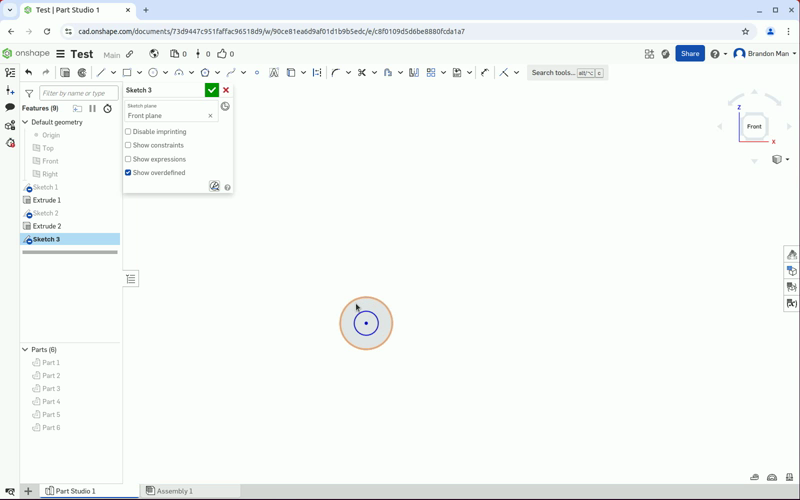
scroll(6)
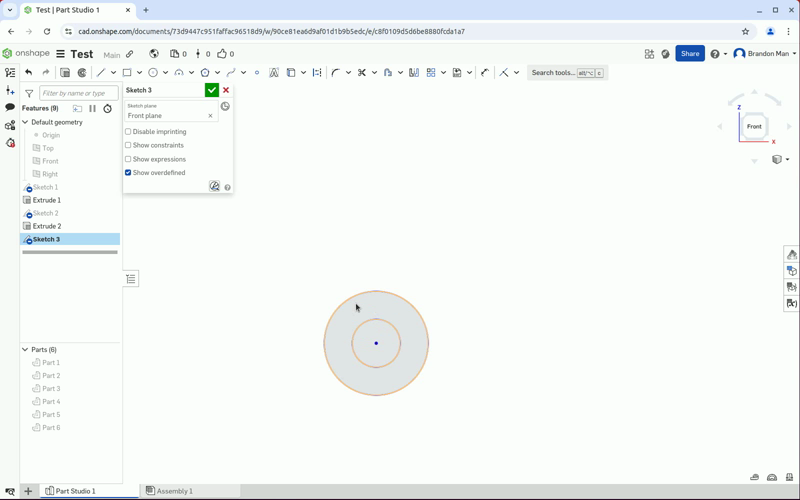
scroll(6)
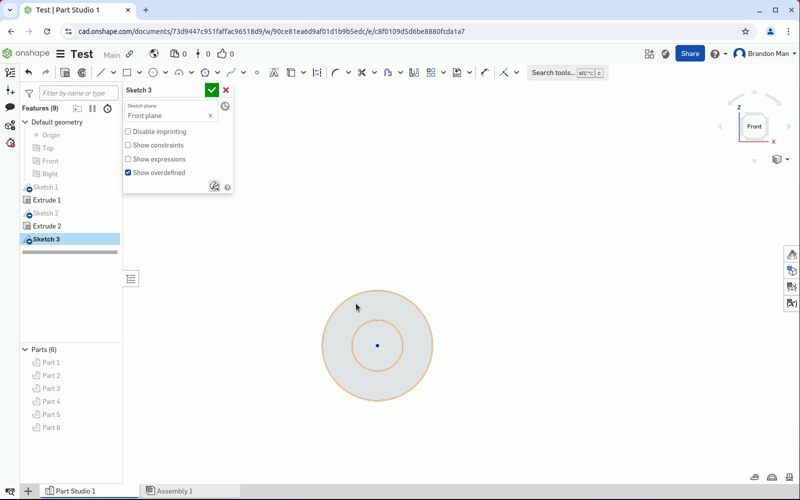
scroll(6)
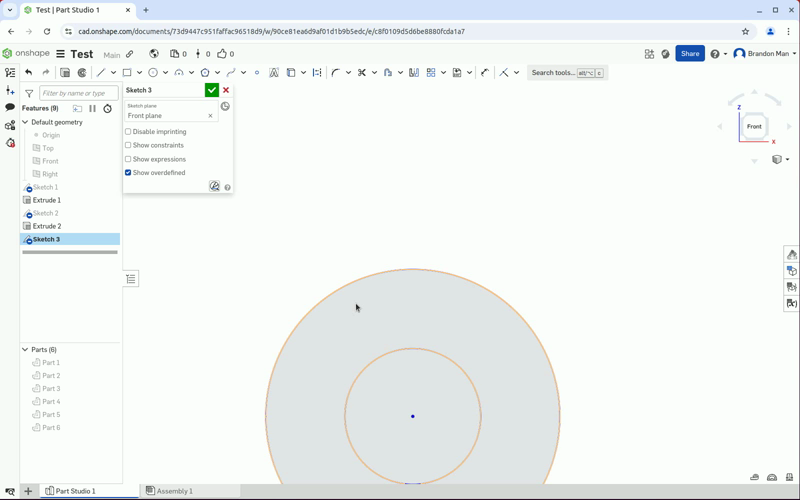
click(356, 303)
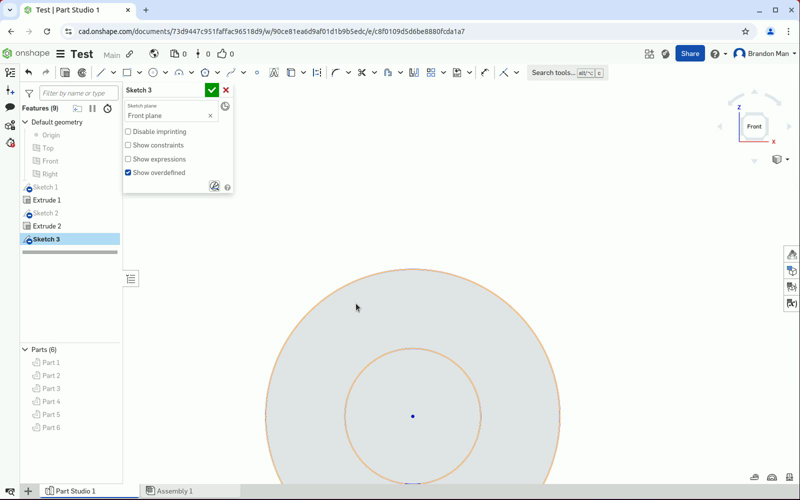
scroll(-6)
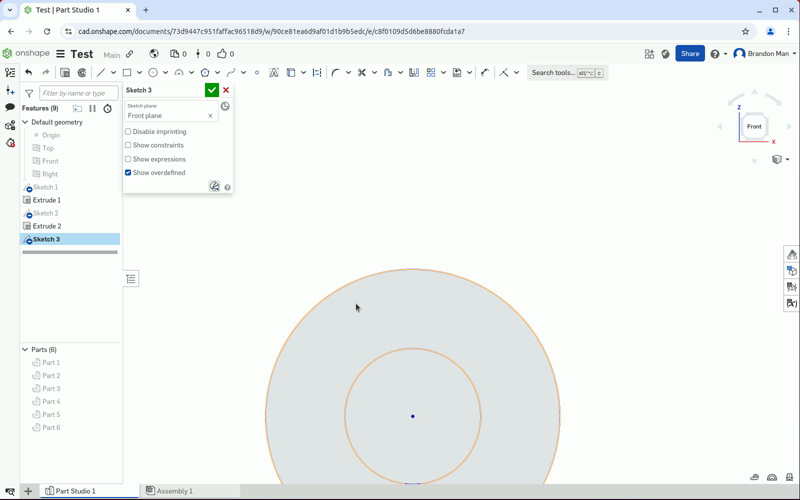
scroll(-6)
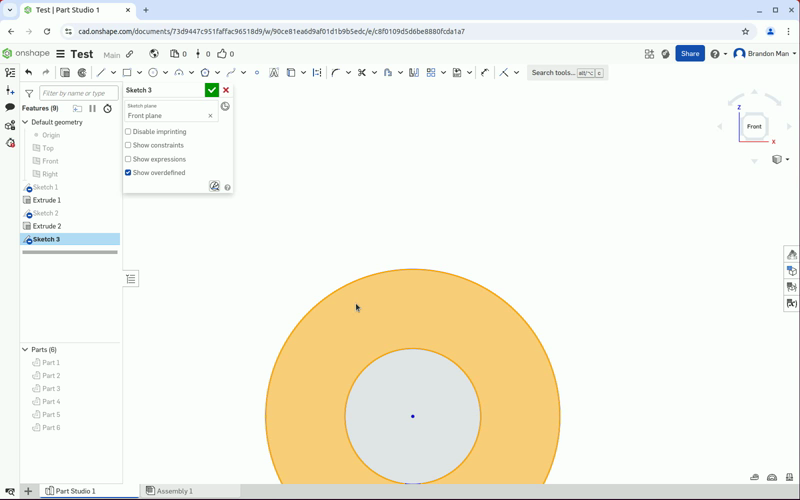
scroll(-6)
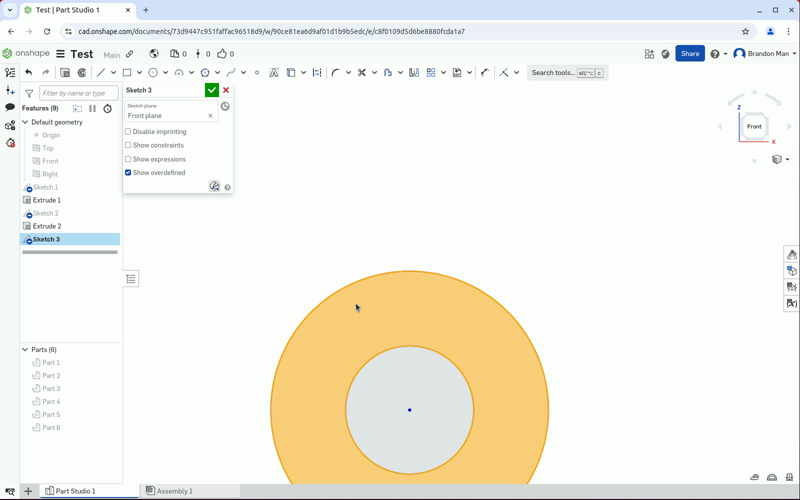
scroll(-6)
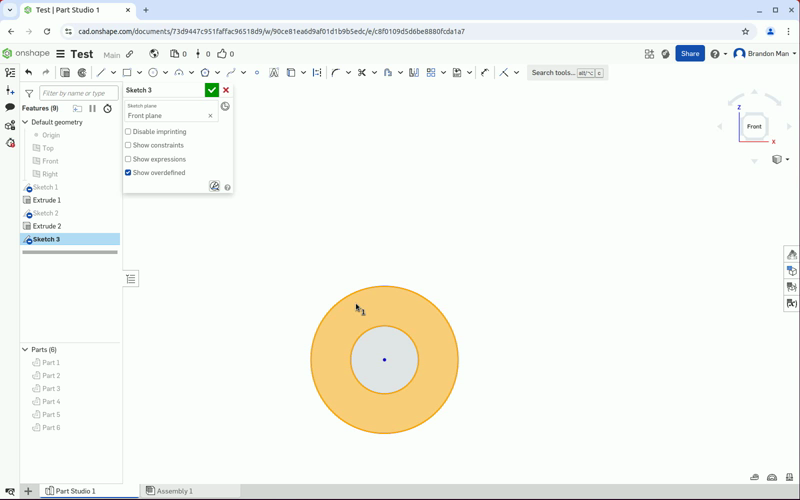
scroll(-6)
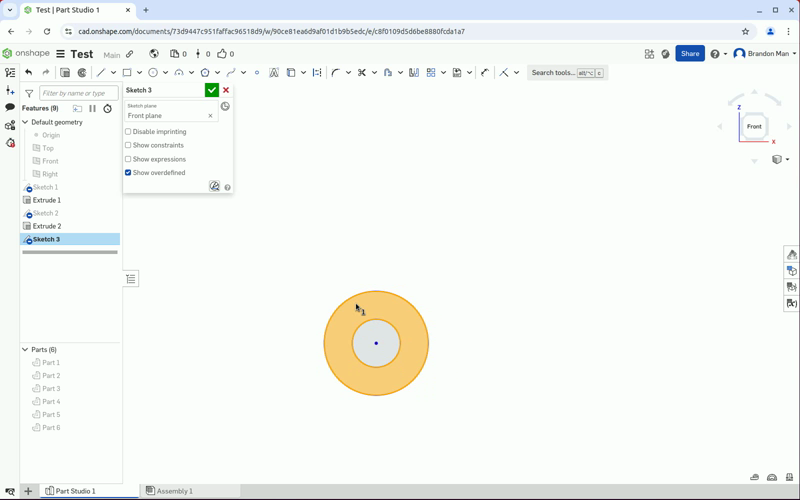
scroll(-6)
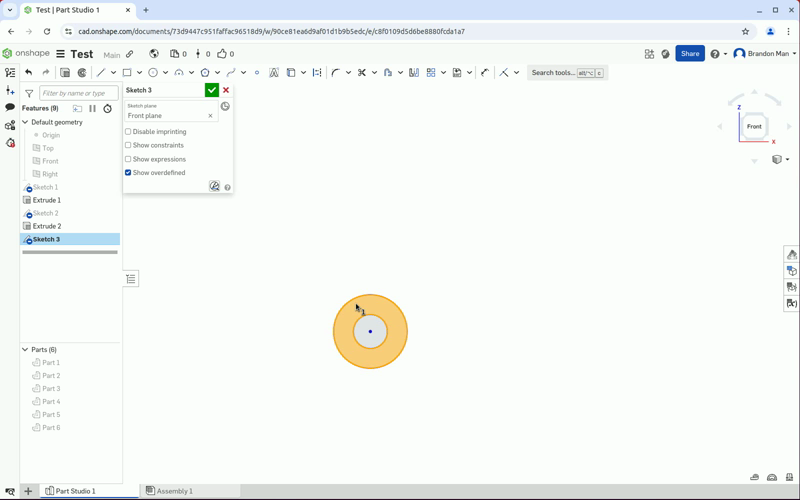
scroll(-6)
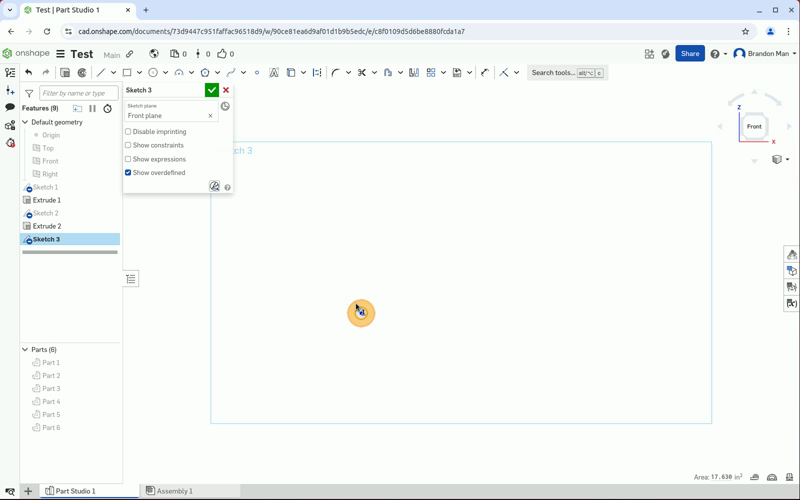
mouse_move(73, 352)
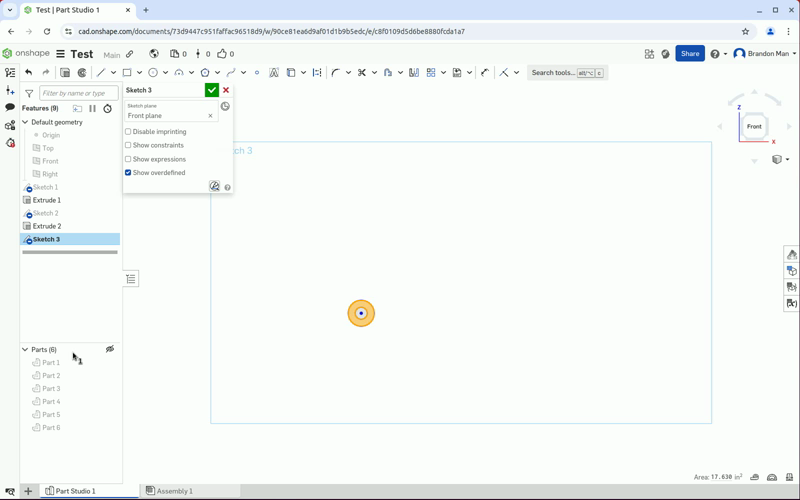
key(shift+y)
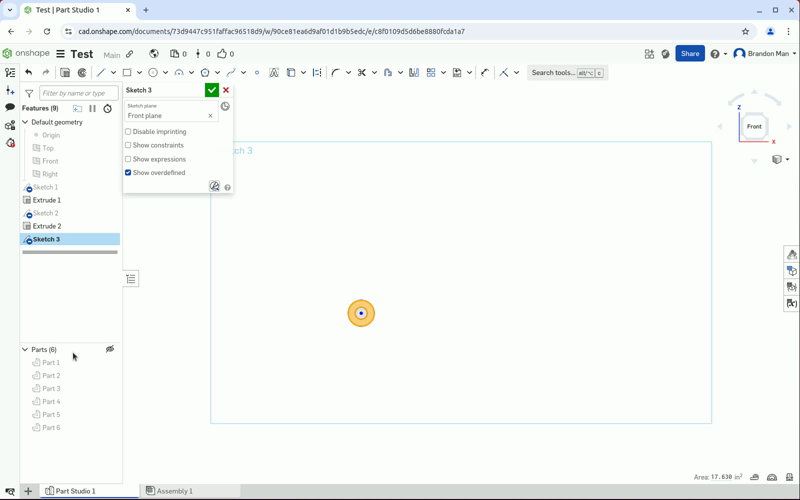
key(shift+e)
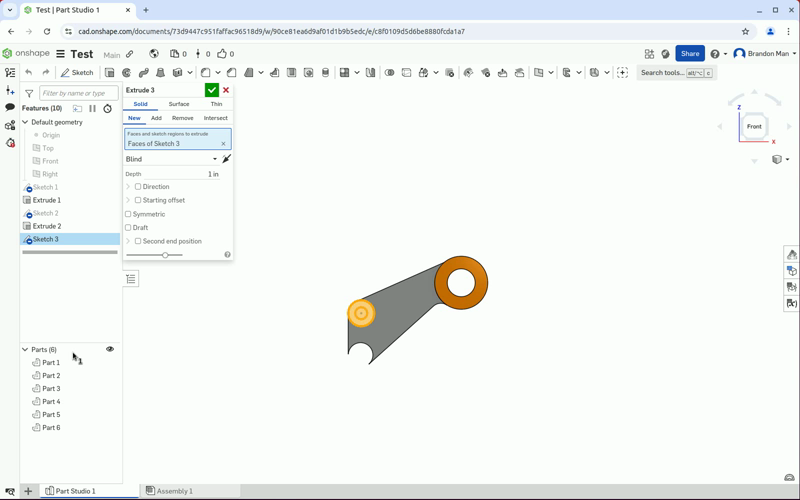
mouse_move(143, 106)
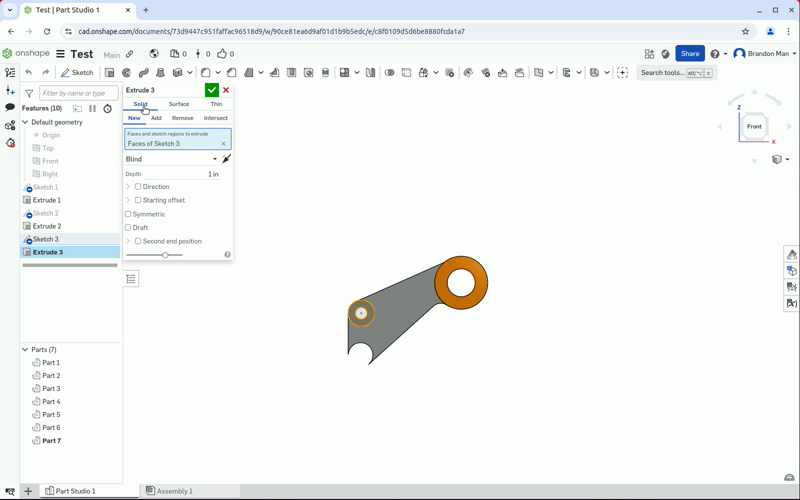
click(143, 106)
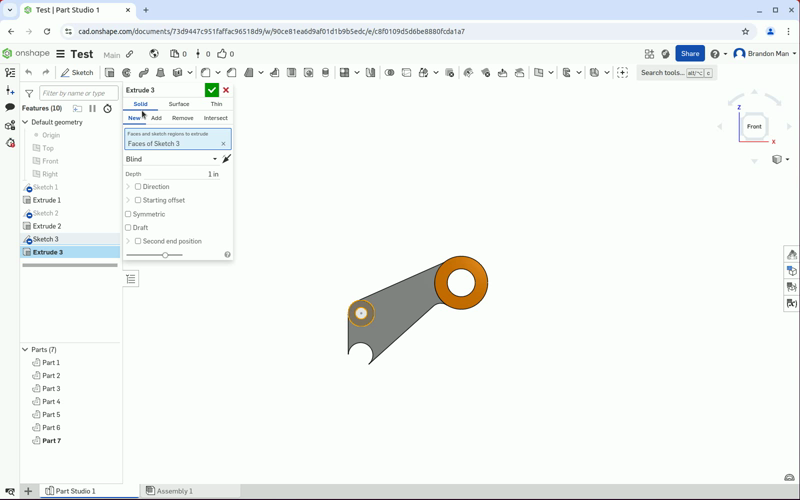
mouse_move(137, 120)
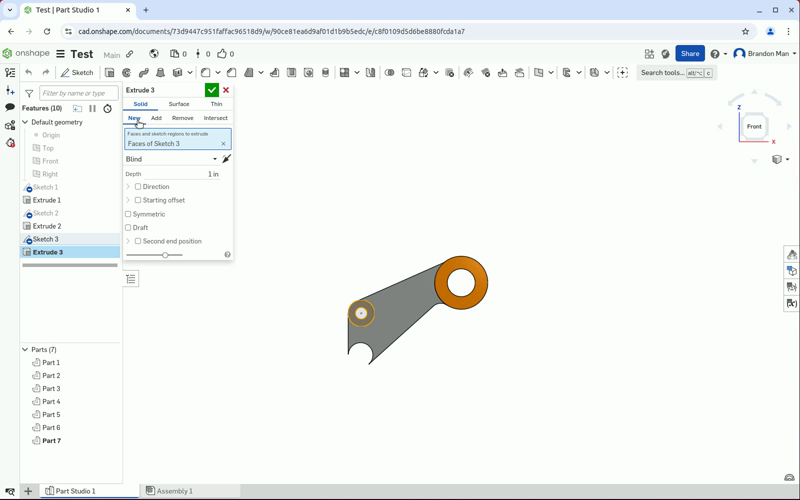
click(137, 120)
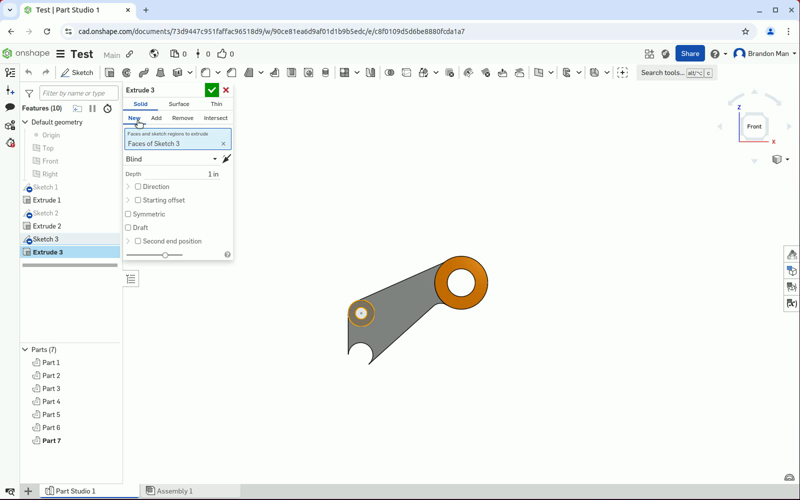
key(tab, 4)
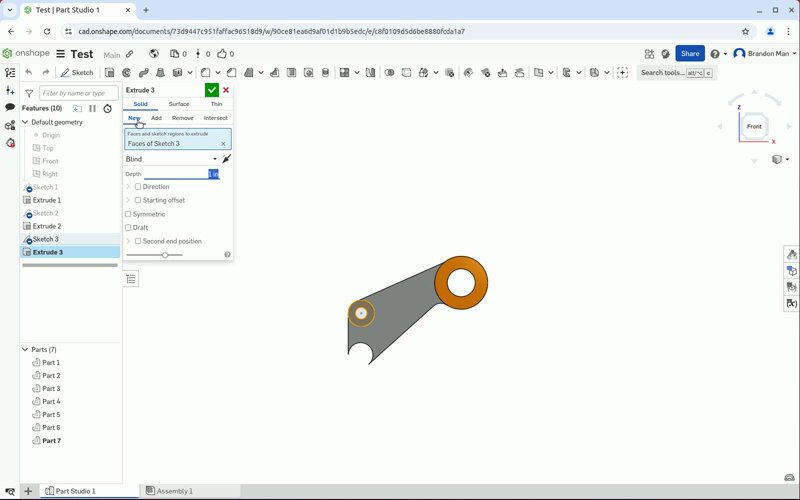
text(8.184)
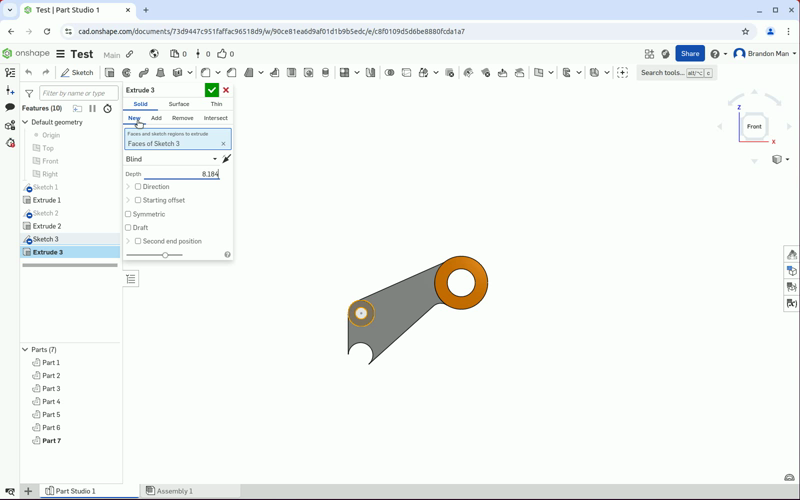
key(tab, 3)
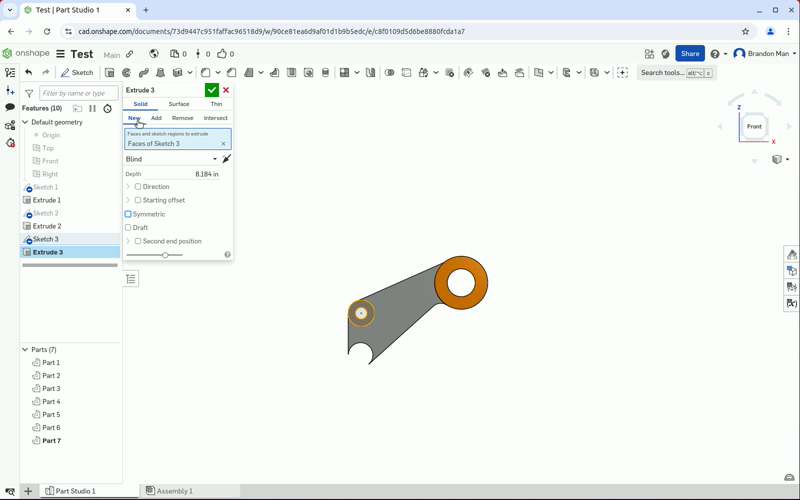
key(space)
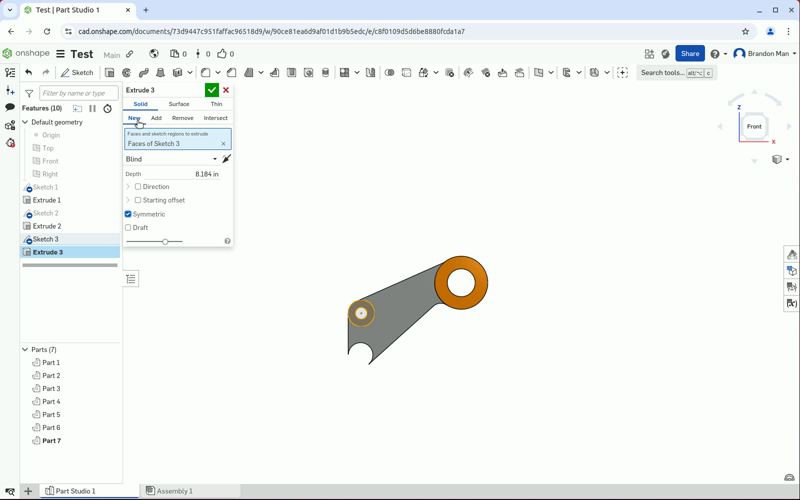
key(enter)
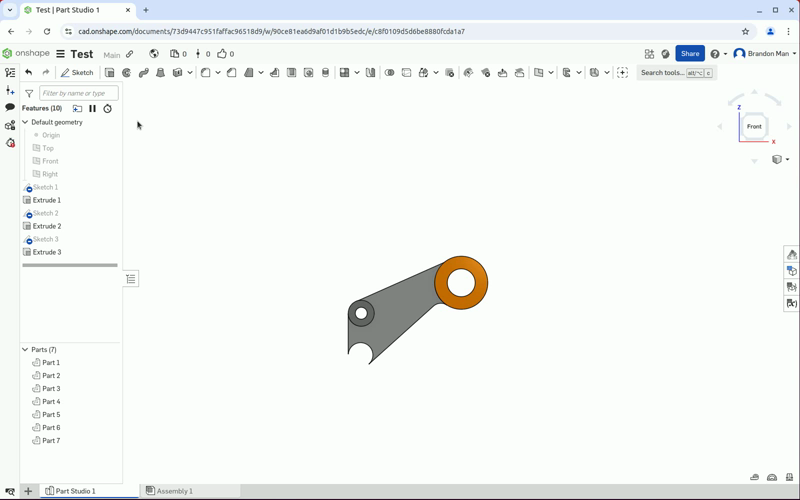
key(shift+h)
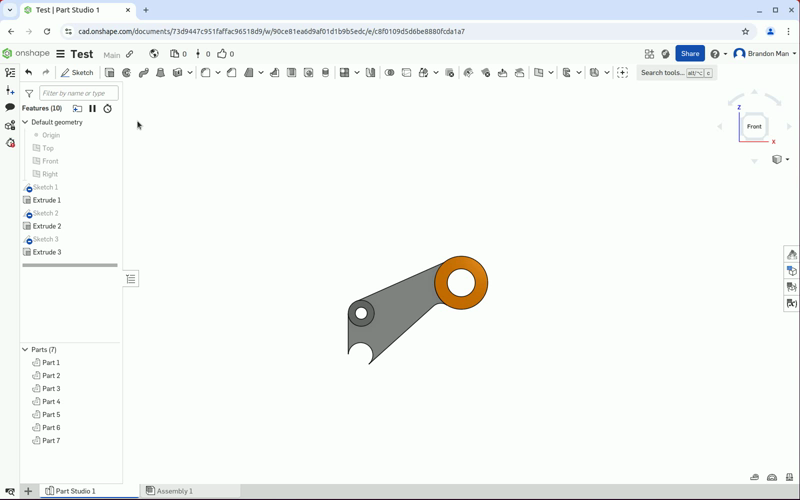
key(shift+h)
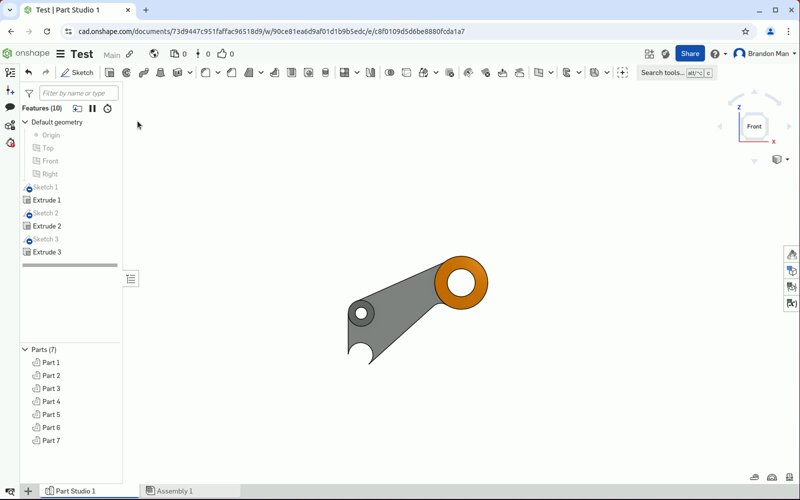
mouse_move(73, 189)
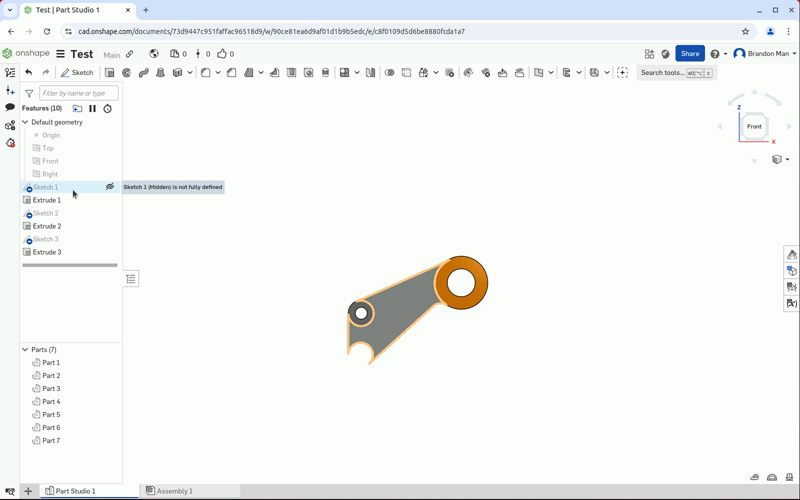
click(73, 189)
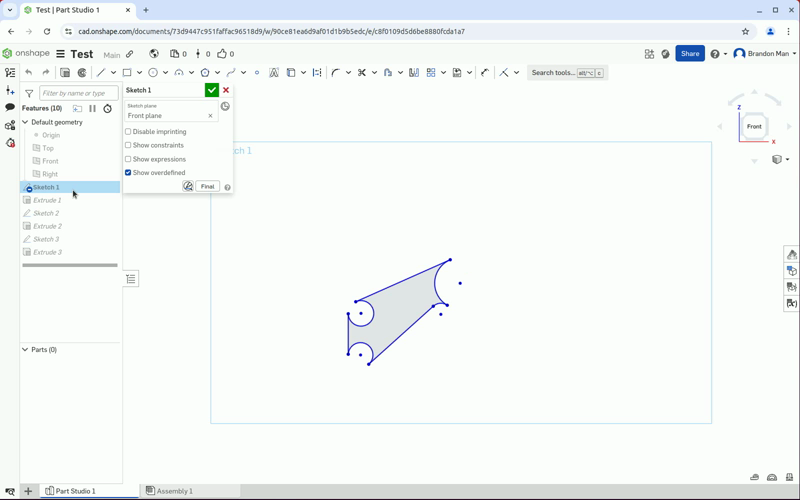
mouse_move(229, 92)
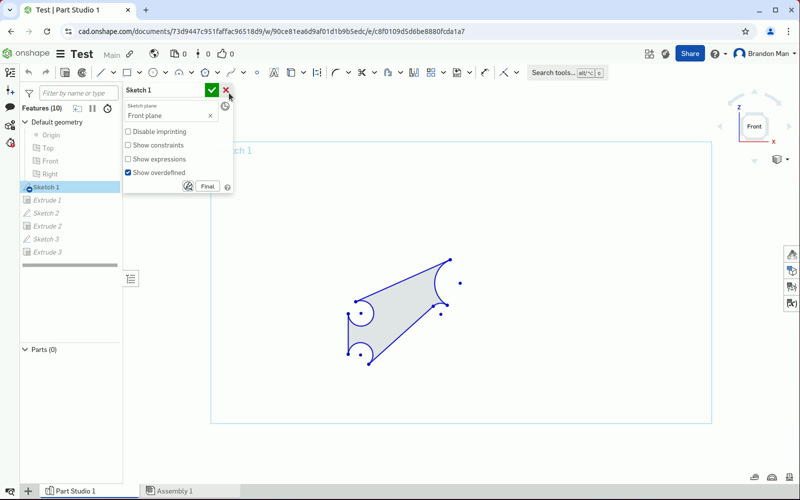
click(229, 92)
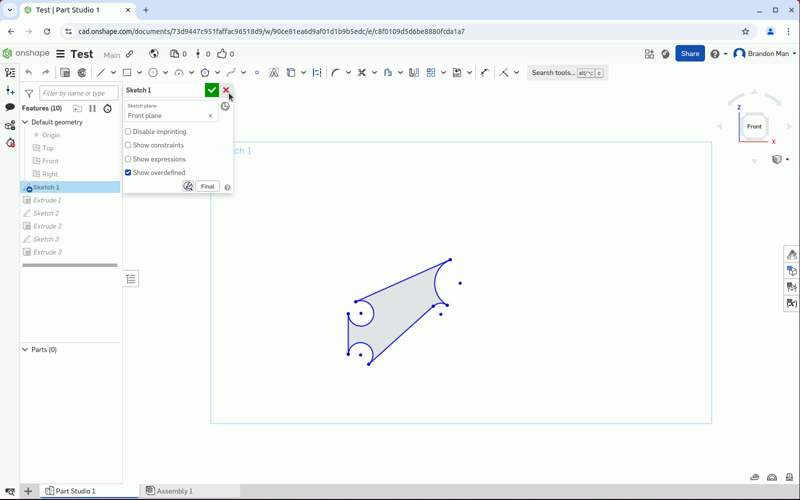
key(shift+s)
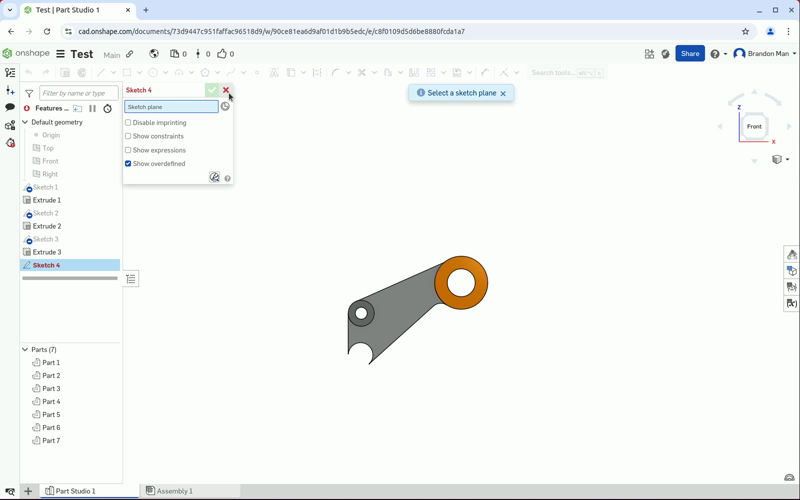
mouse_move(73, 163)
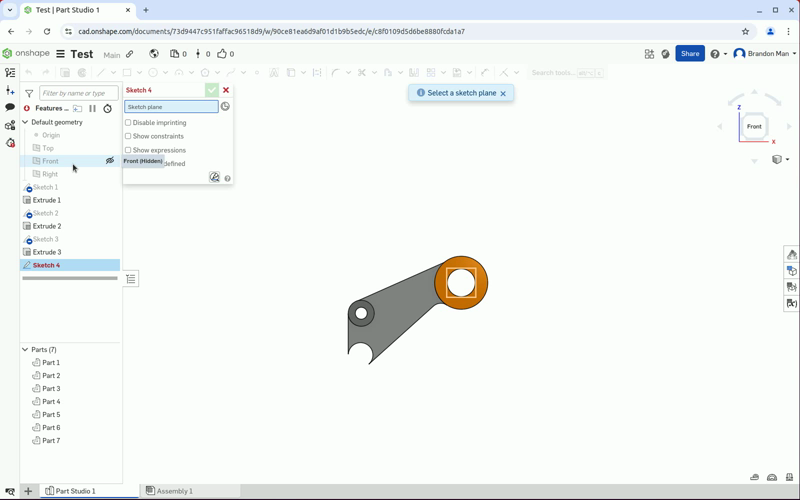
click(73, 163)
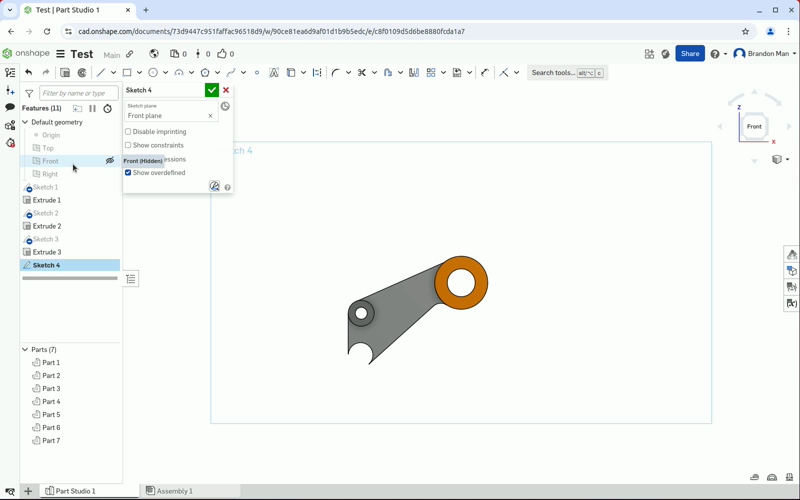
mouse_move(73, 352)
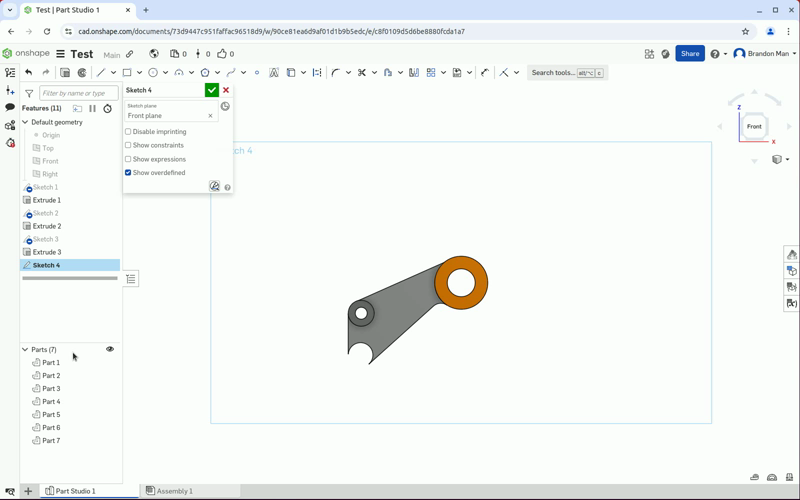
key(y)
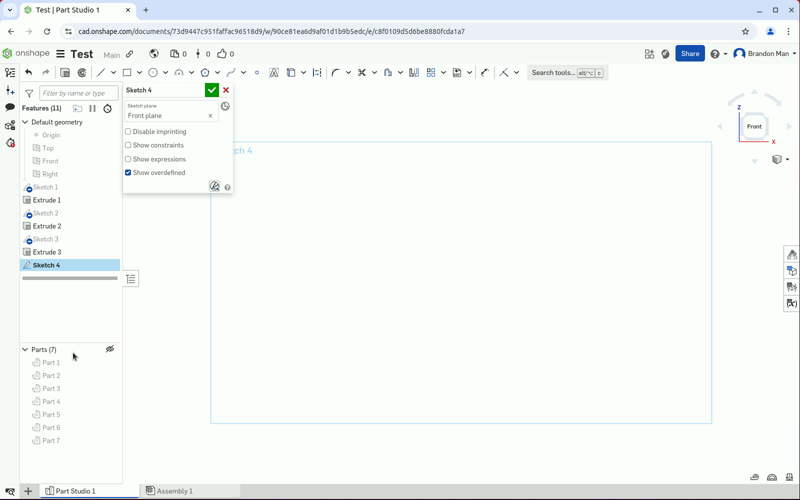
key(c)
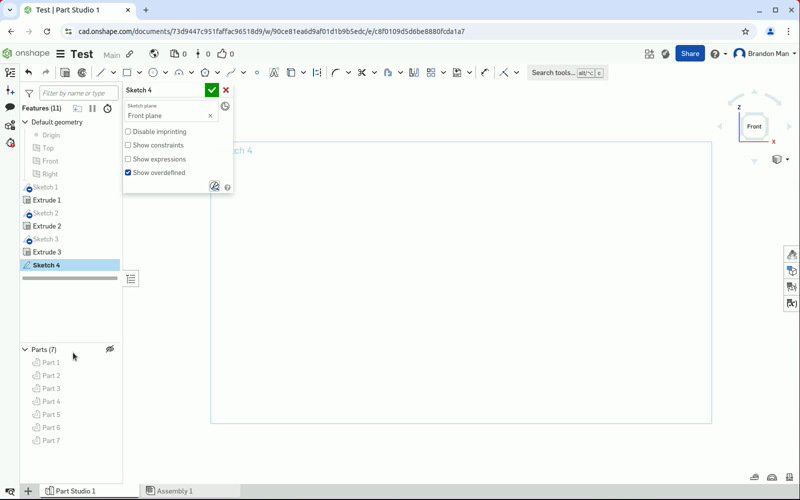
key_down(shift)
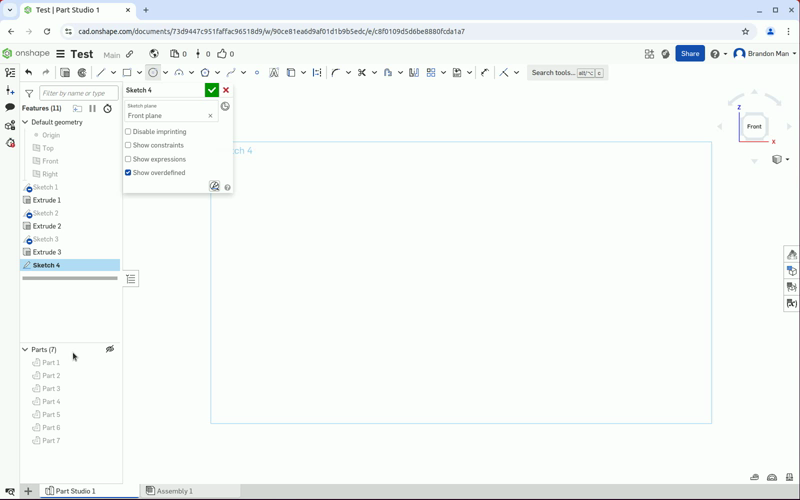
mouse_move(361, 354)
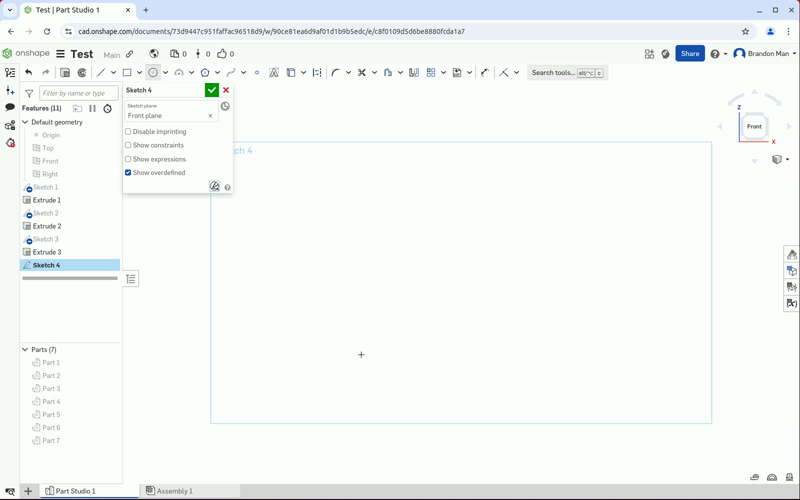
click(361, 354)
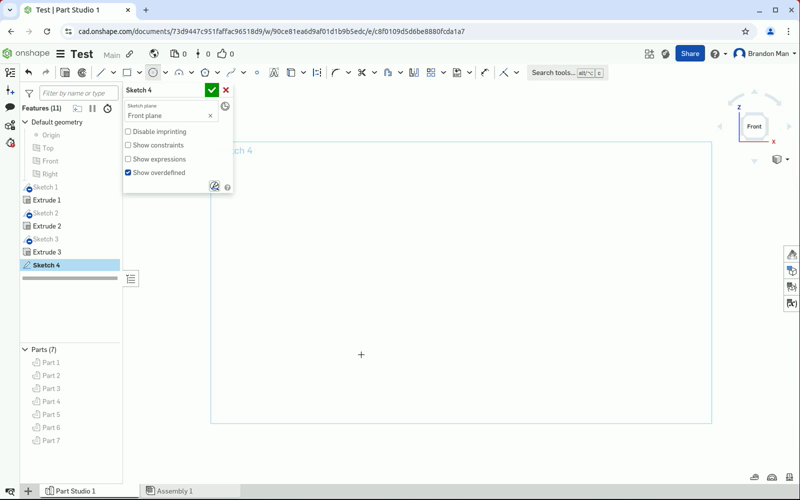
key_up(shift)
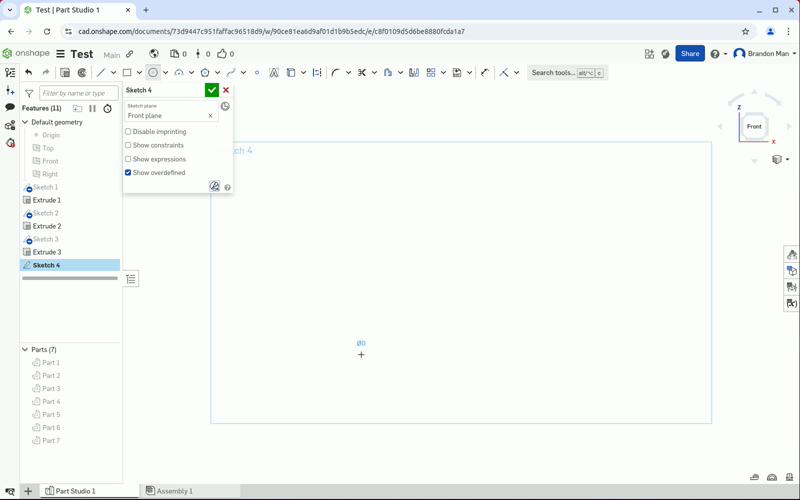
mouse_move(374, 354)
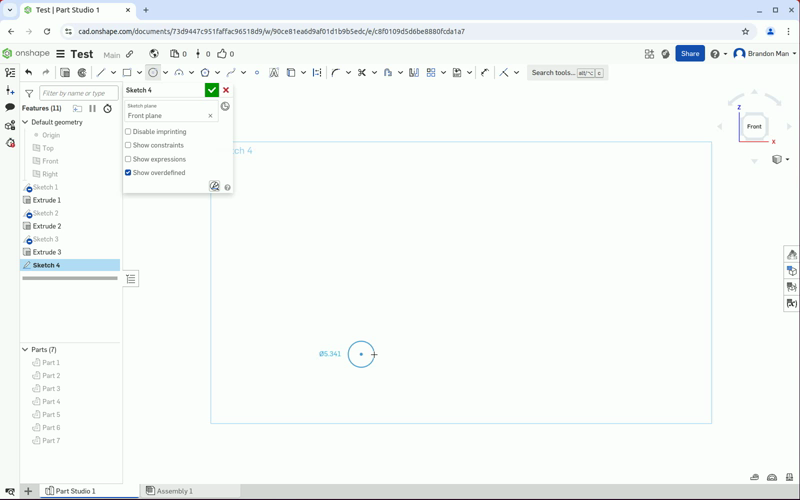
click(374, 354)
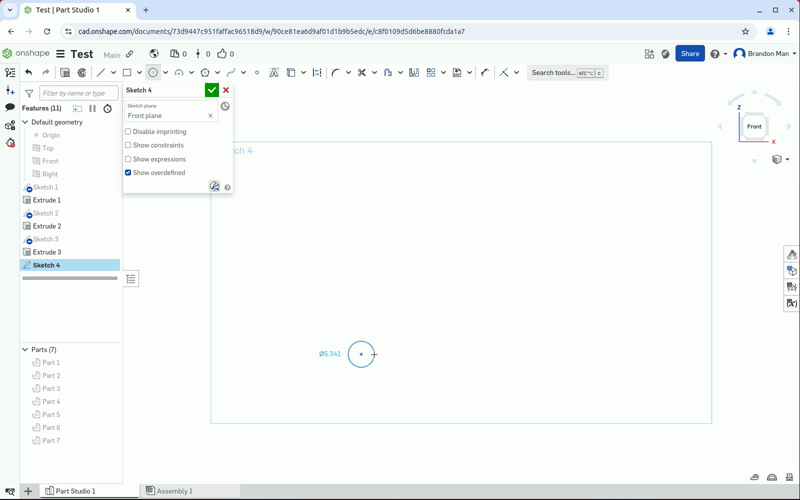
key(esc)
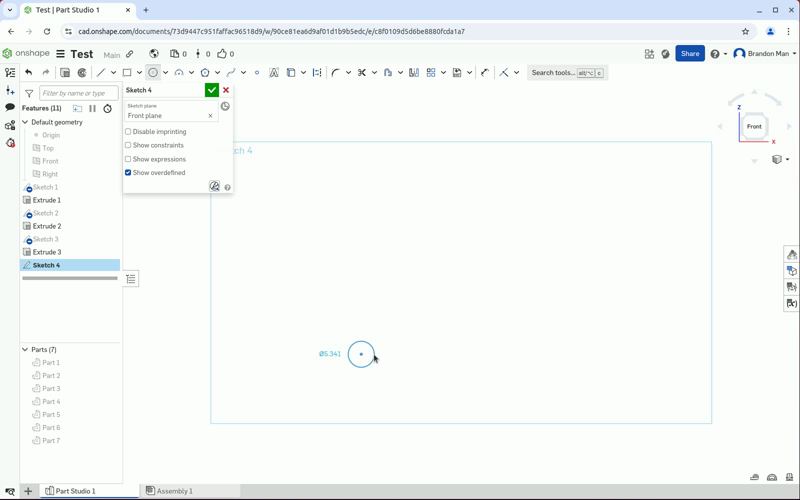
key(c)
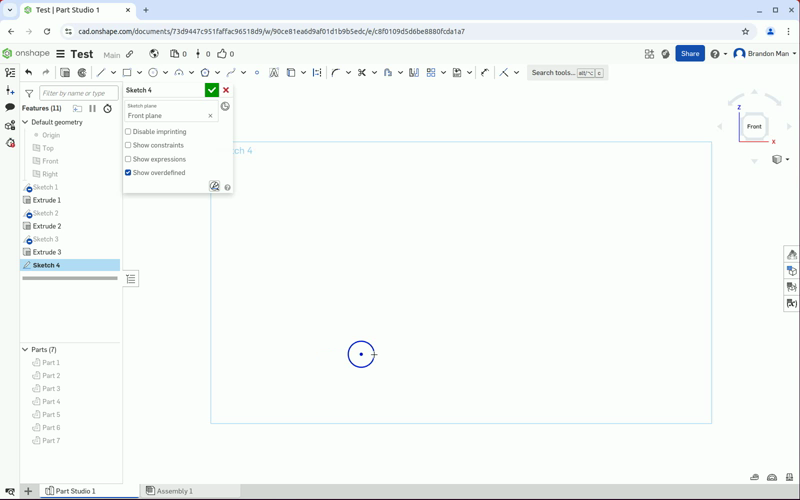
key_down(shift)
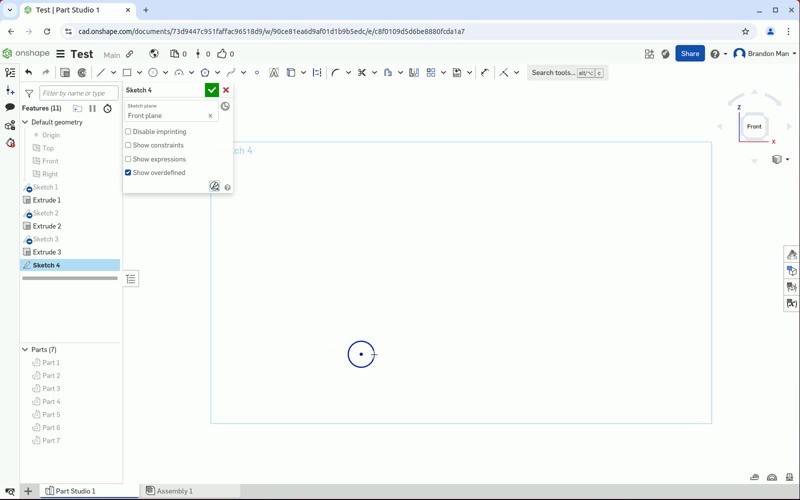
mouse_move(361, 354)
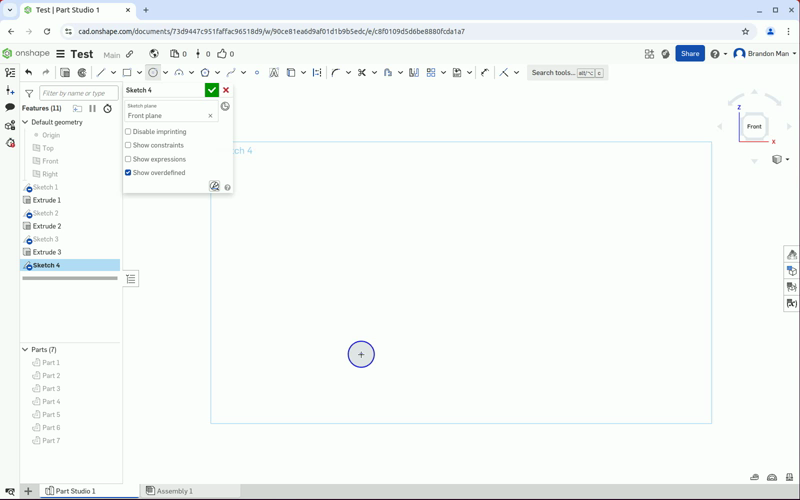
click(361, 354)
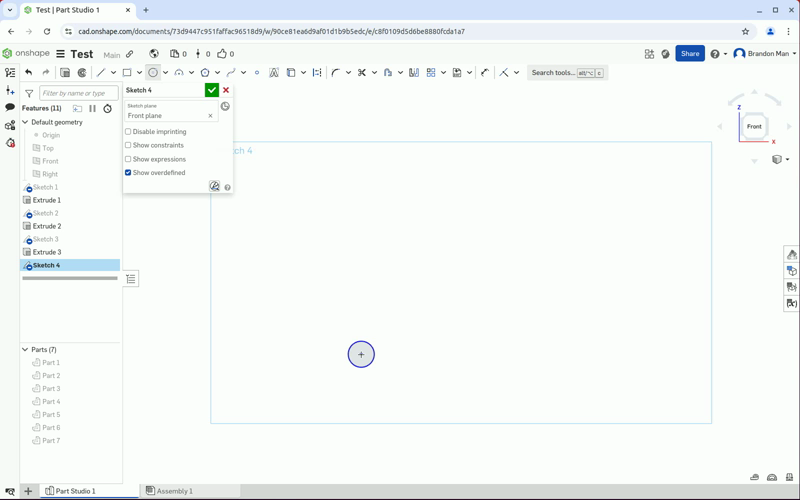
key_up(shift)
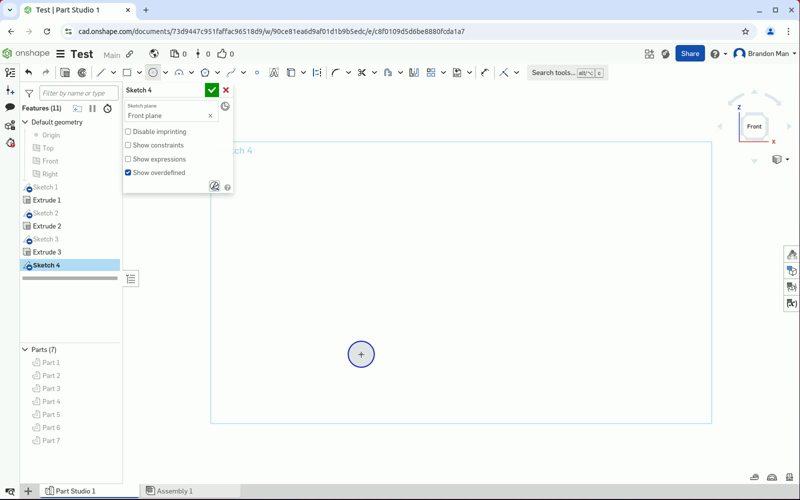
mouse_move(367, 354)
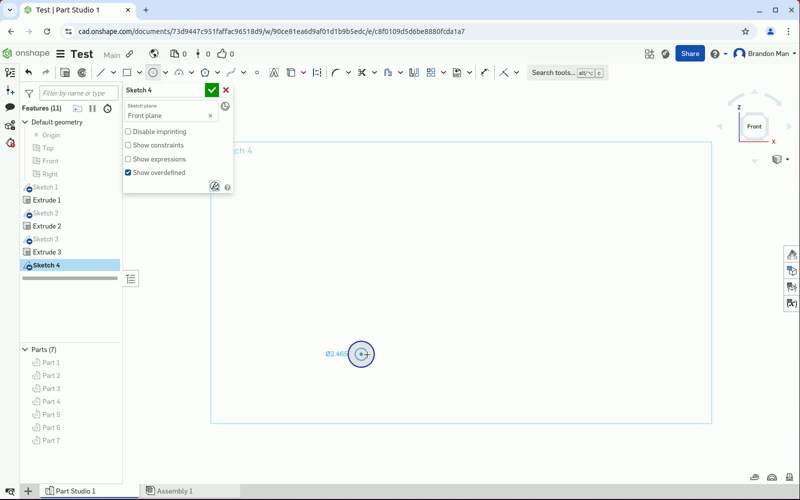
click(367, 354)
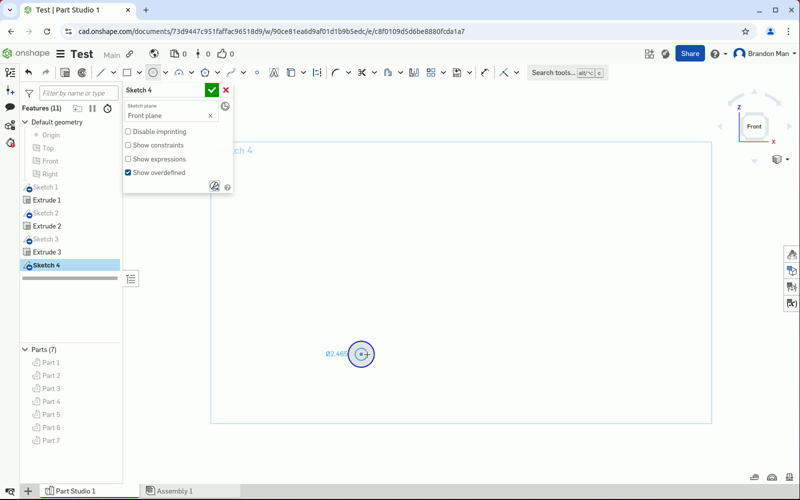
key(esc)
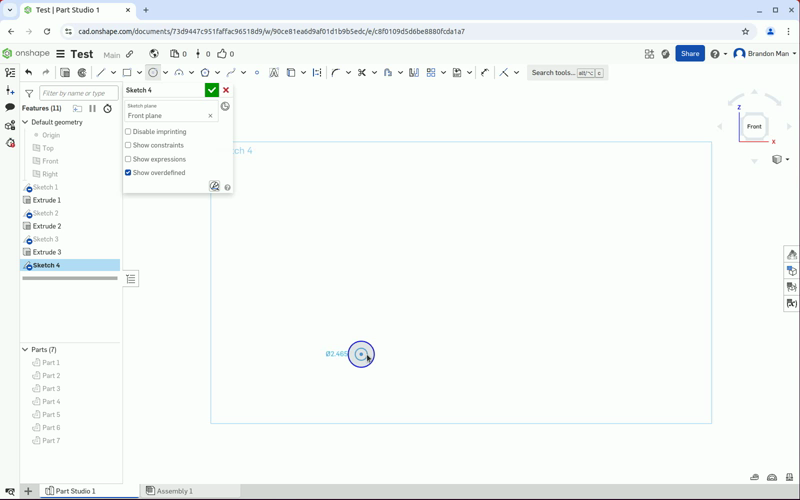
mouse_move(356, 346)
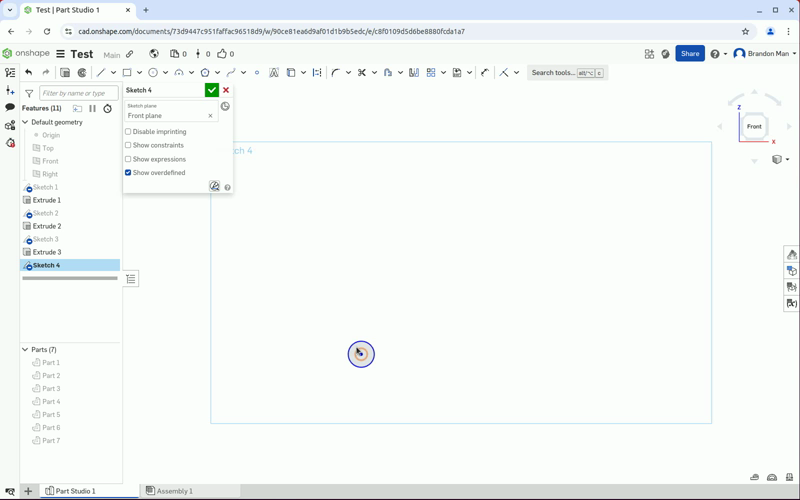
scroll(6)
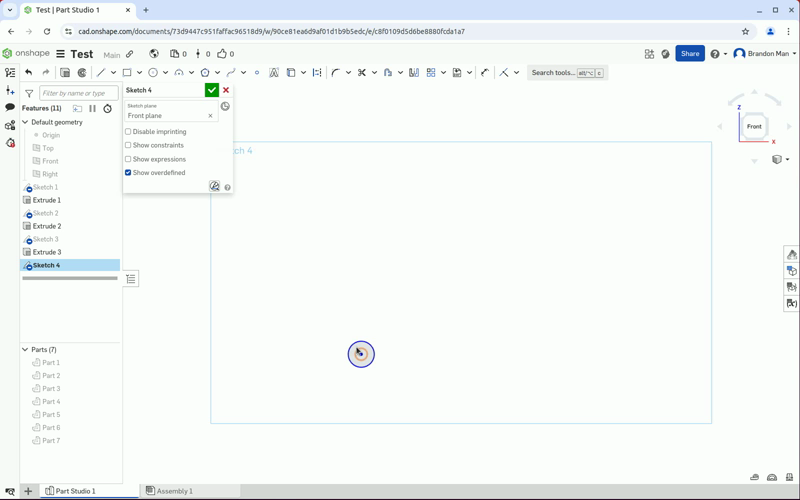
scroll(6)
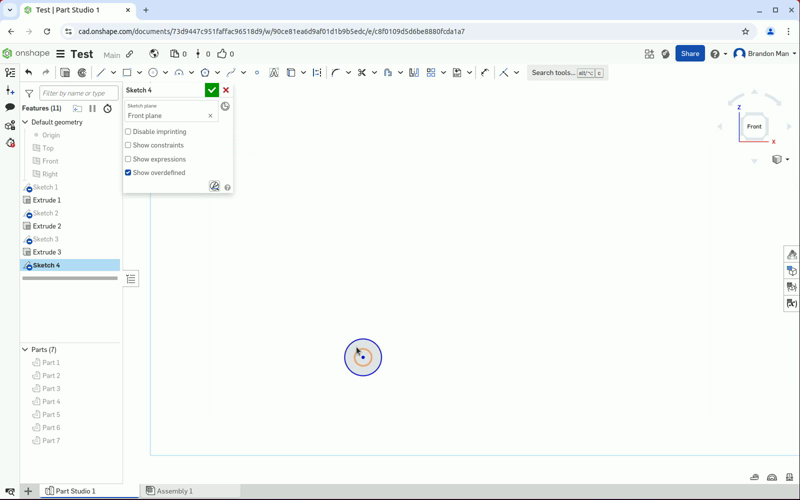
scroll(6)
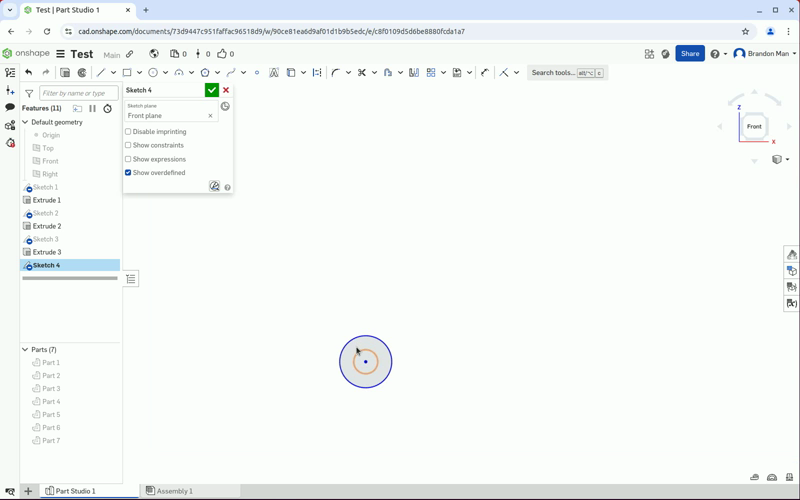
scroll(6)
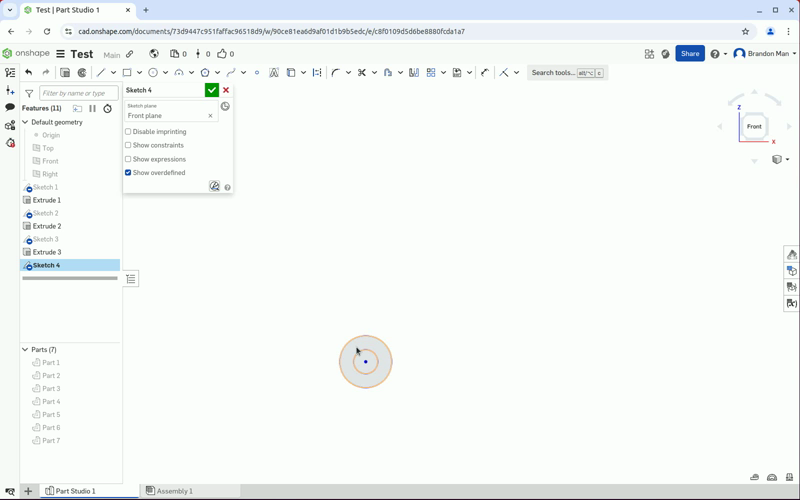
scroll(6)
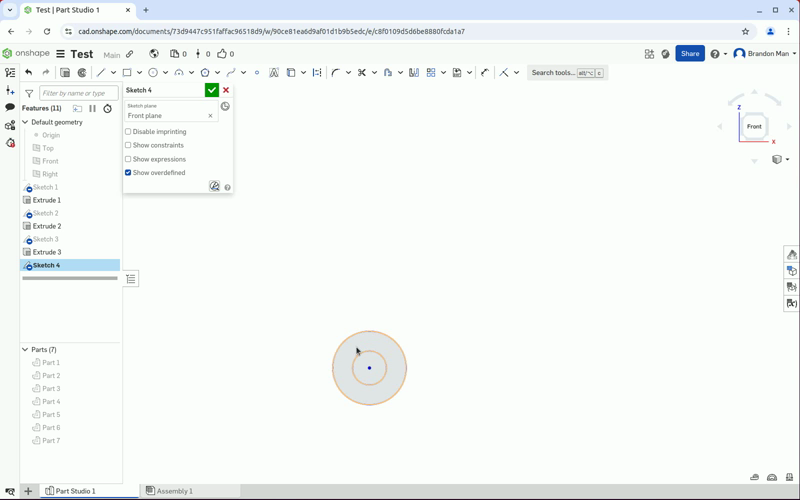
scroll(6)
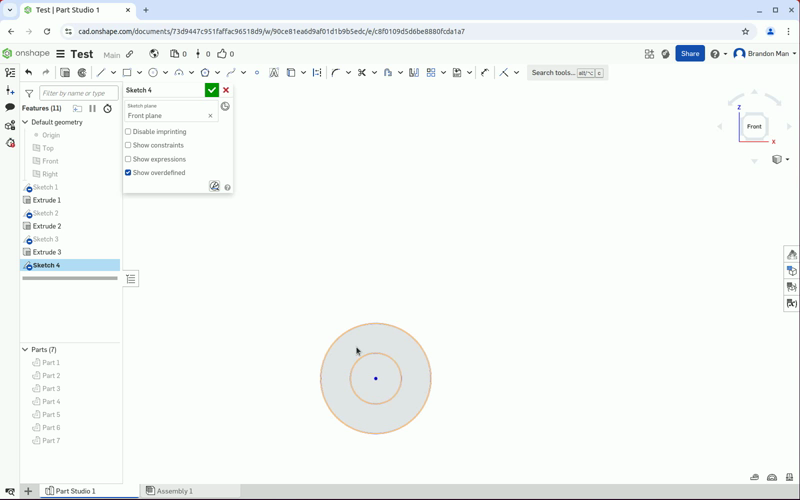
scroll(6)
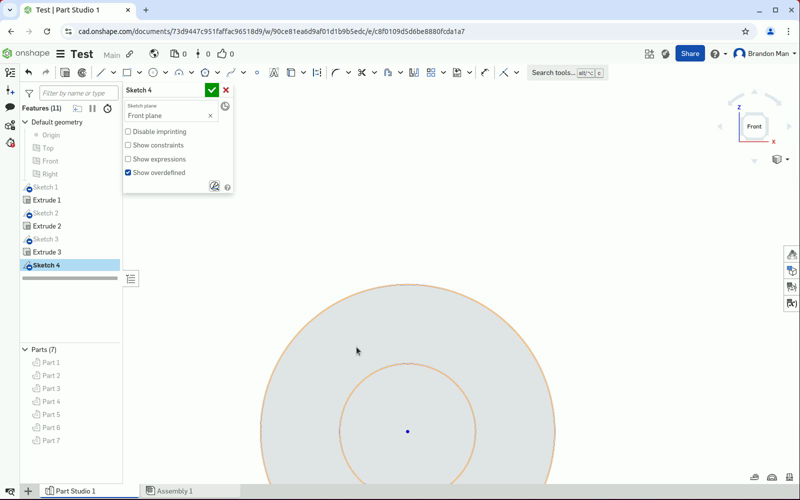
click(356, 346)
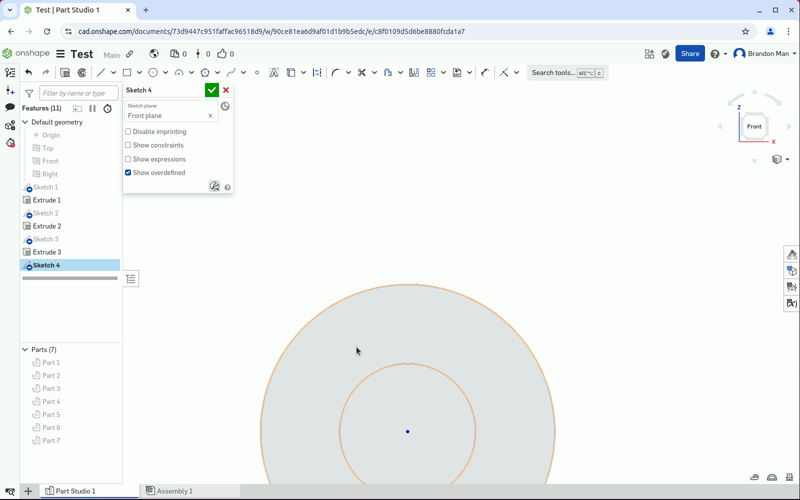
scroll(-6)
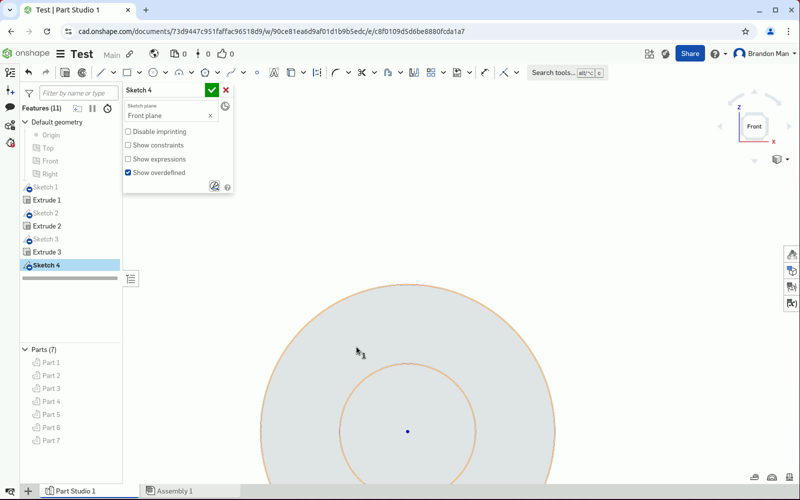
scroll(-6)
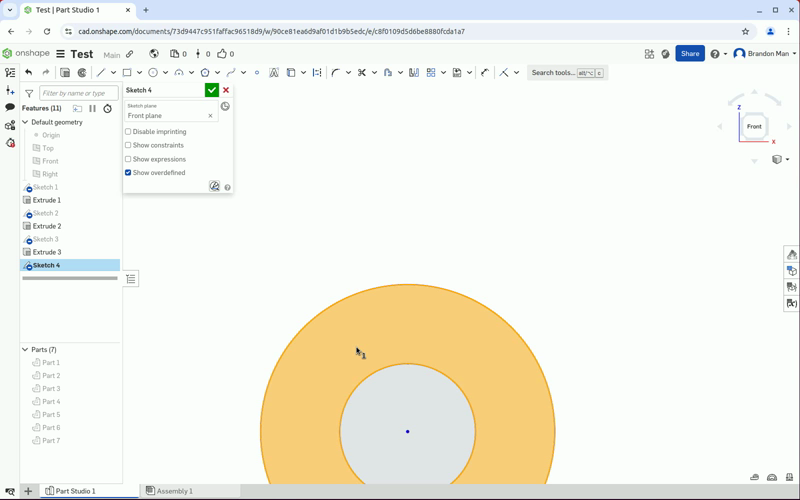
scroll(-6)
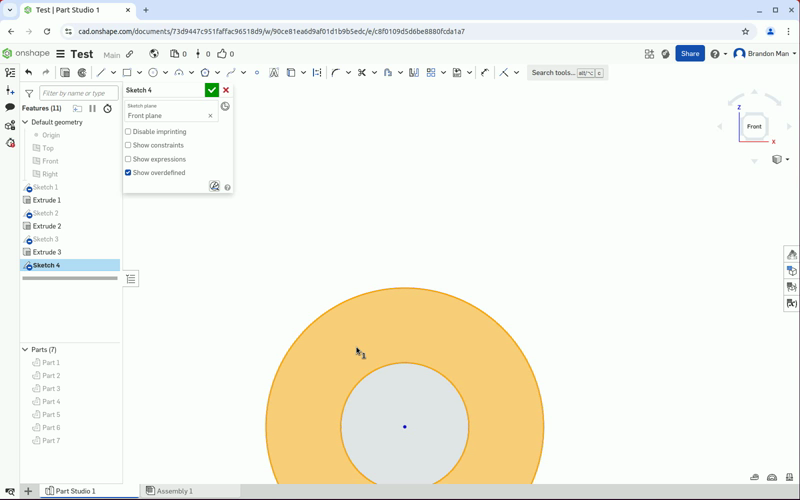
scroll(-6)
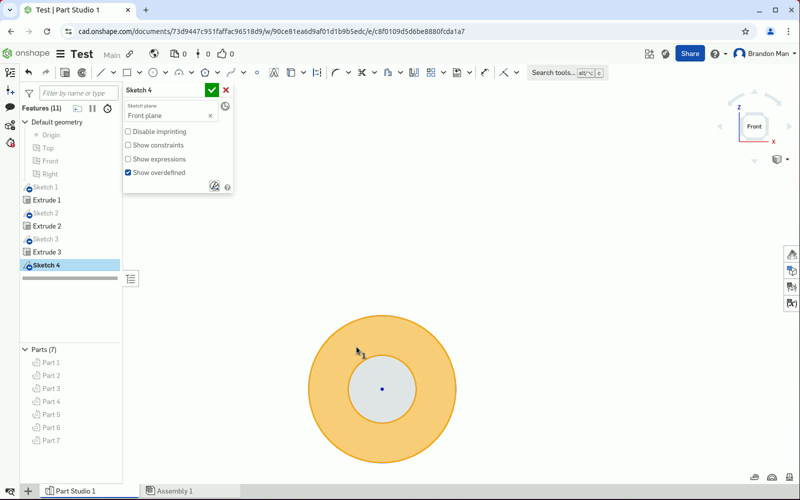
scroll(-6)
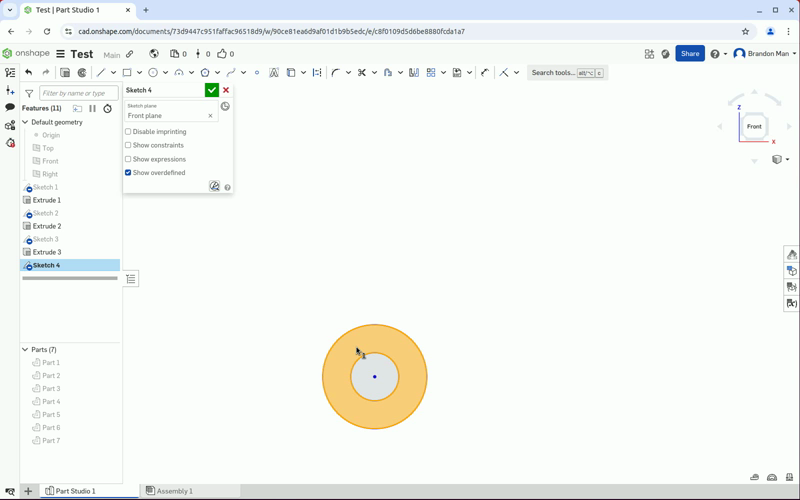
scroll(-6)
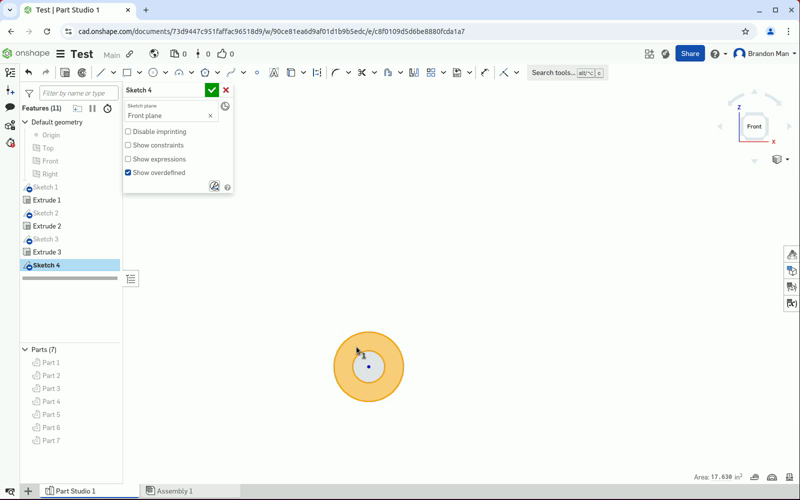
scroll(-6)
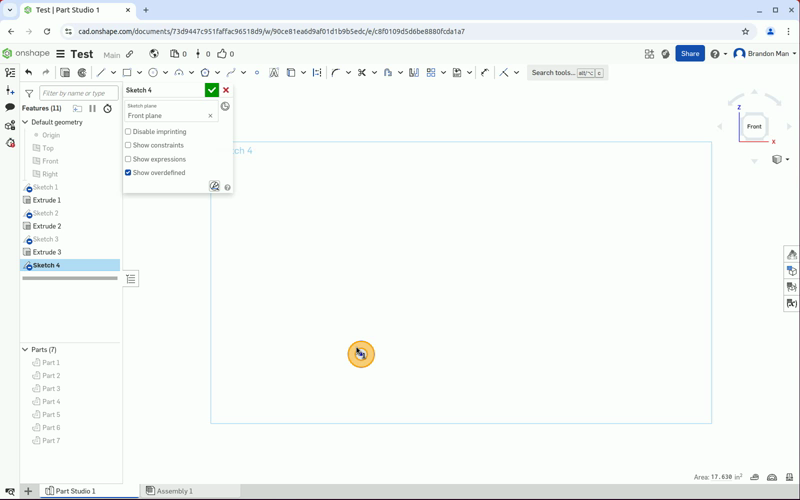
mouse_move(73, 352)
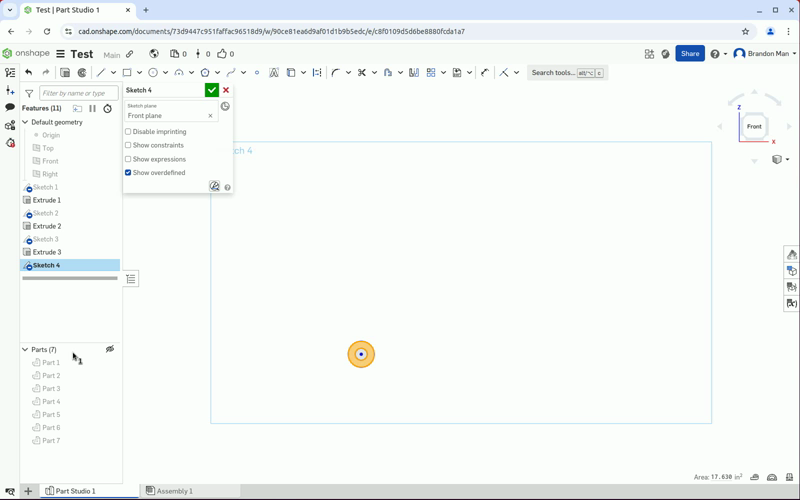
key(shift+y)
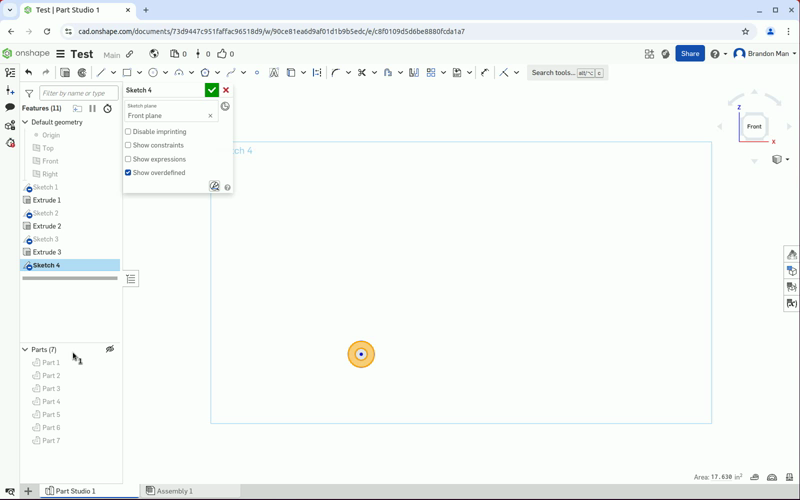
key(shift+e)
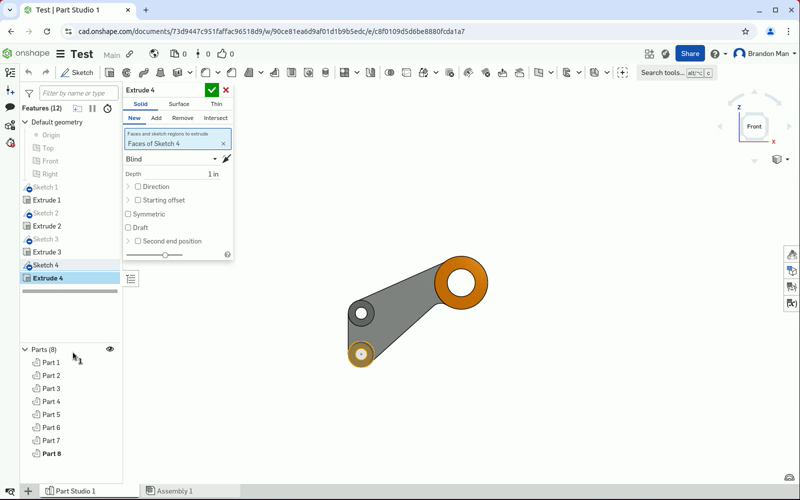
mouse_move(143, 106)
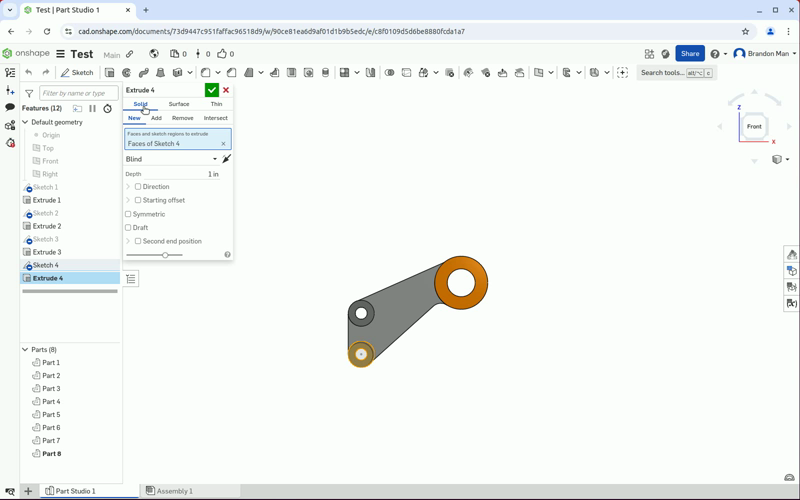
click(143, 106)
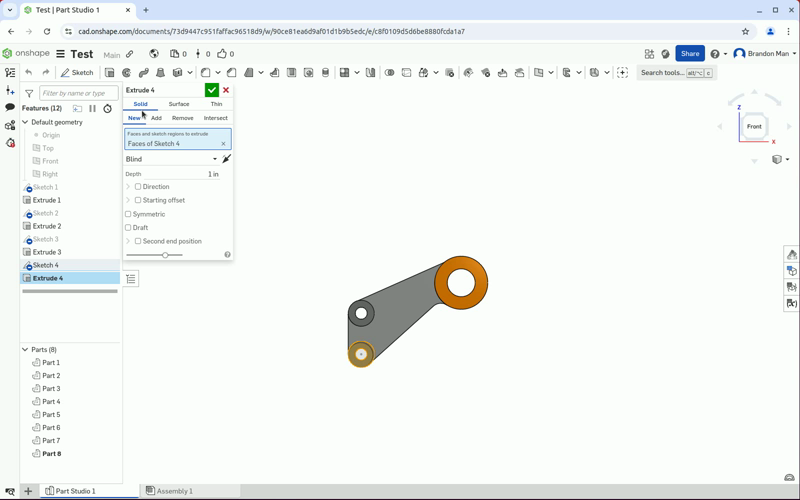
mouse_move(137, 120)
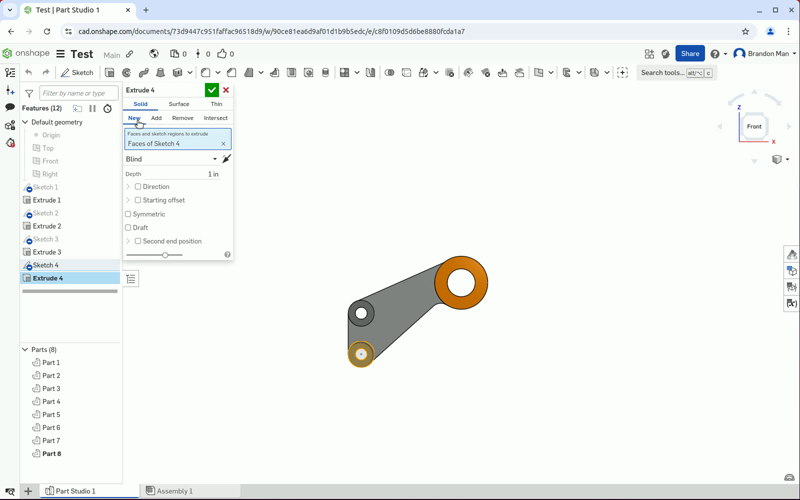
click(137, 120)
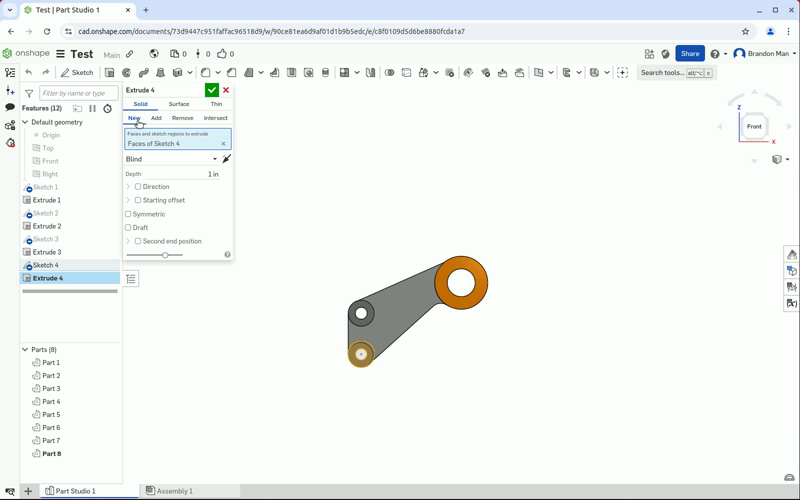
key(tab, 4)
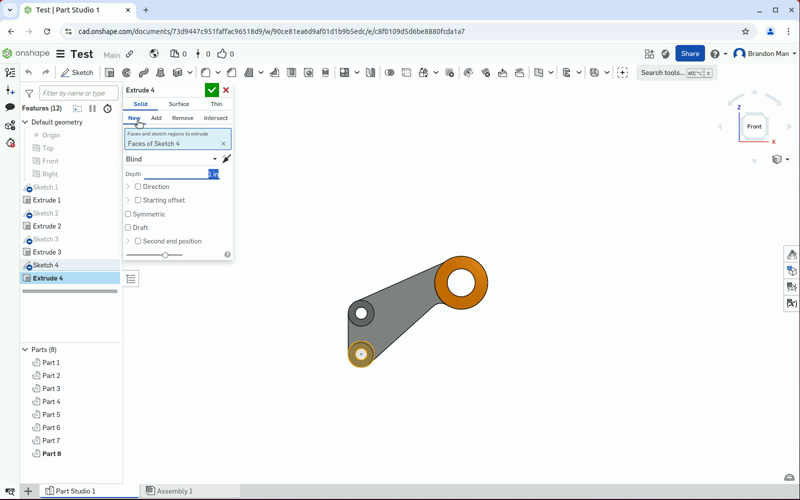
text(8.184)
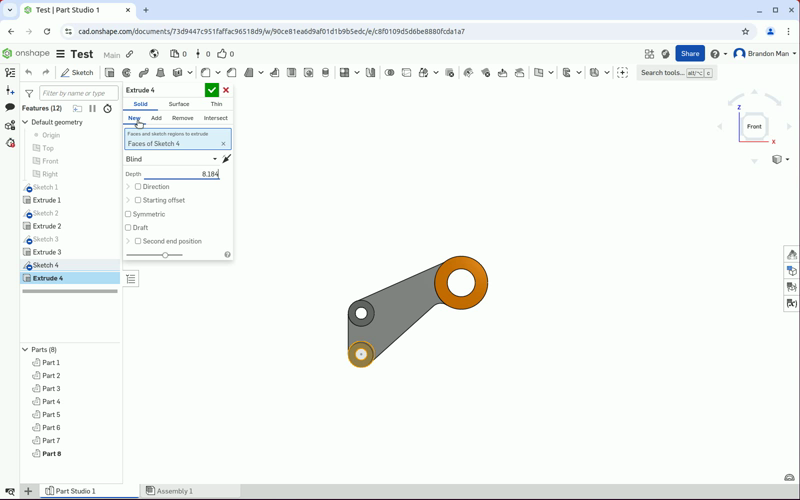
key(tab, 3)
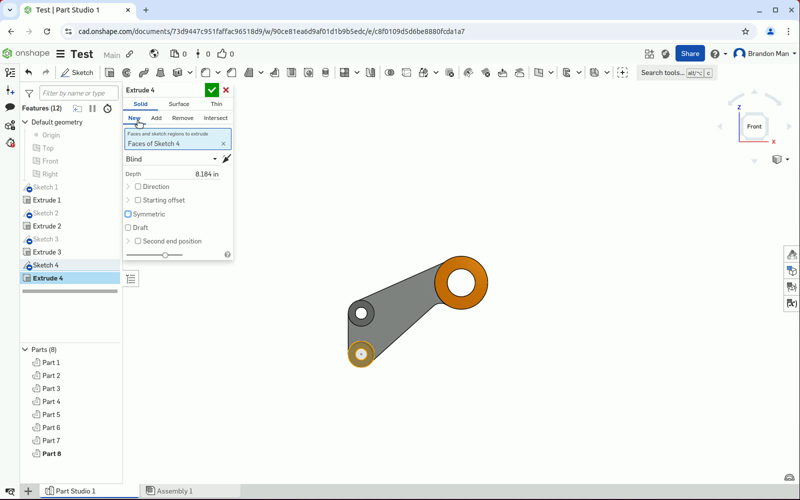
key(space)
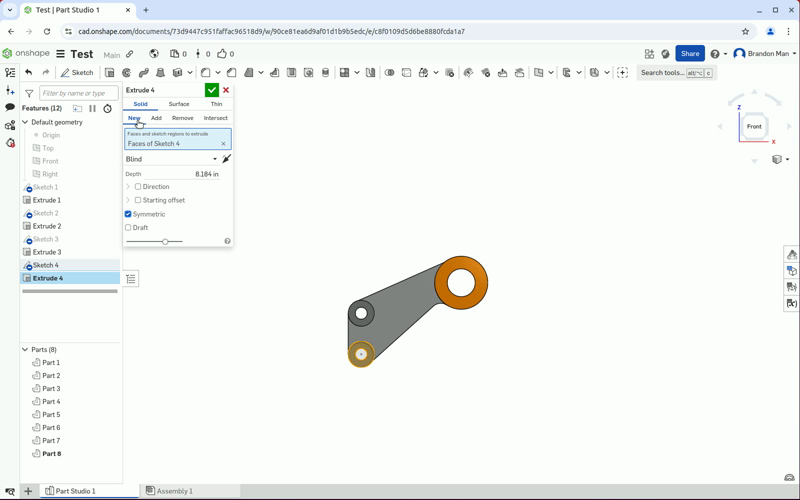
key(enter)
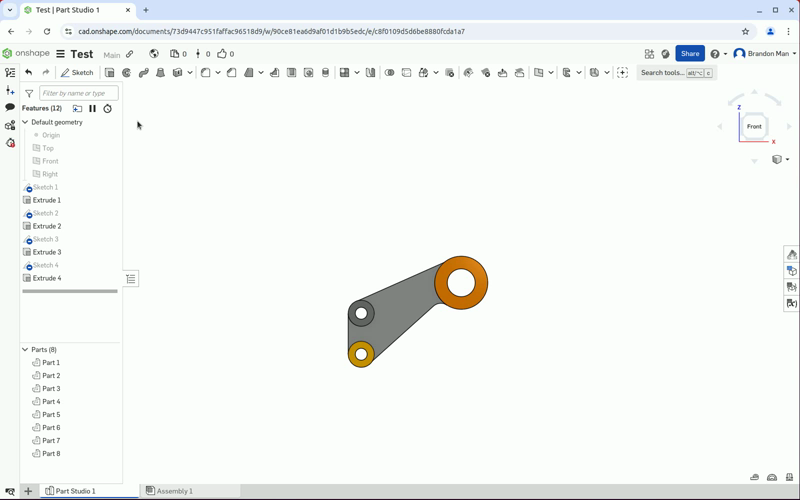
key(shift+h)
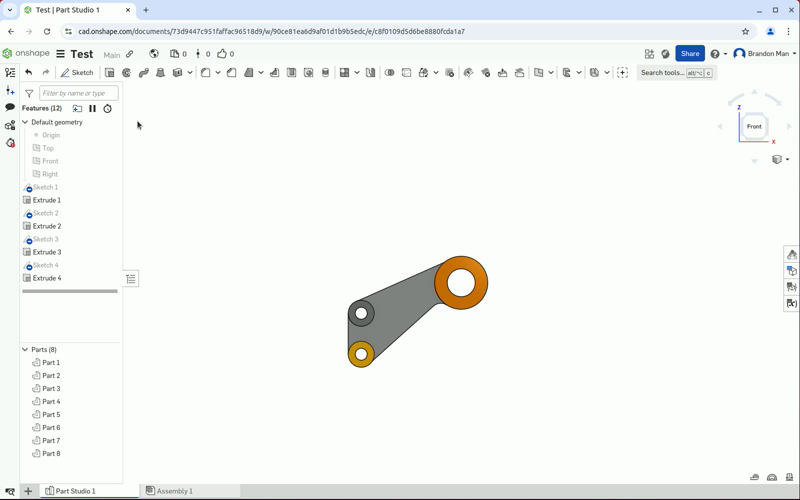
key(shift+h)
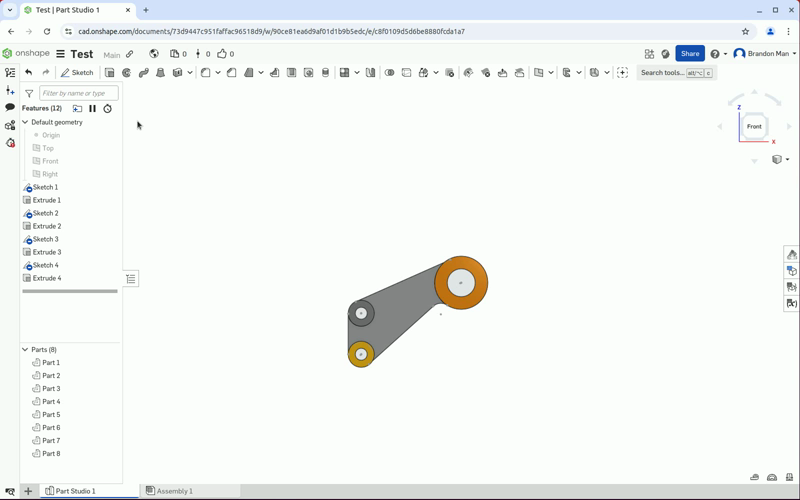
key(shift+7)
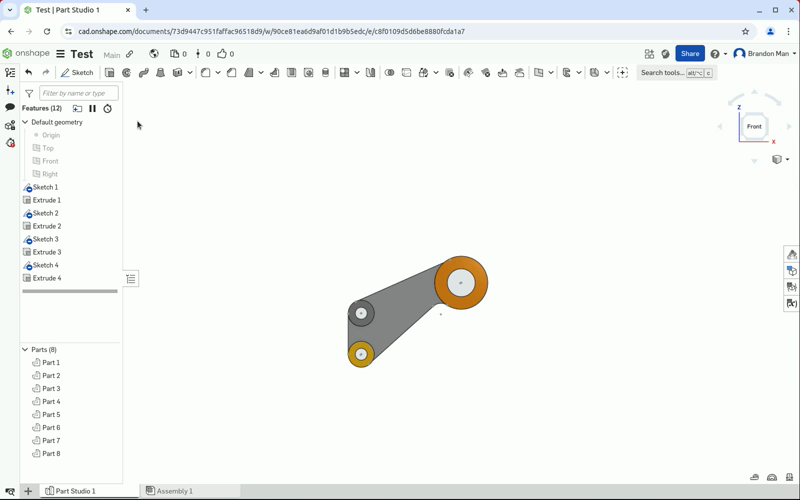
key(left, 2)
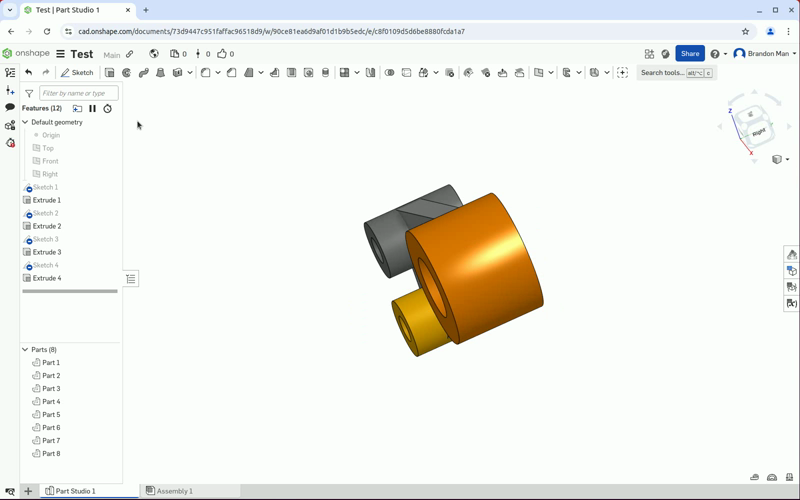
key(down, 2)
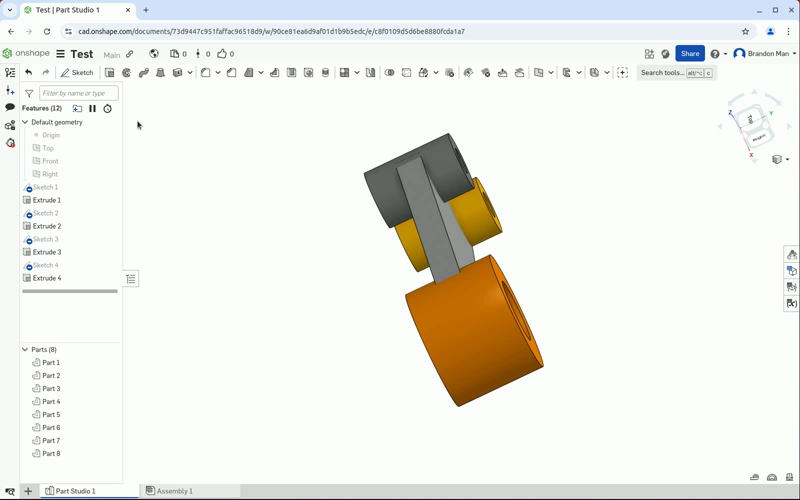
key(up, 2)
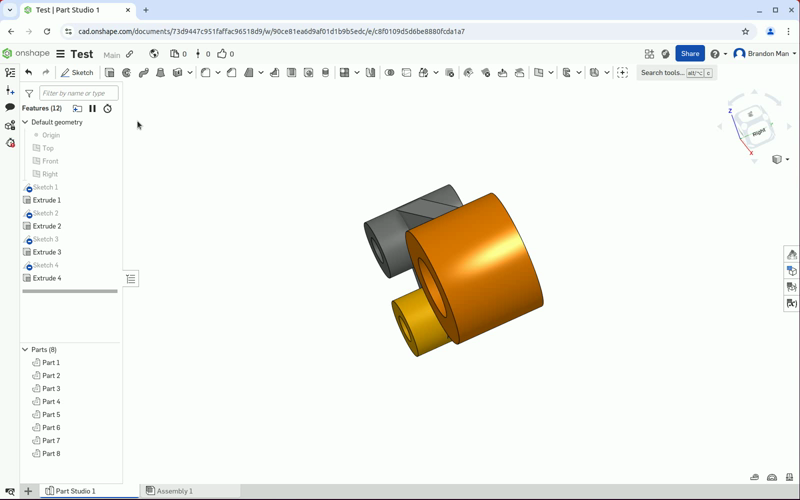
key(right, 2)
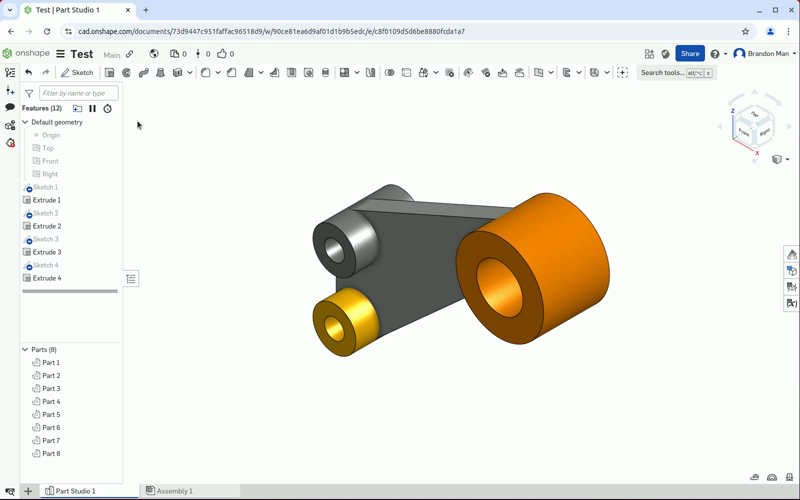
mouse_move(73, 189)
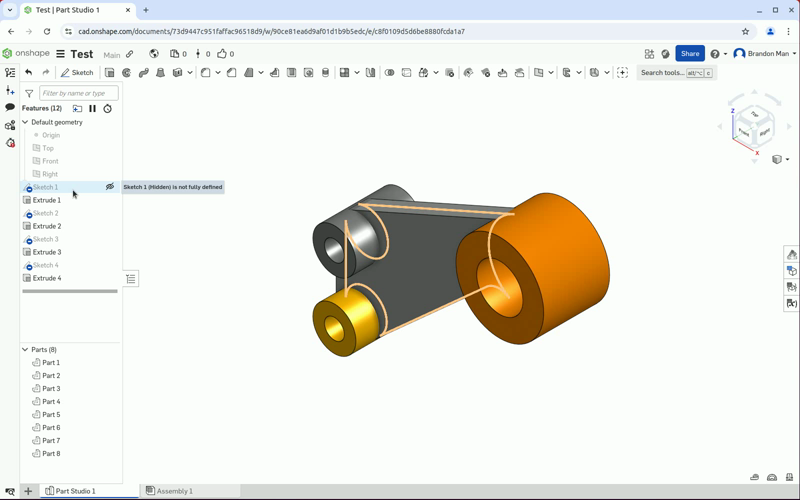
click(73, 189)